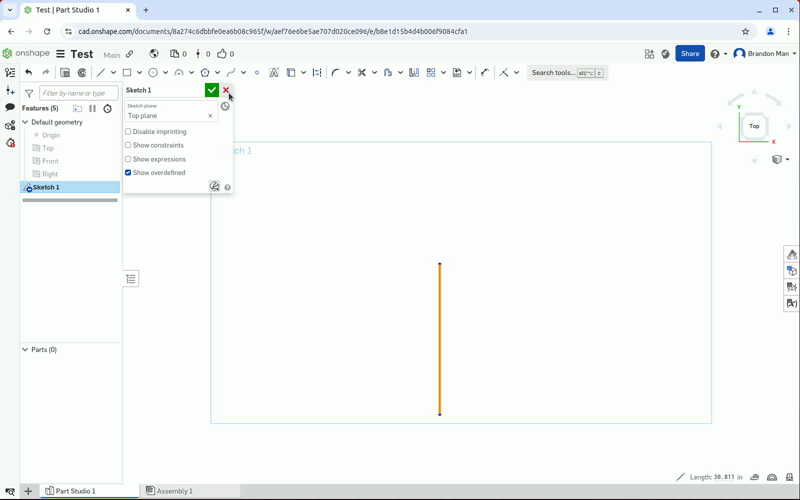
key(shift+h)
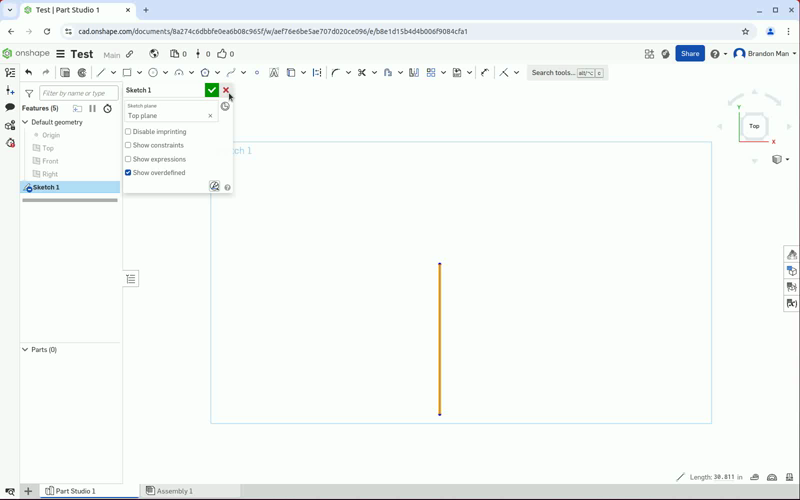
key(shift+s)
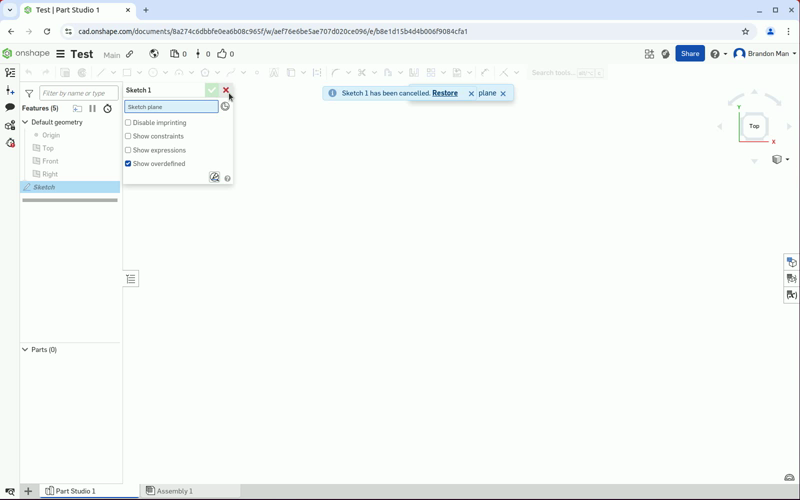
mouse_move(73, 150)
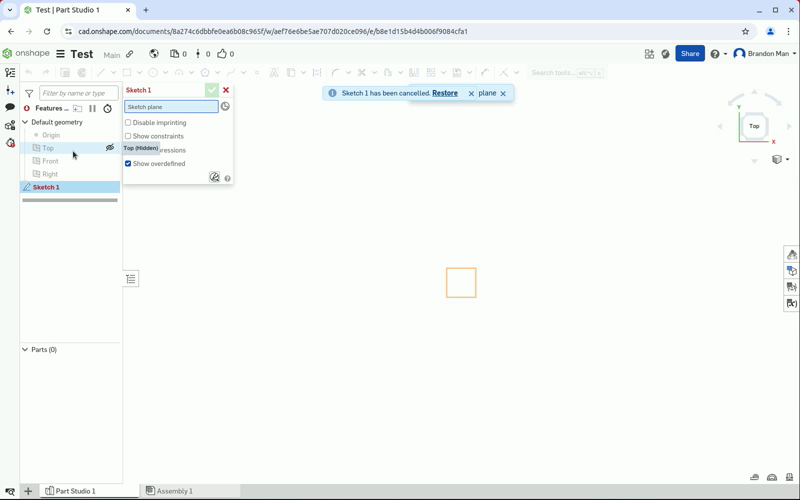
click(73, 150)
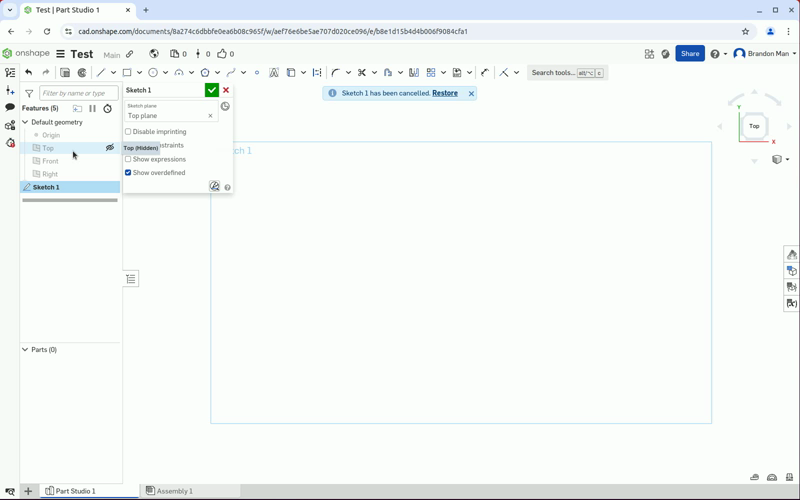
mouse_move(73, 352)
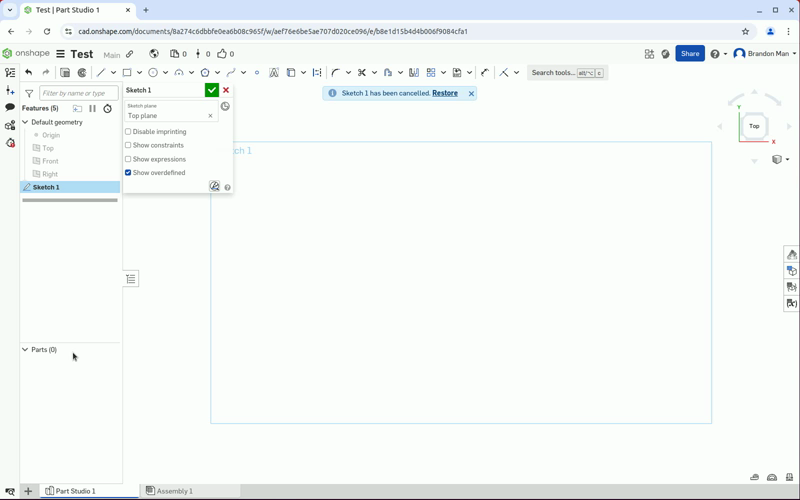
key(y)
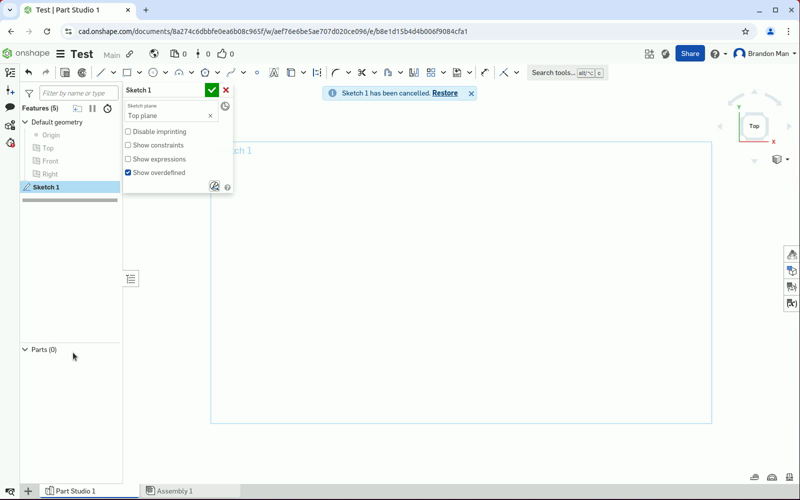
key(l)
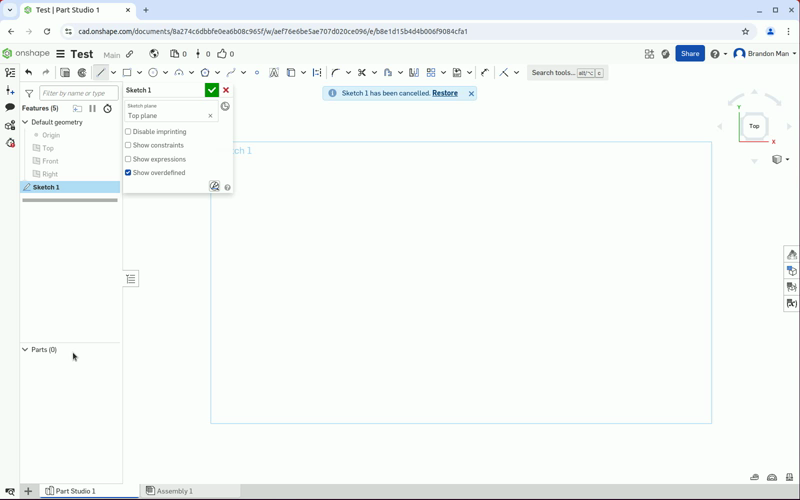
key_down(shift)
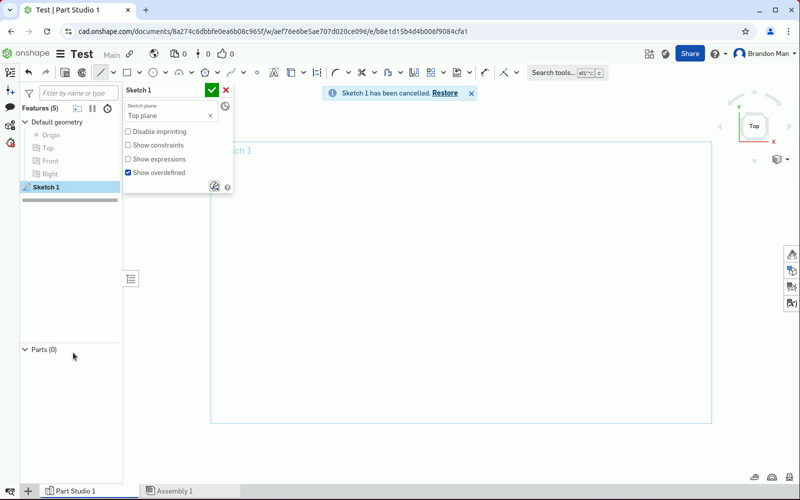
mouse_move(424, 322)
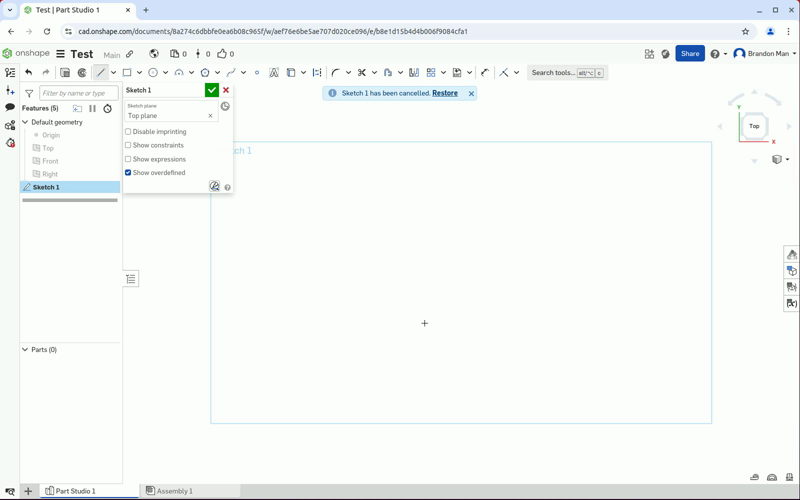
click(424, 322)
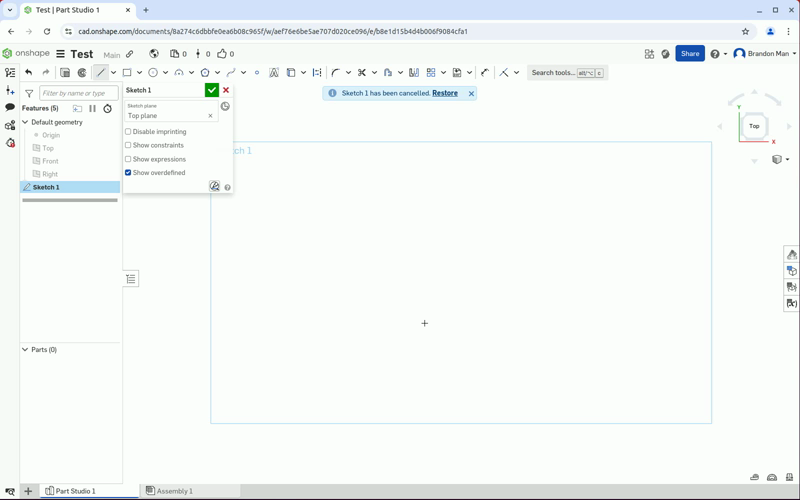
key_up(shift)
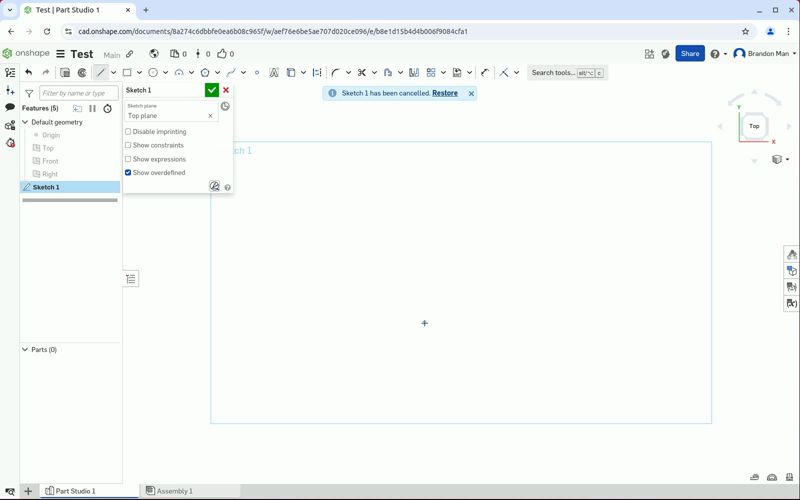
key_down(shift)
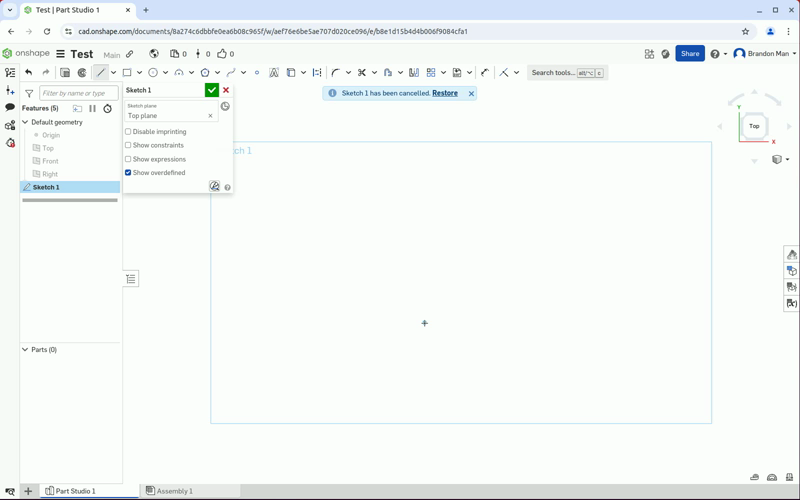
mouse_move(490, 322)
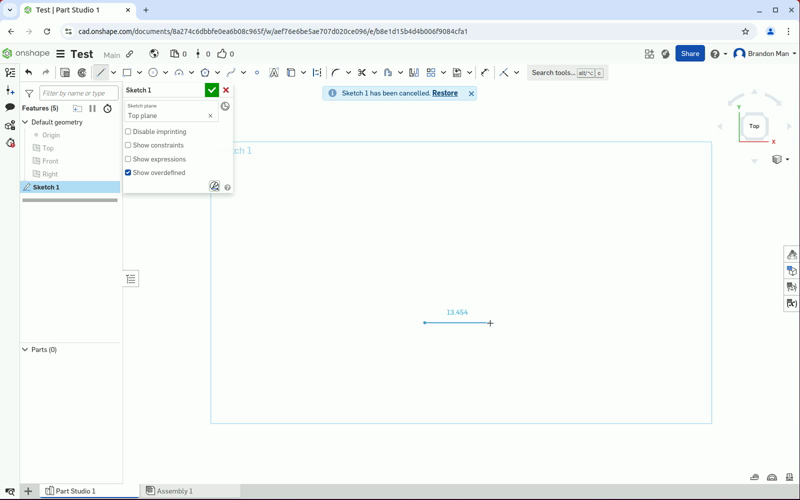
click(490, 322)
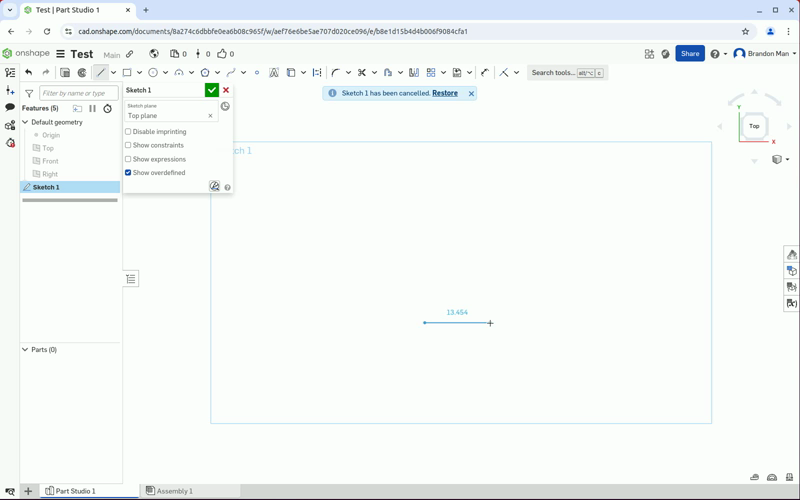
key_up(shift)
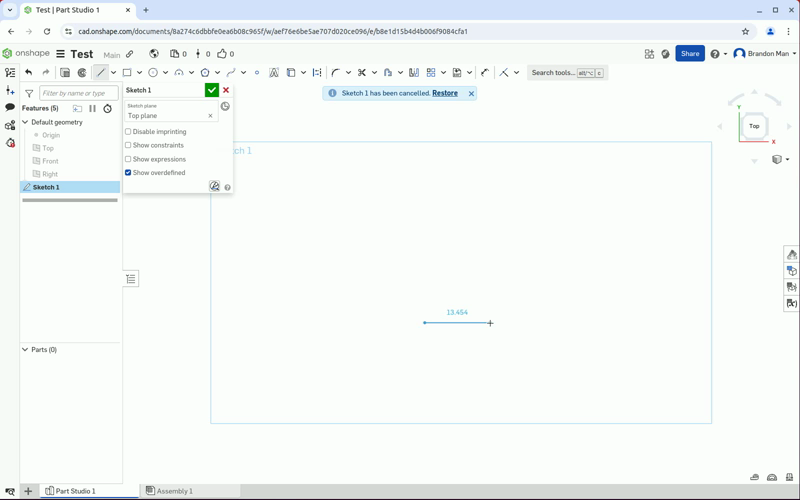
key_down(shift)
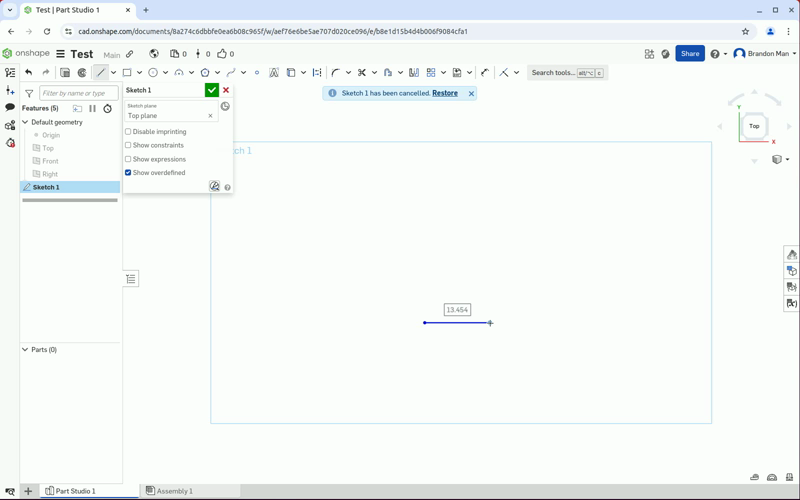
mouse_move(490, 193)
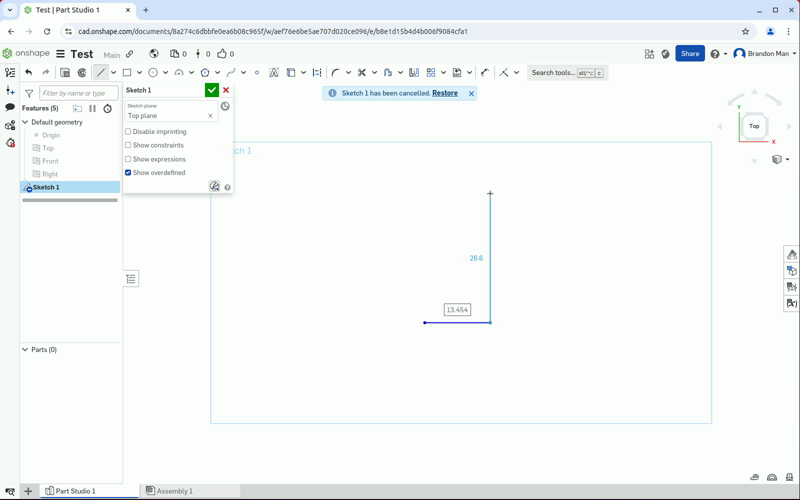
click(490, 193)
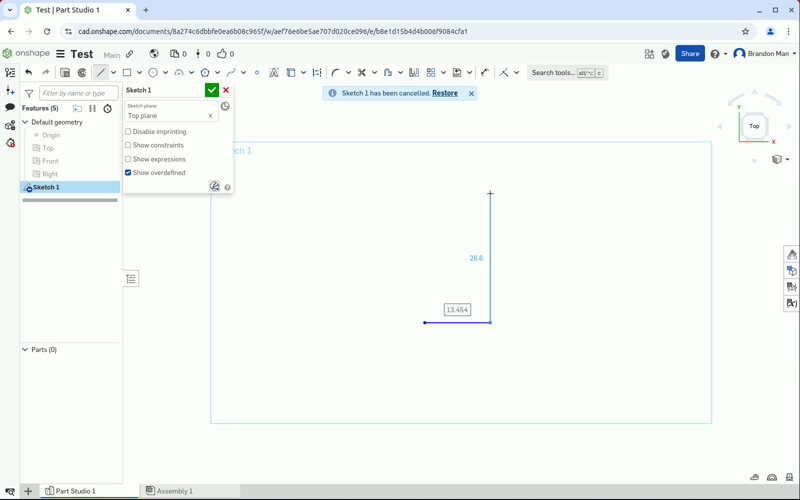
key_up(shift)
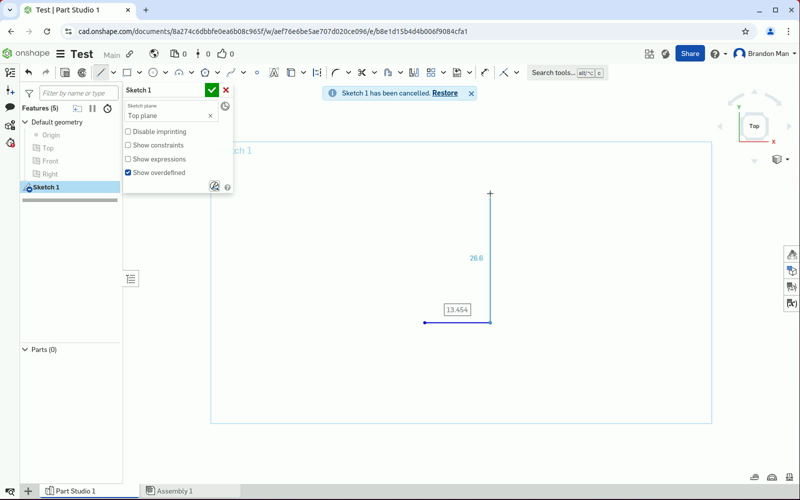
key(esc)
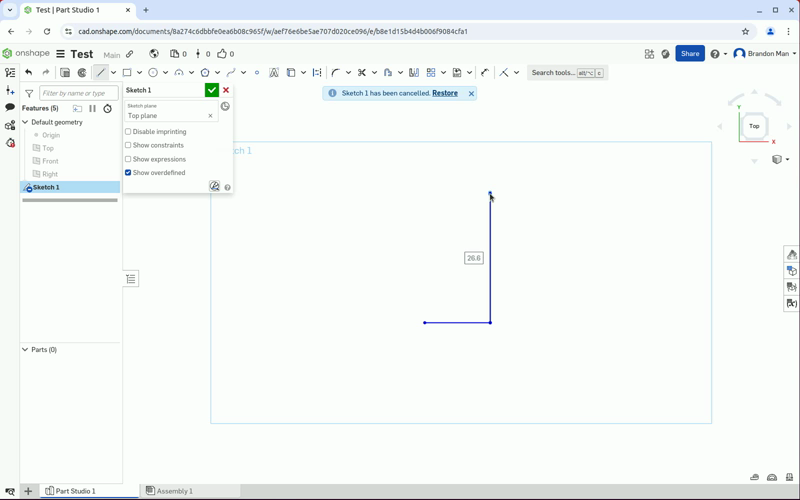
key(a)
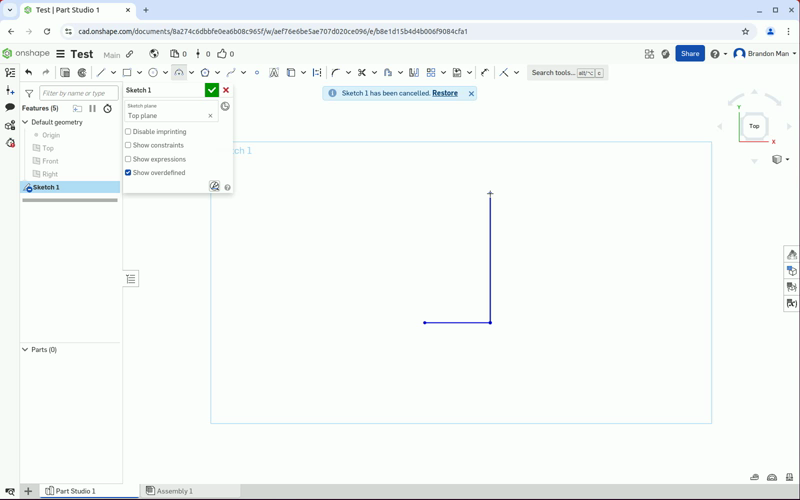
mouse_move(490, 193)
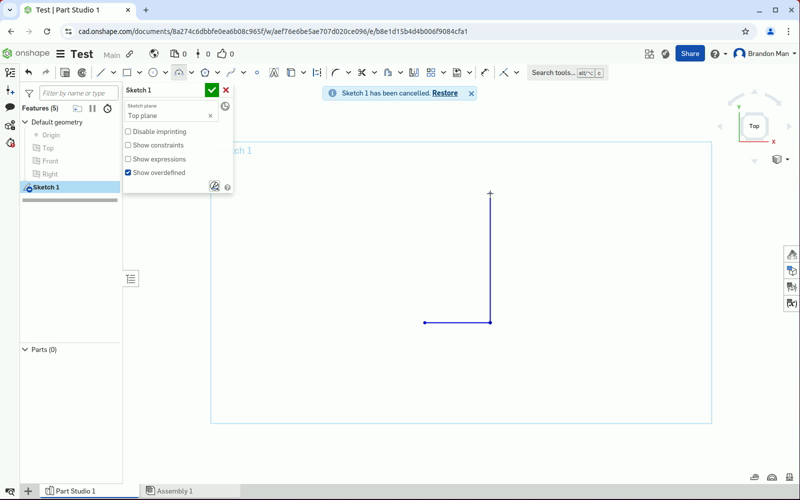
click(490, 193)
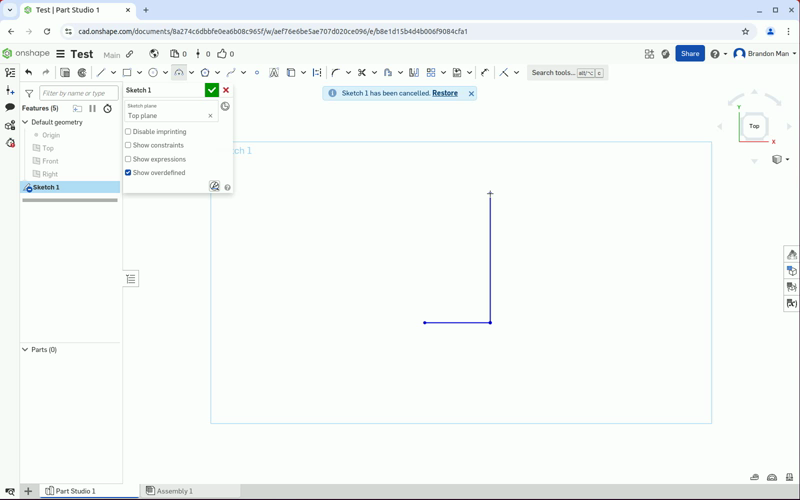
key_down(shift)
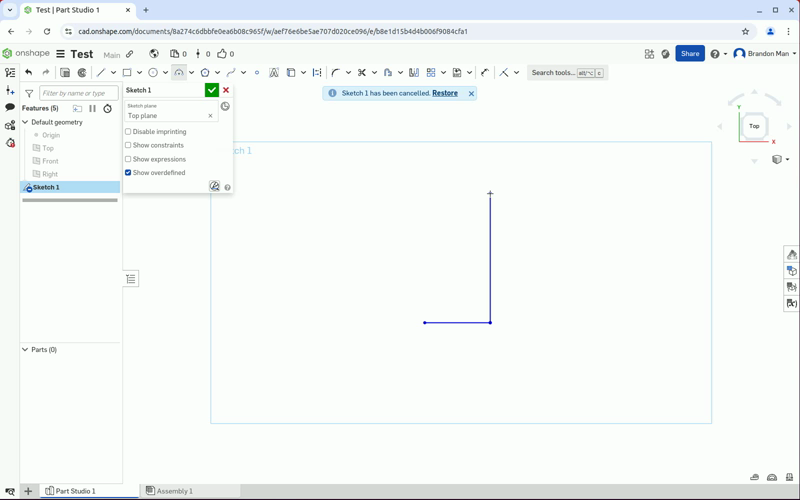
mouse_move(469, 170)
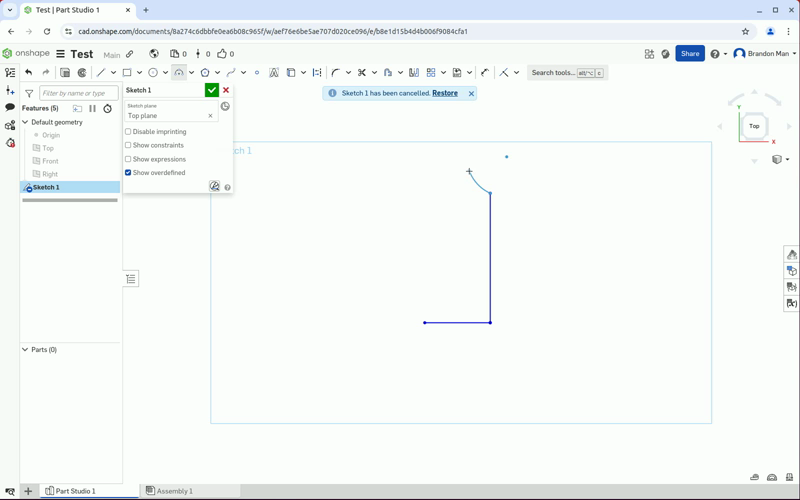
click(469, 170)
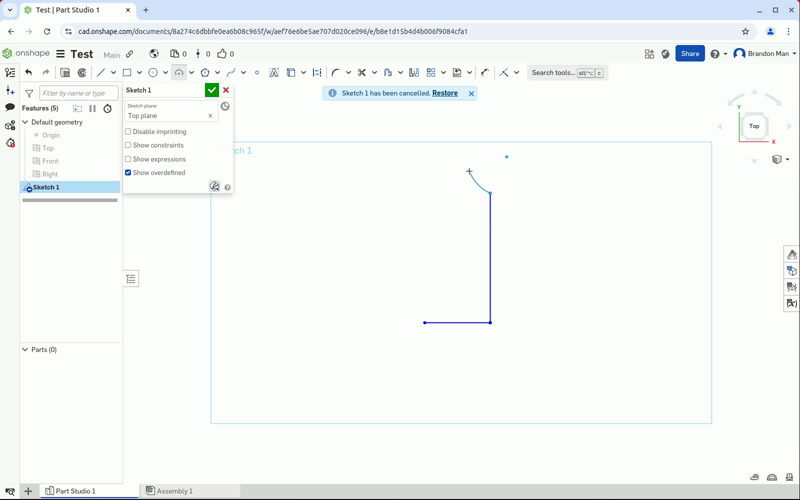
mouse_move(484, 177)
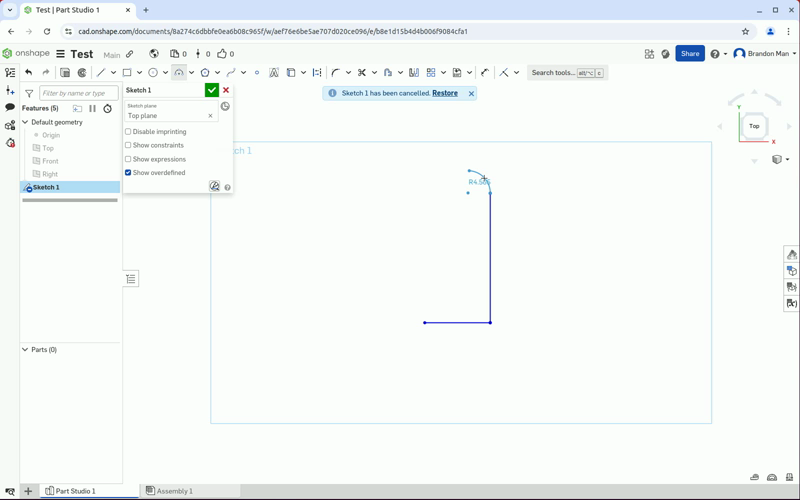
click(484, 177)
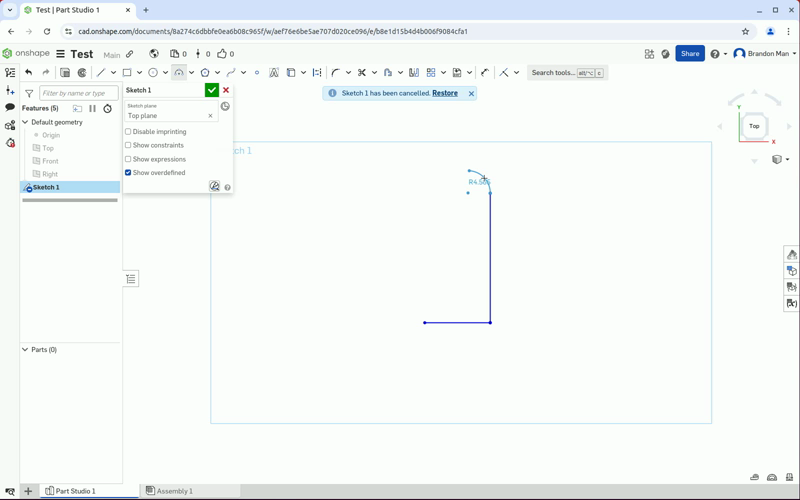
key_up(shift)
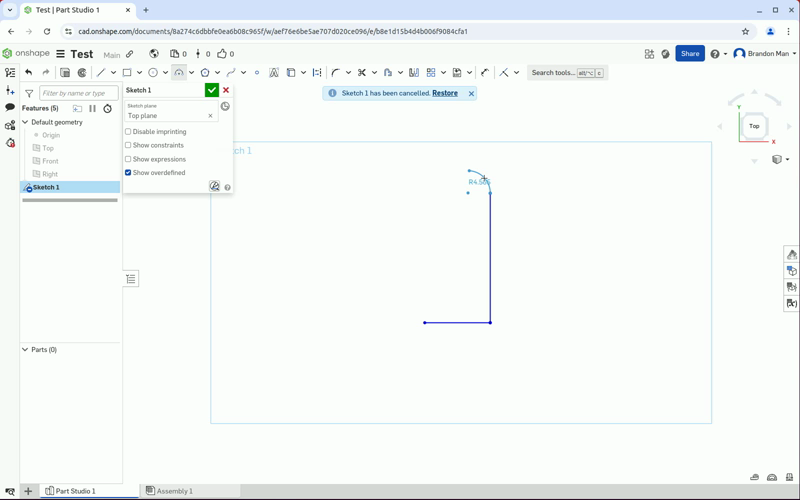
key(esc)
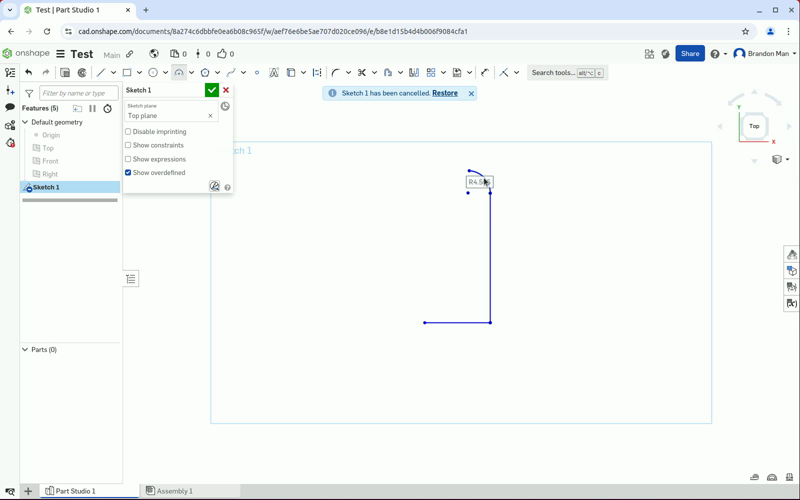
key(l)
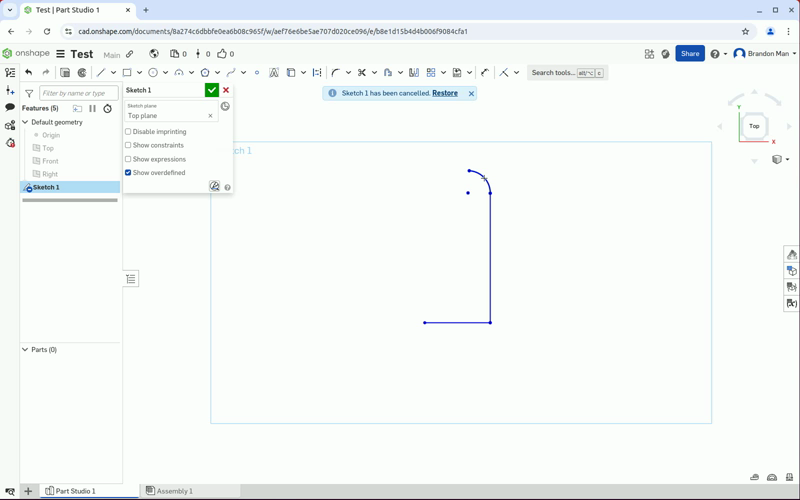
mouse_move(469, 170)
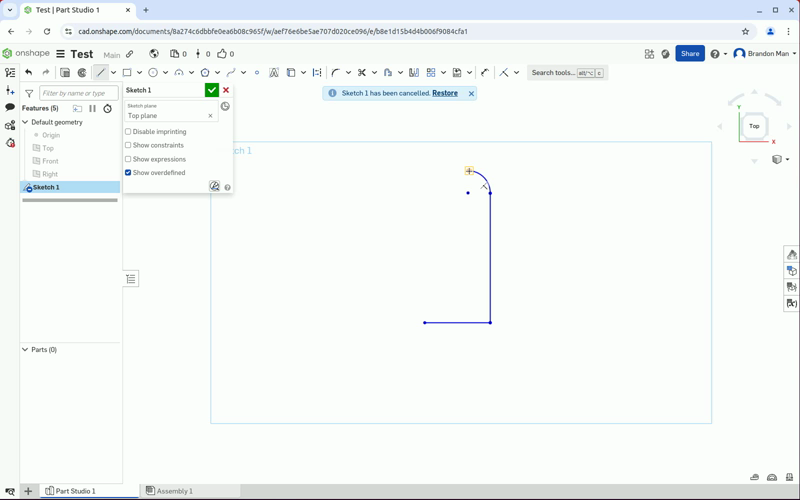
click(469, 170)
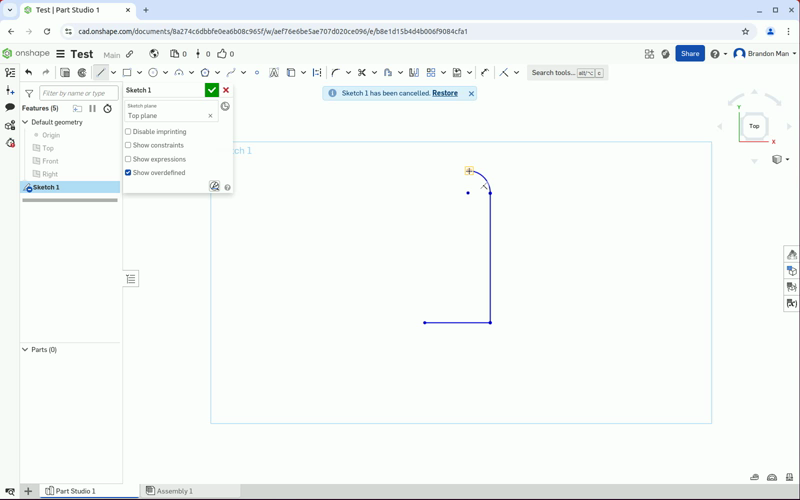
key_down(shift)
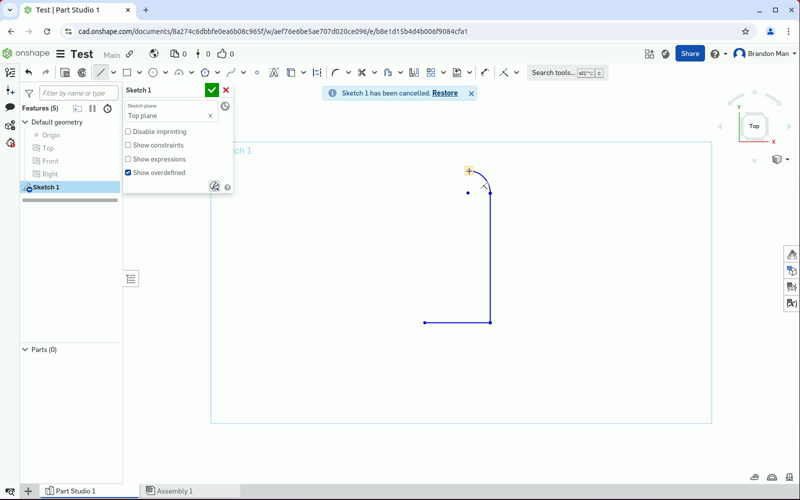
mouse_move(499, 170)
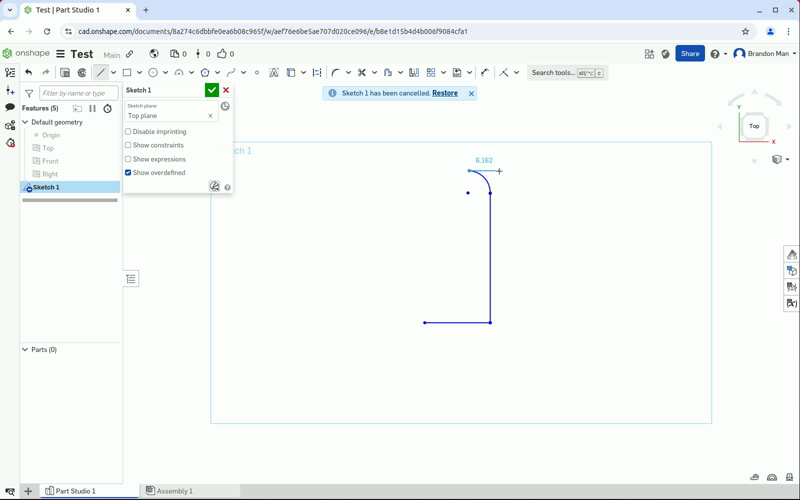
mouse_move(469, 182)
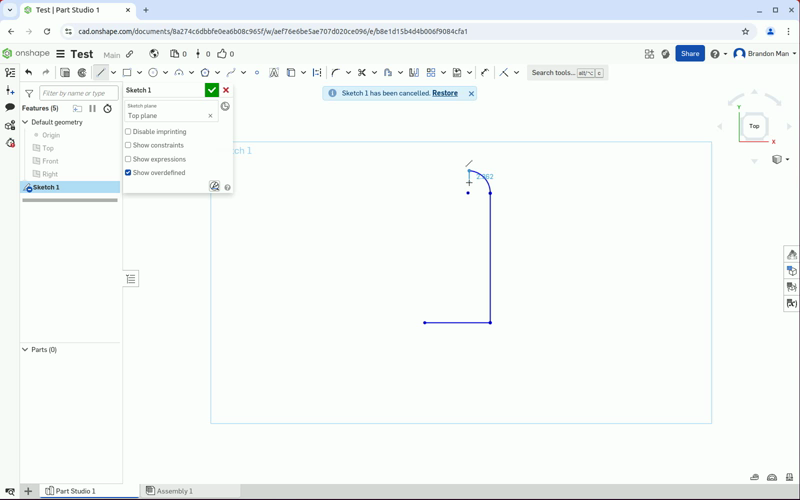
click(469, 182)
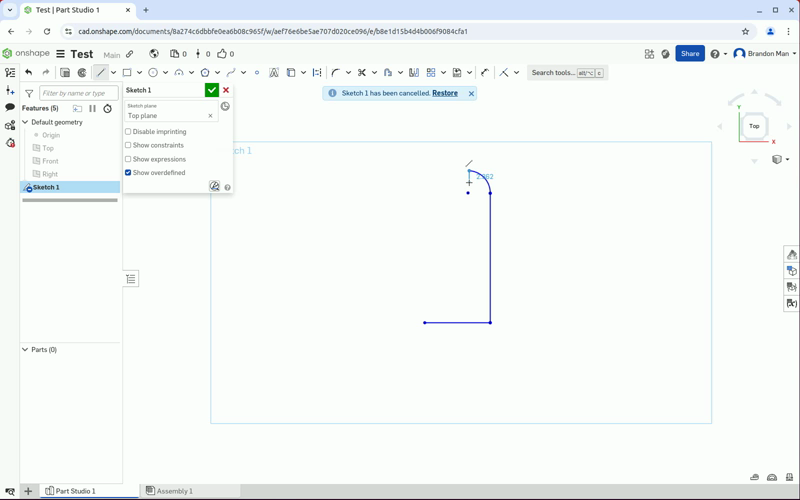
key_up(shift)
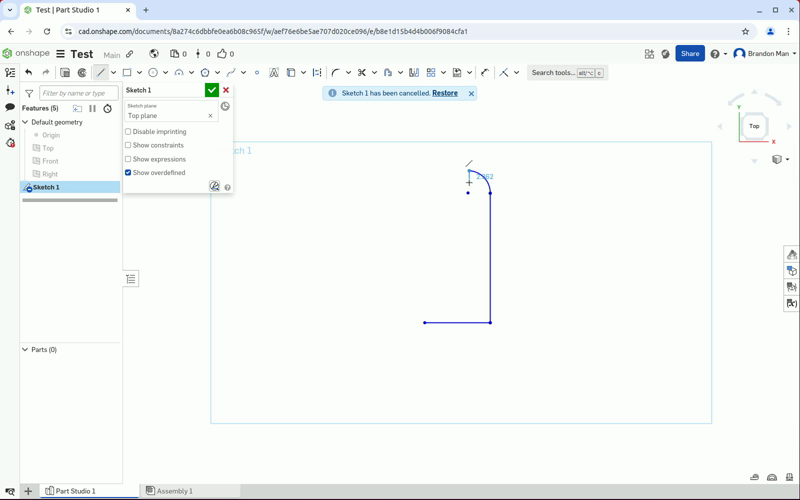
key_down(shift)
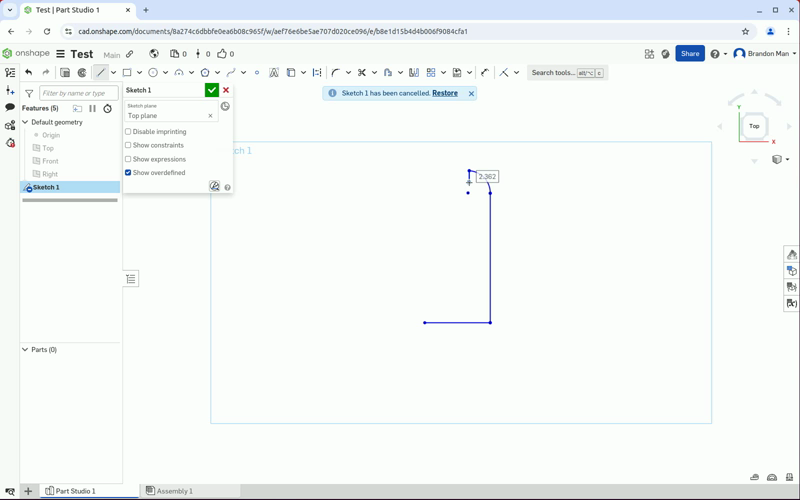
mouse_move(499, 182)
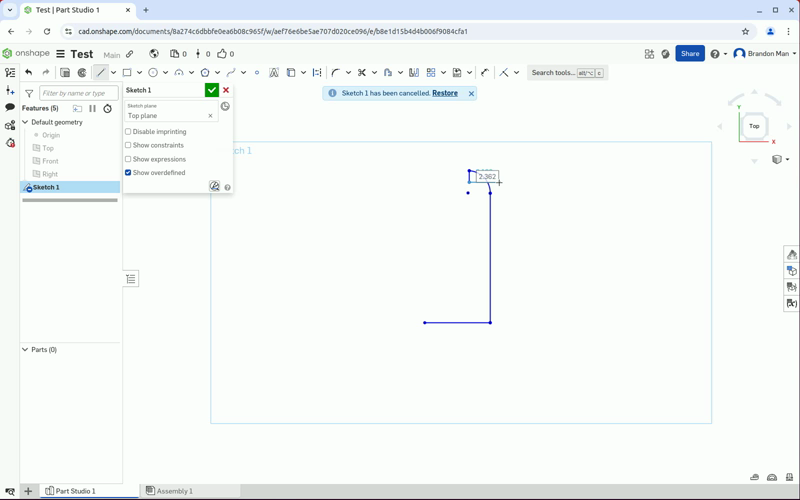
mouse_move(448, 182)
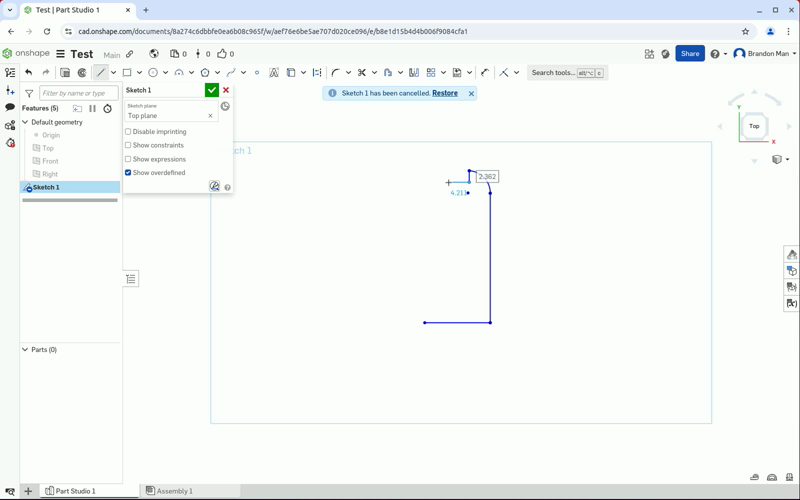
click(448, 182)
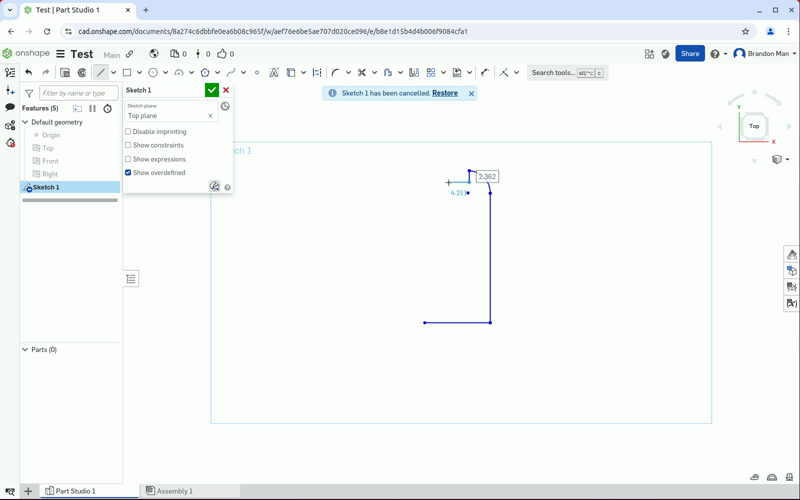
key_up(shift)
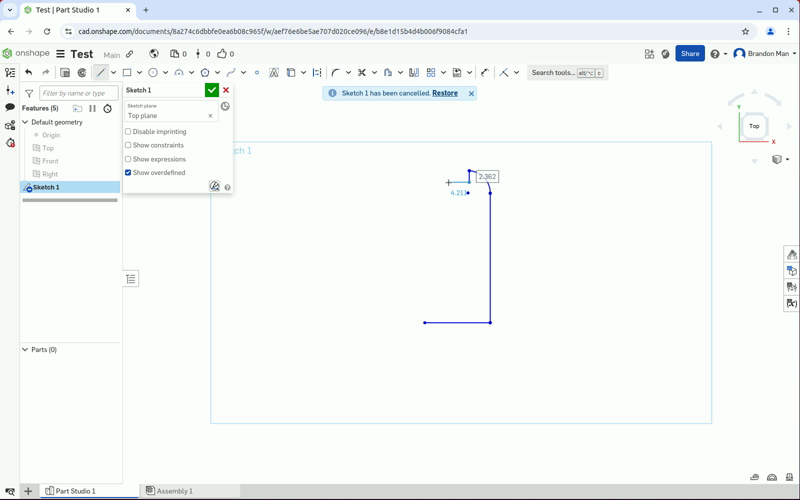
key_down(shift)
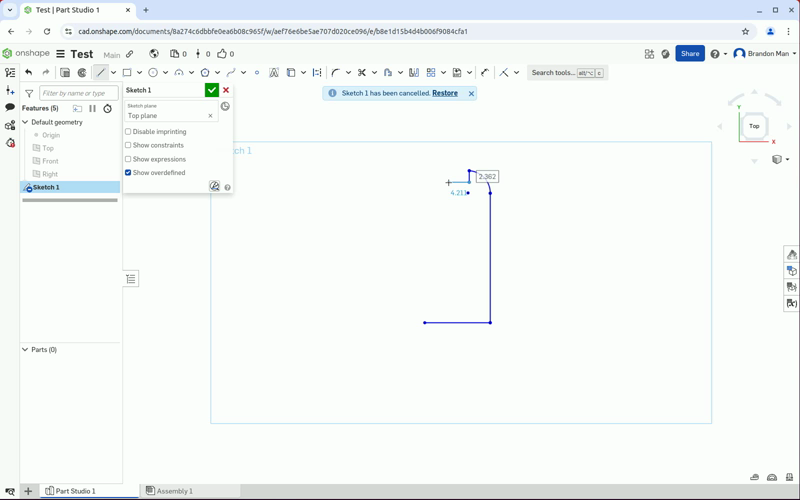
mouse_move(478, 182)
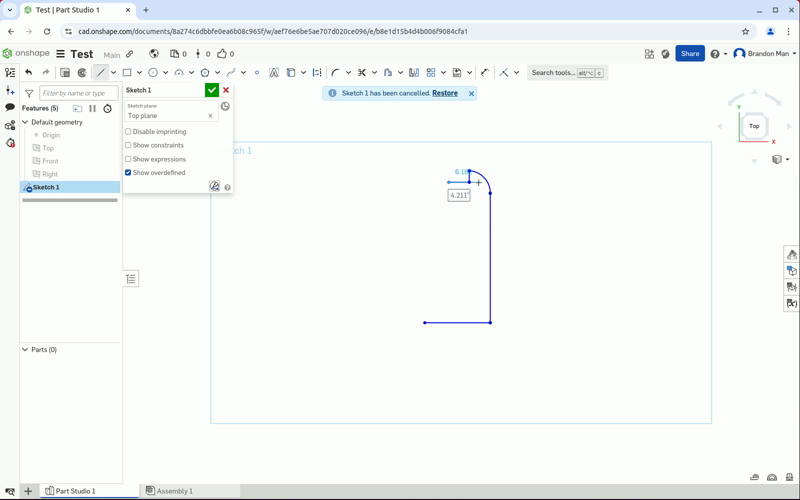
mouse_move(448, 170)
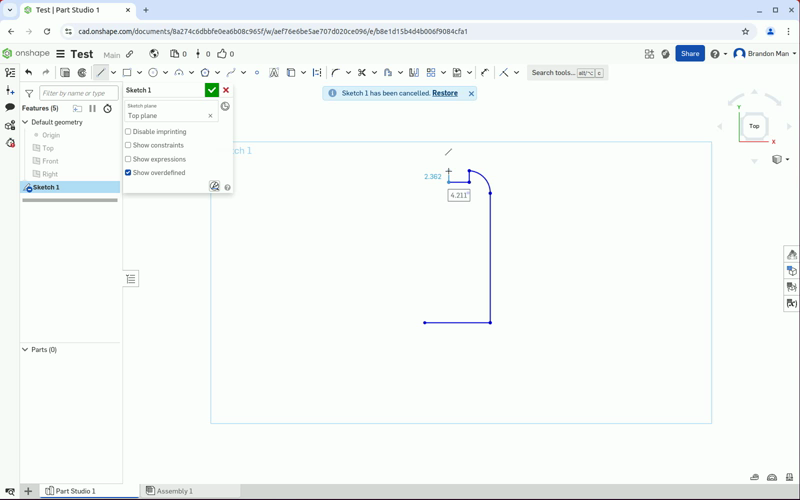
click(448, 170)
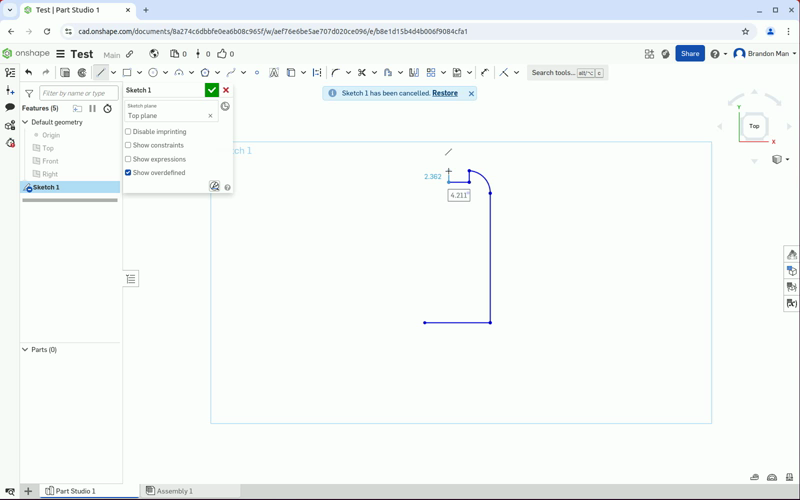
key_up(shift)
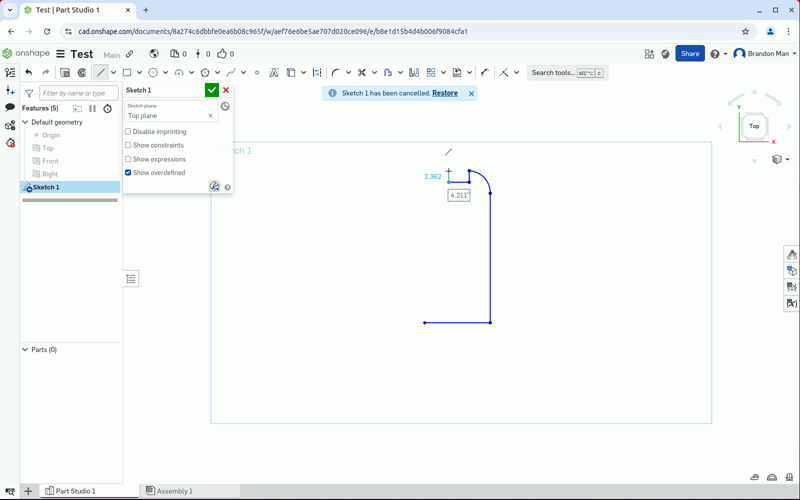
key_down(shift)
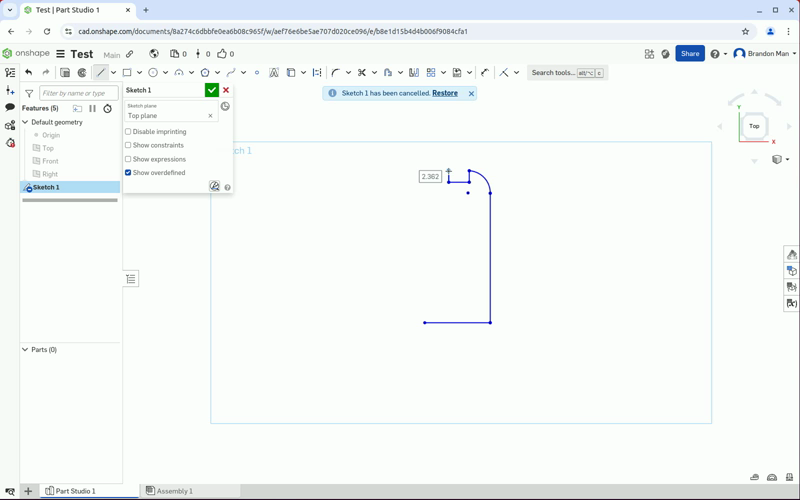
mouse_move(478, 170)
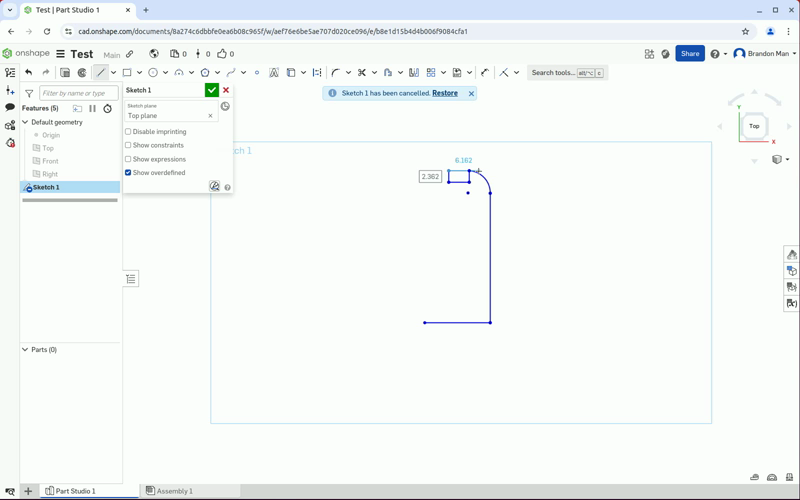
mouse_move(442, 170)
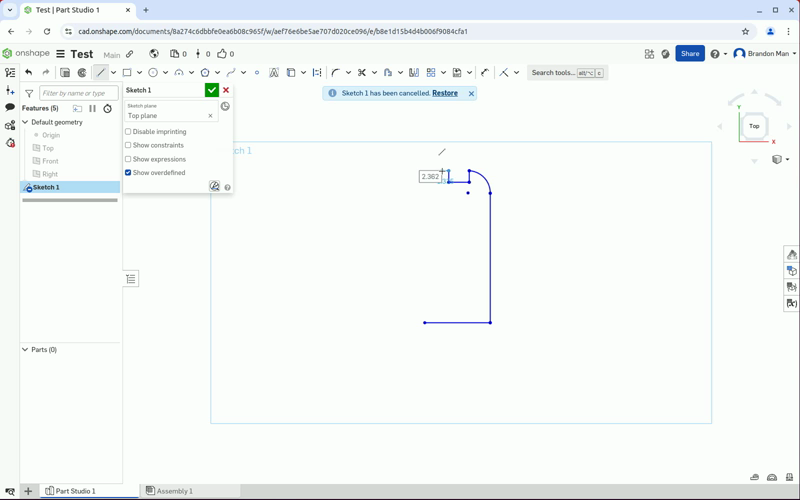
scroll(6)
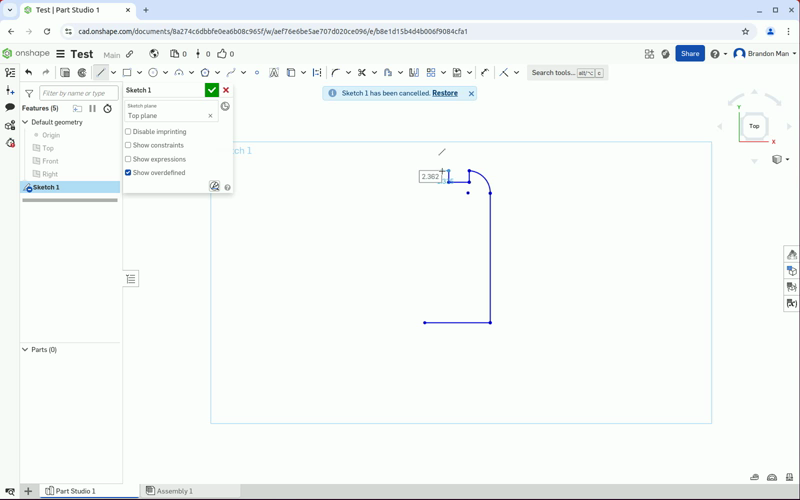
scroll(6)
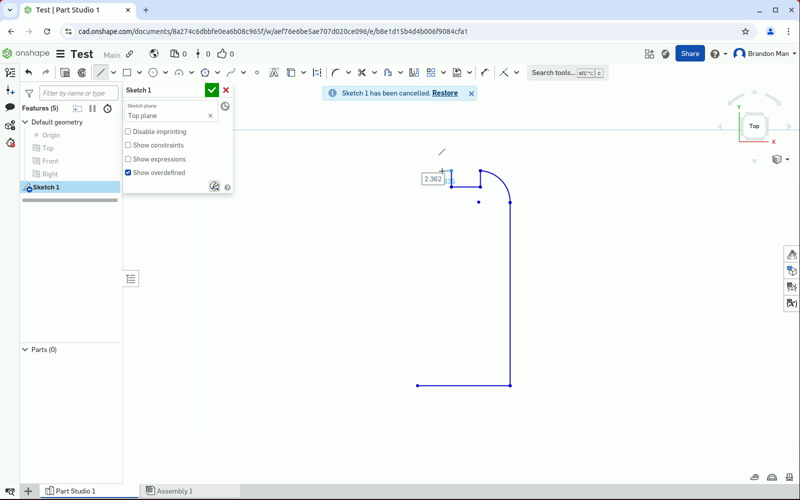
scroll(6)
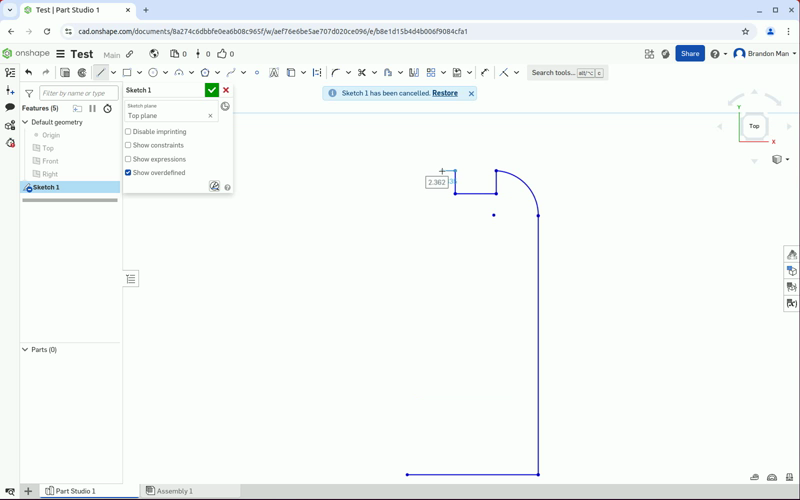
scroll(6)
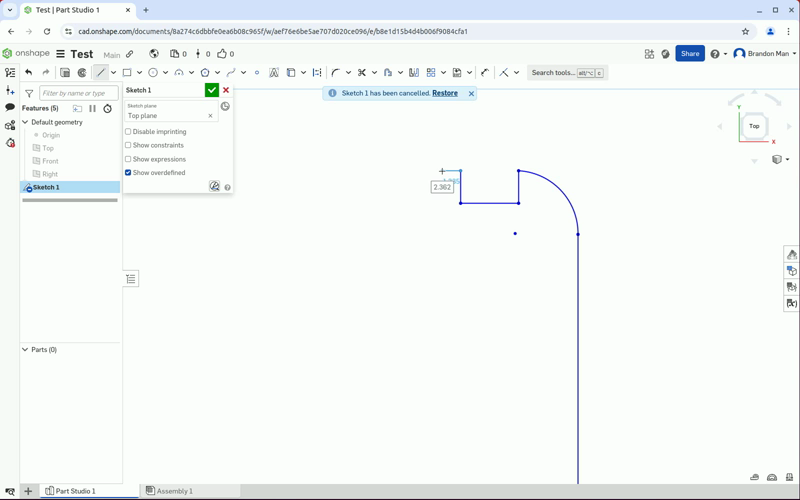
scroll(6)
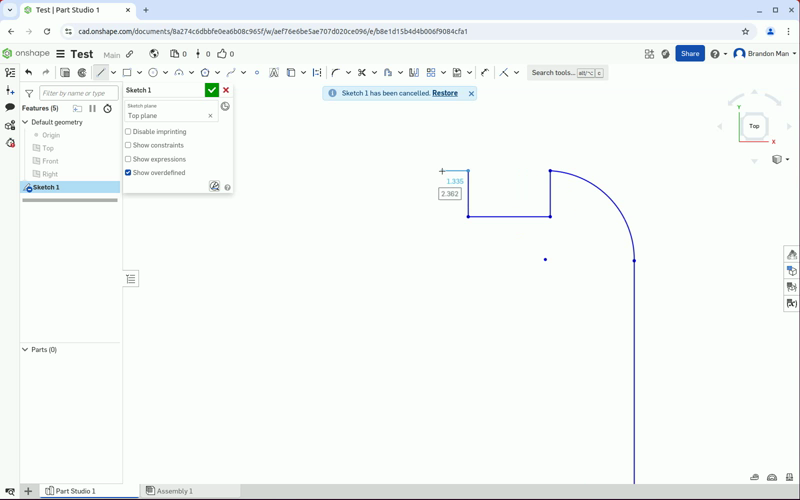
scroll(6)
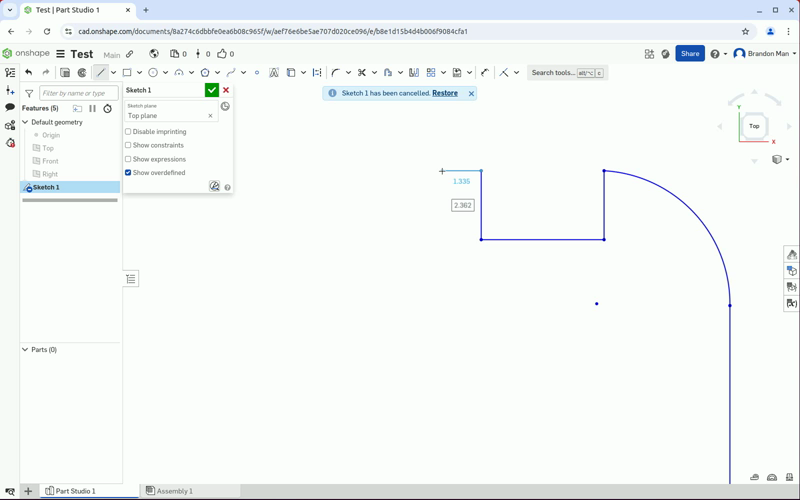
scroll(6)
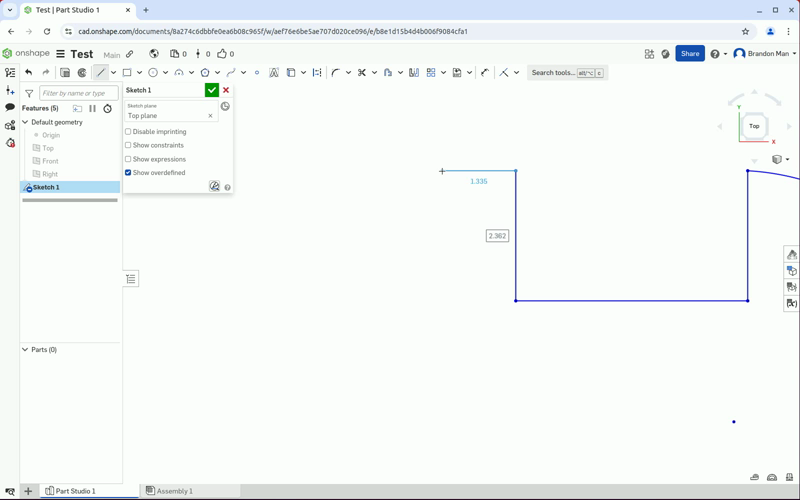
click(442, 170)
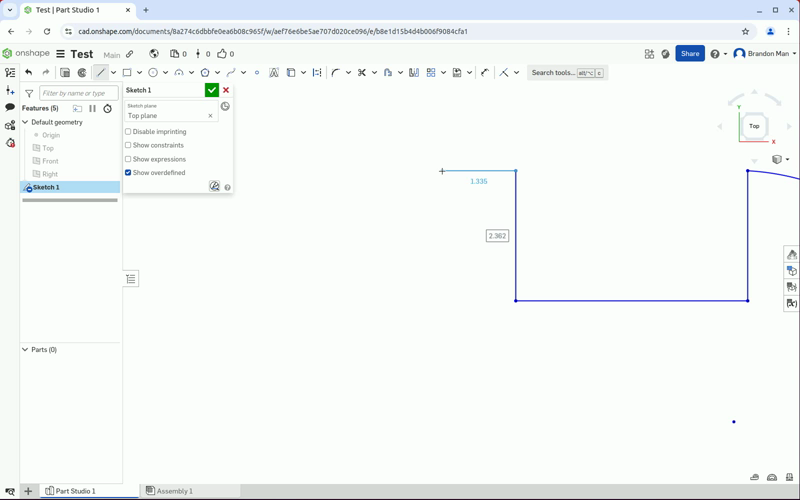
scroll(-6)
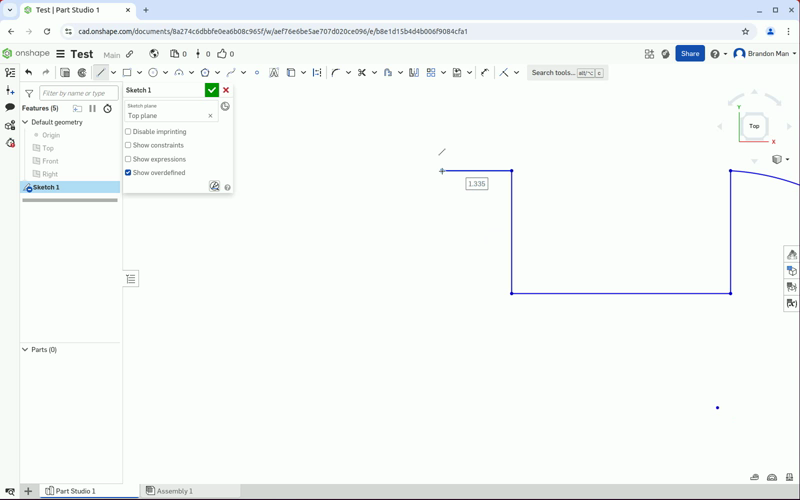
scroll(-6)
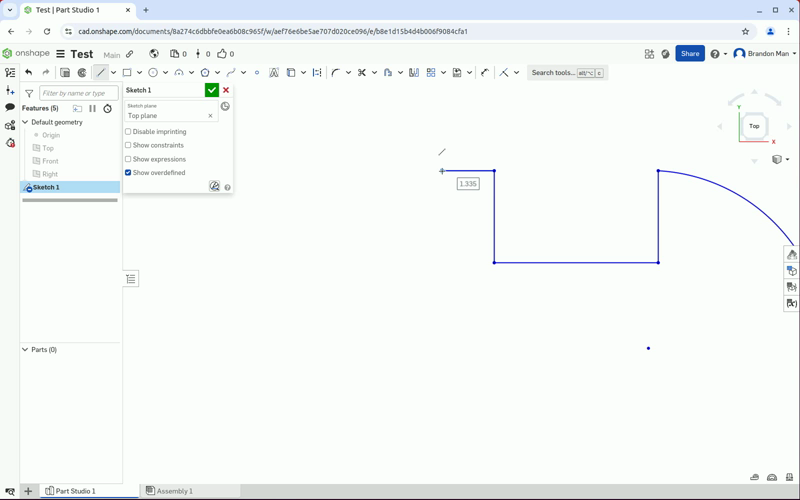
scroll(-6)
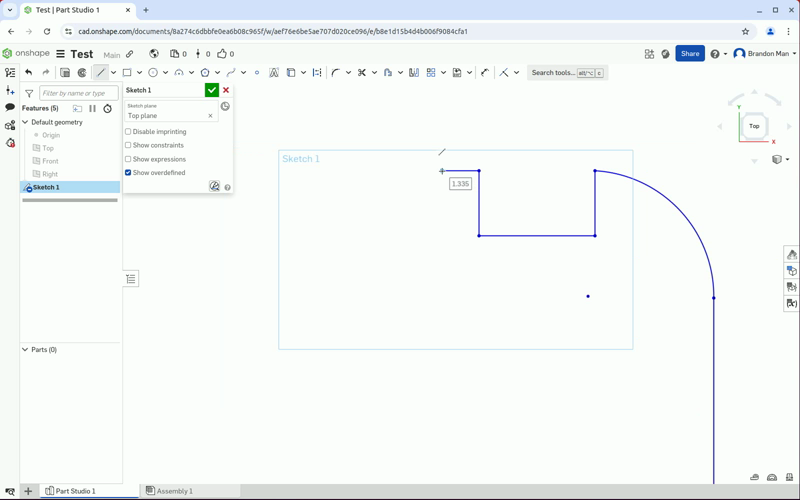
scroll(-6)
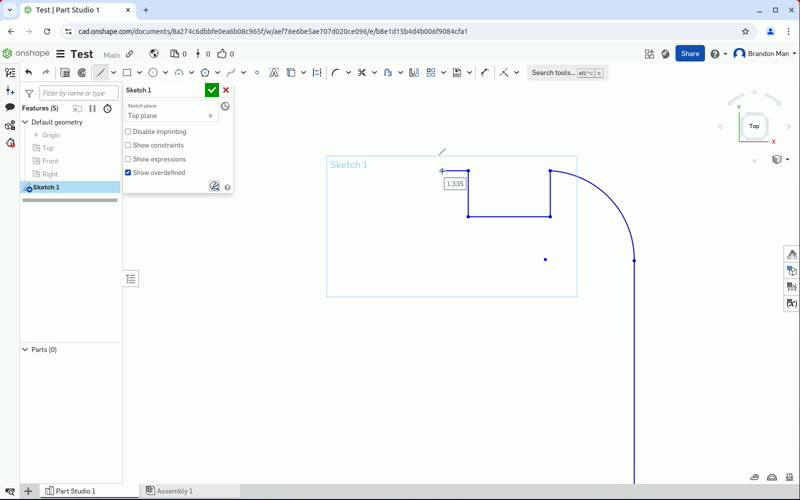
scroll(-6)
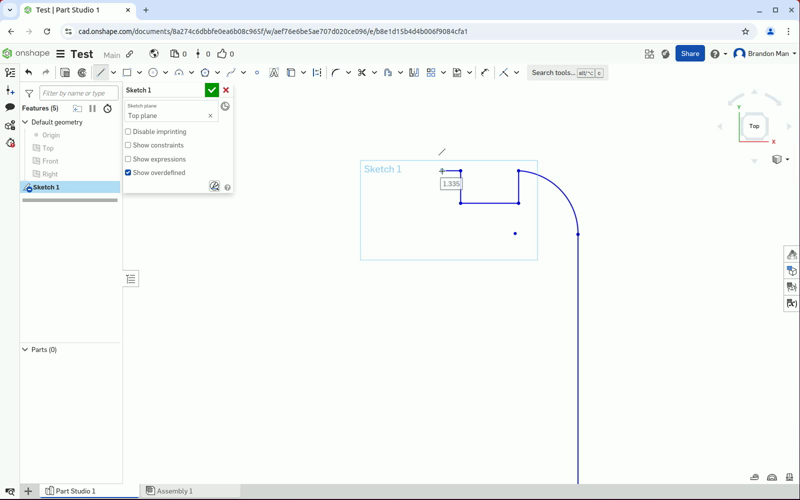
scroll(-6)
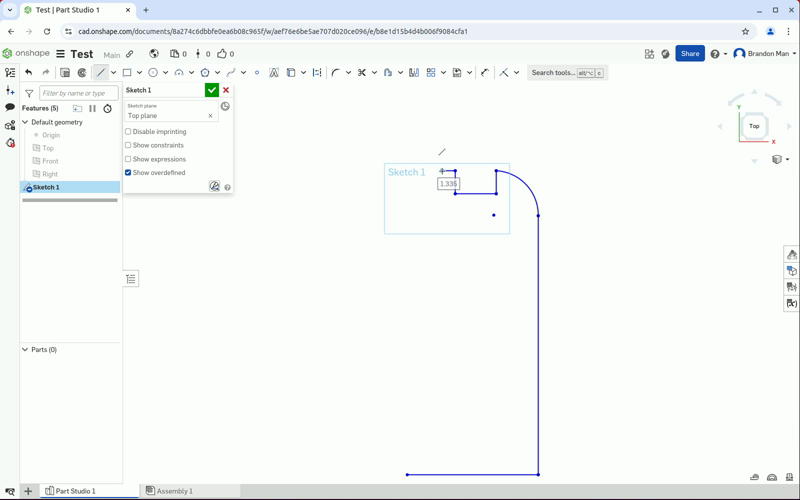
scroll(-6)
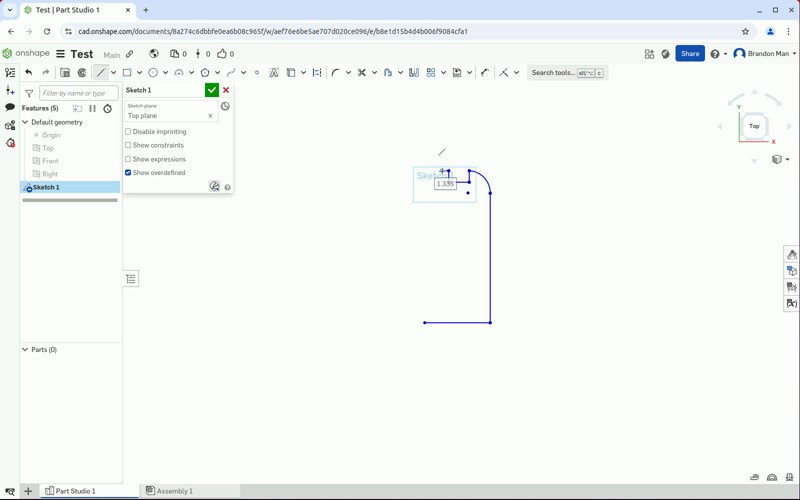
key_up(shift)
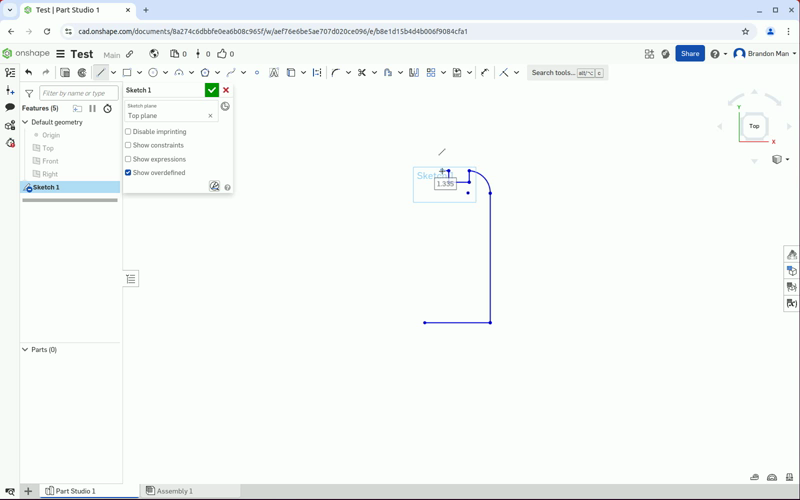
key_down(shift)
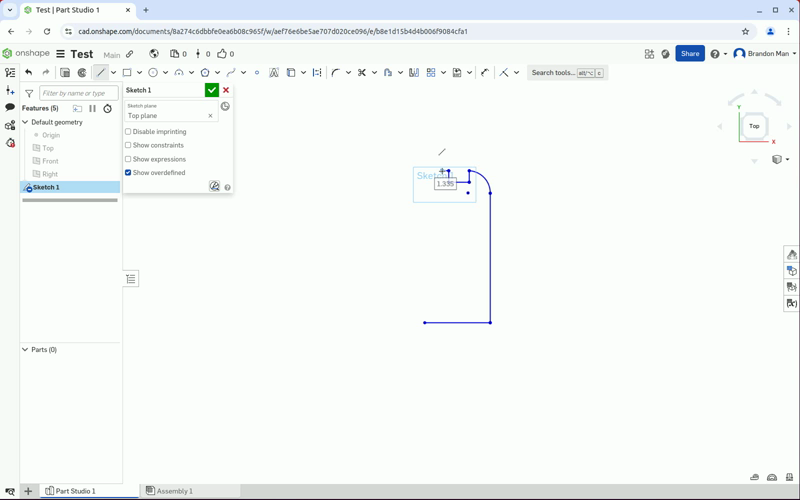
mouse_move(472, 170)
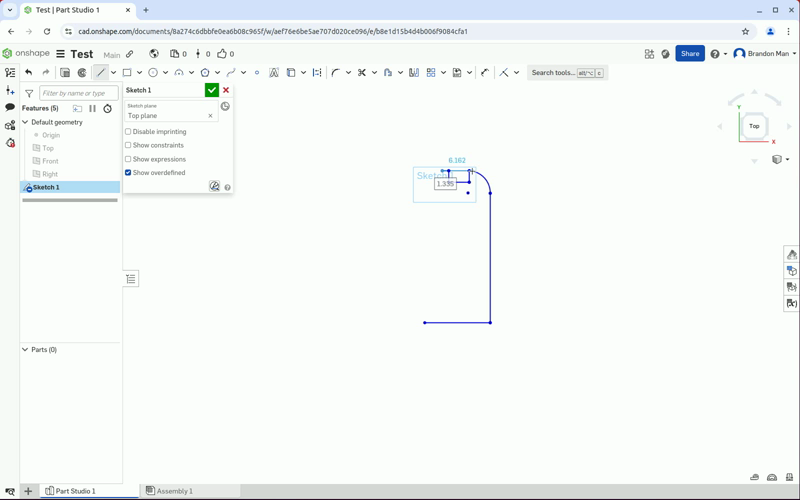
mouse_move(424, 188)
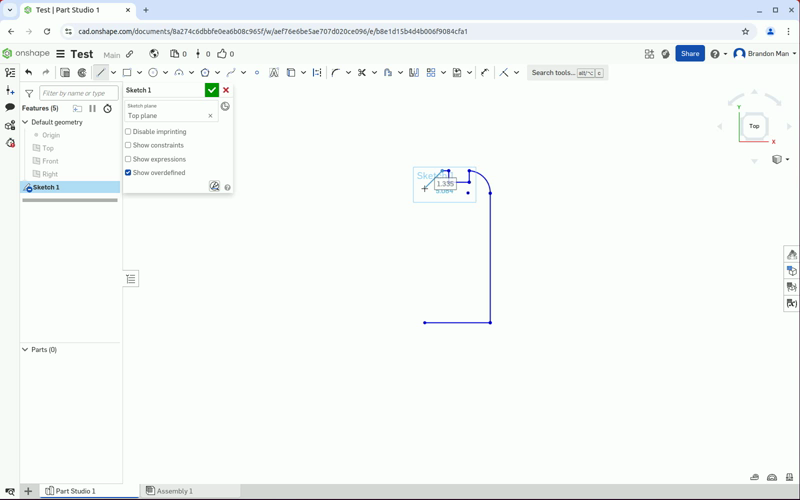
click(424, 188)
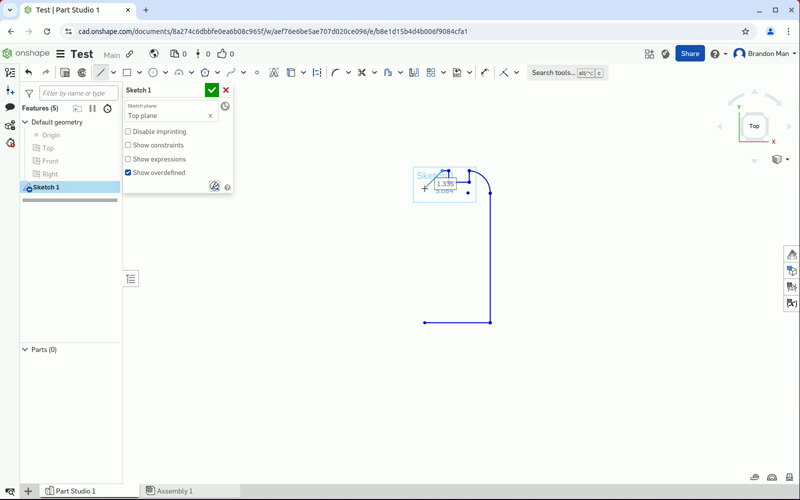
key_up(shift)
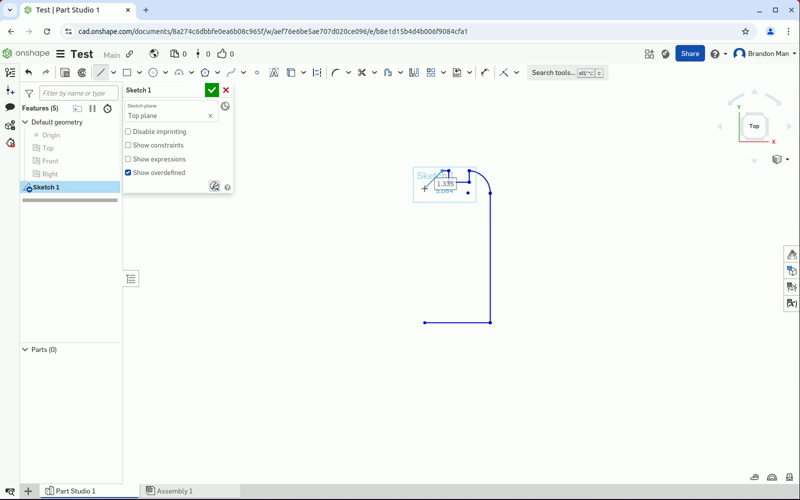
key_down(shift)
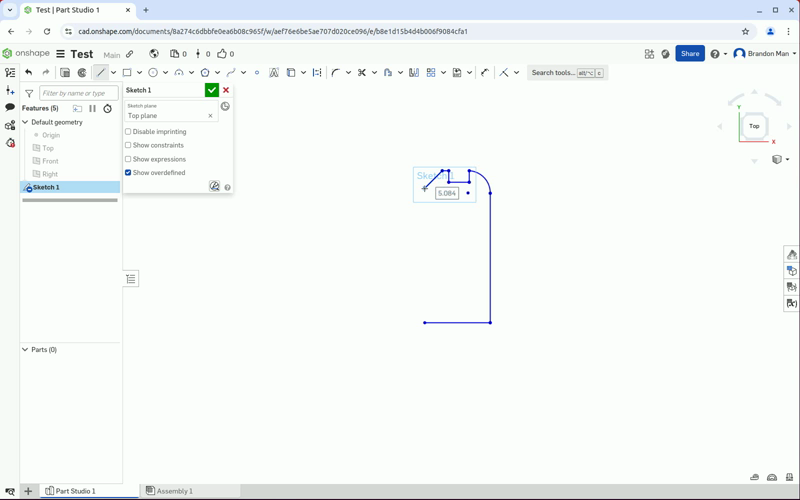
mouse_move(424, 322)
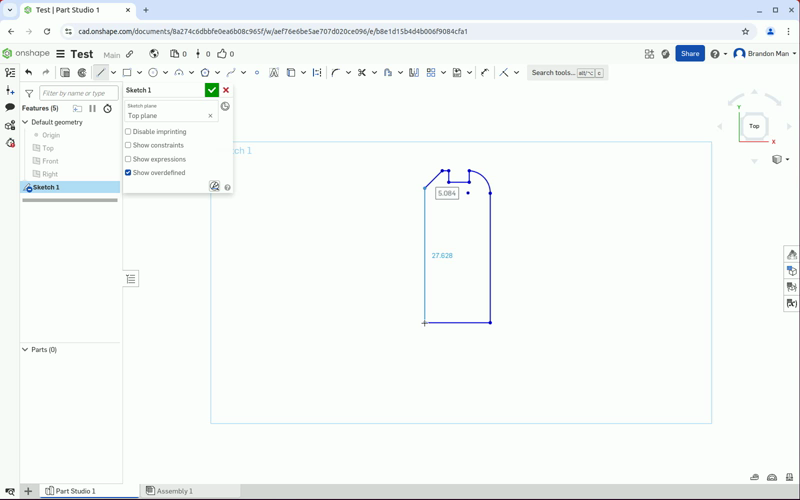
key_up(shift)
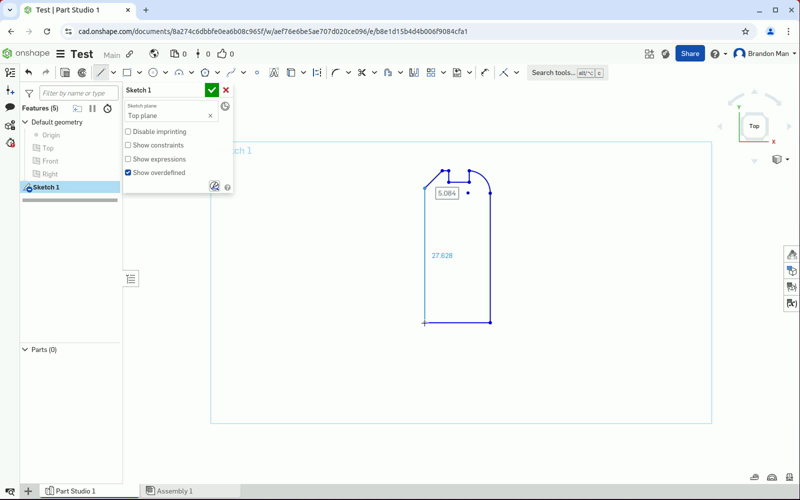
click(424, 322)
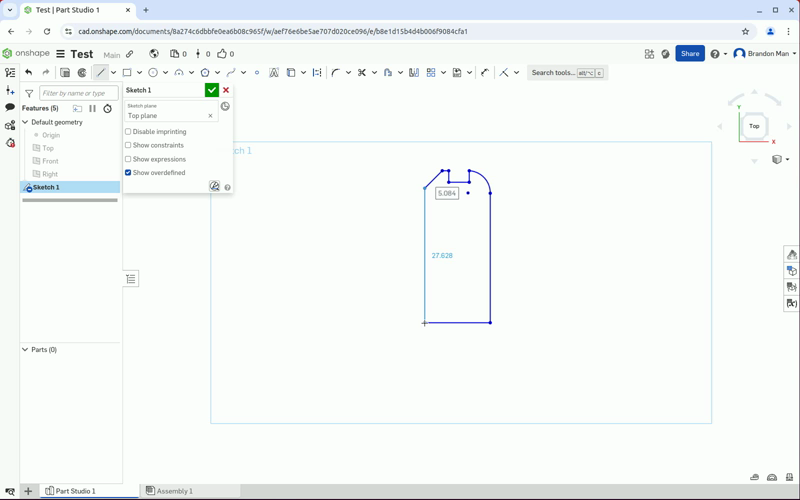
key(esc)
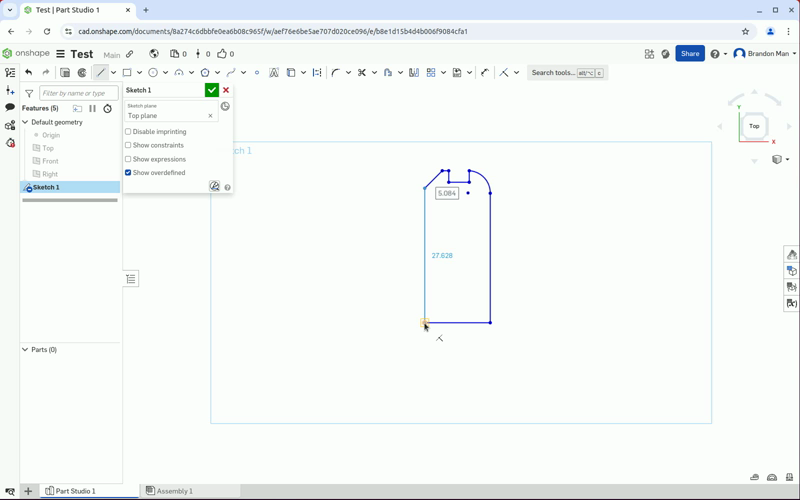
mouse_move(458, 261)
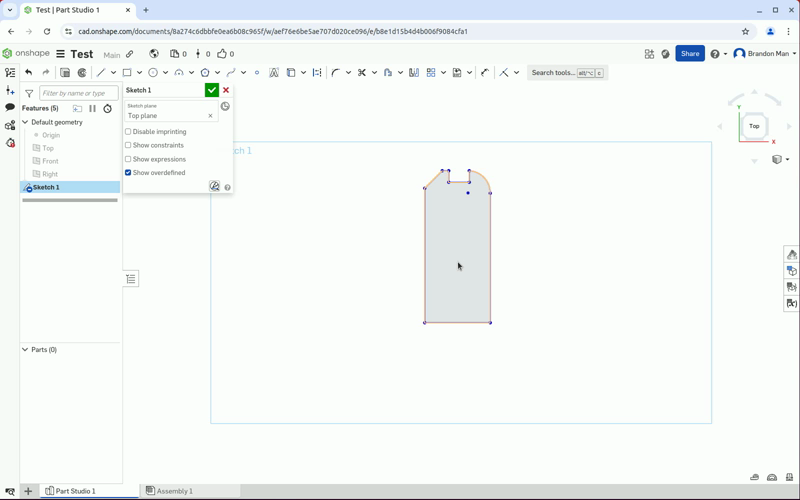
click(458, 261)
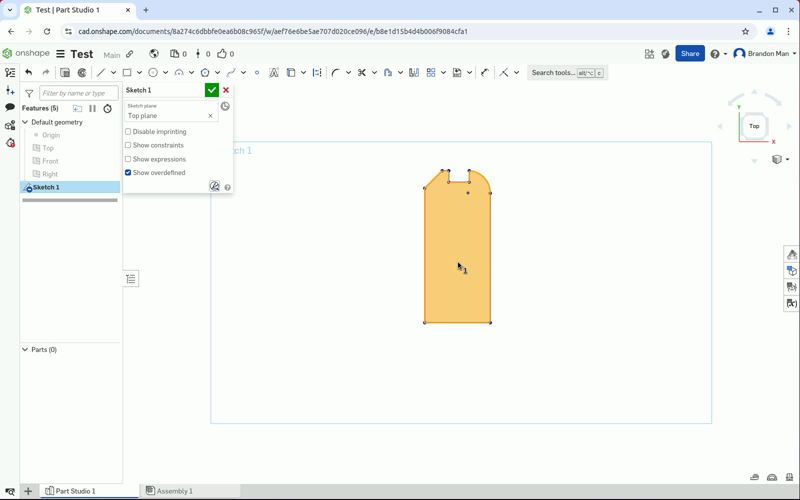
mouse_move(73, 352)
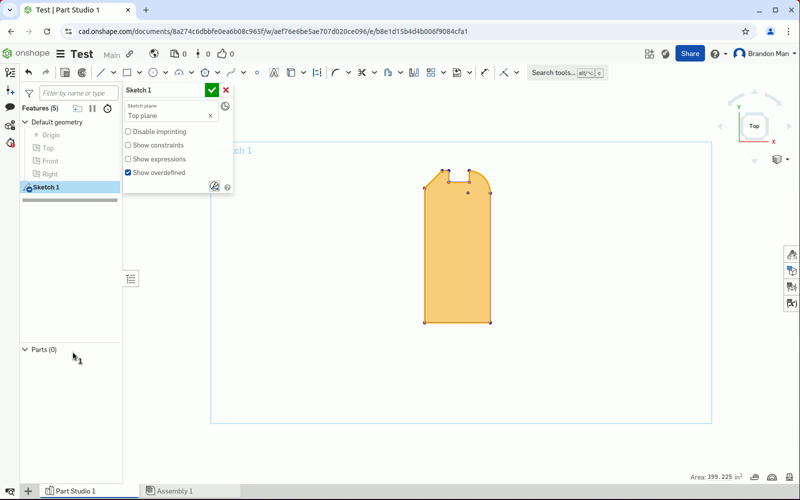
key(shift+y)
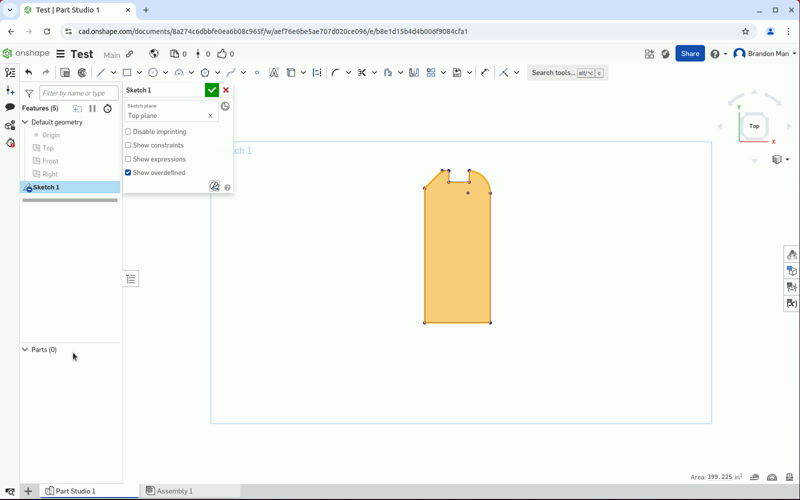
key(shift+e)
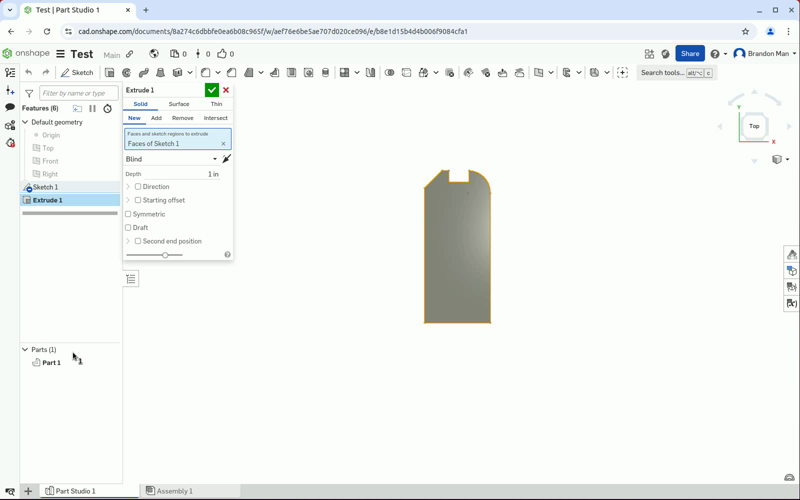
mouse_move(143, 106)
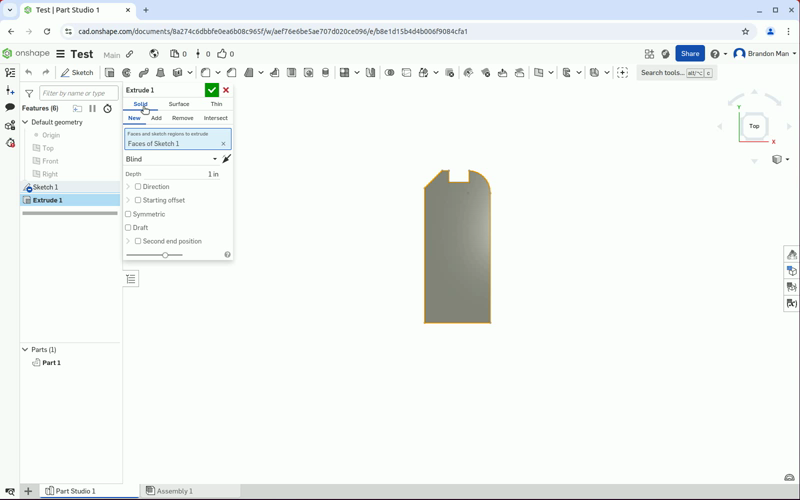
click(143, 106)
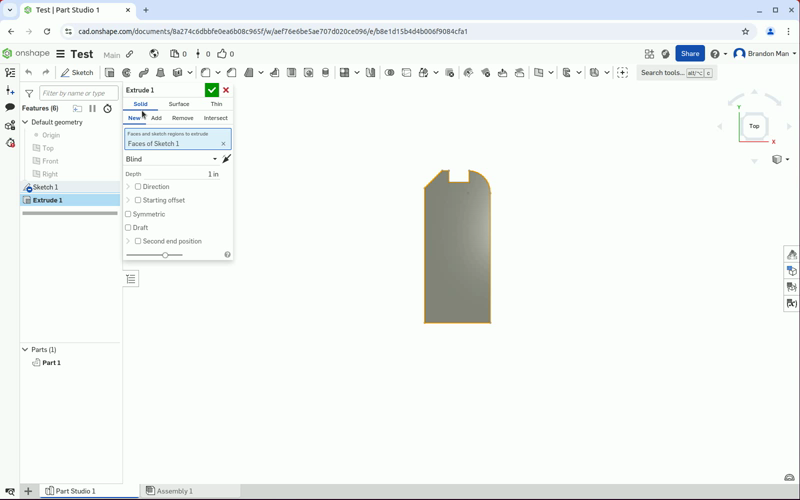
mouse_move(137, 120)
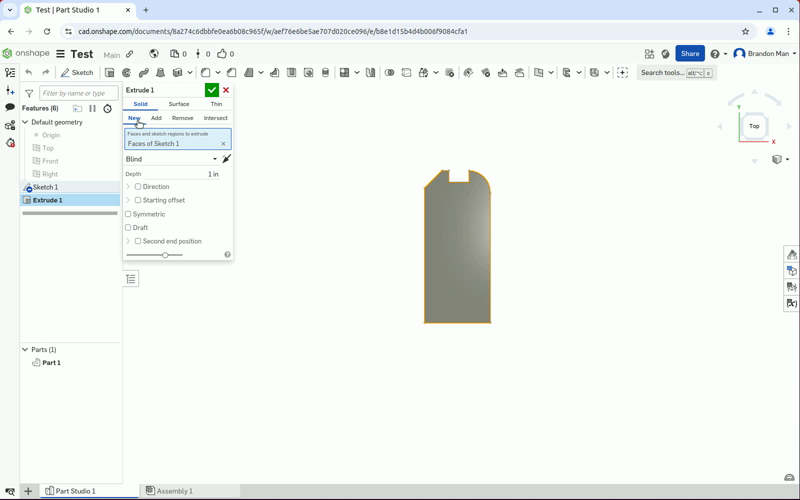
click(137, 120)
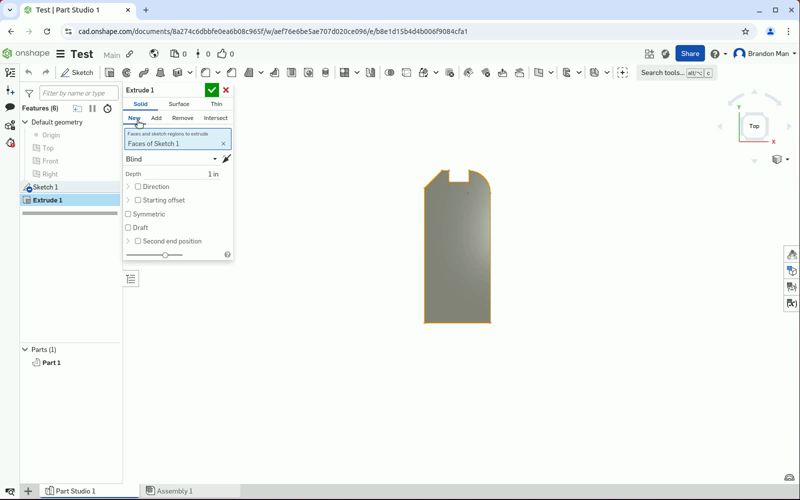
key(tab, 4)
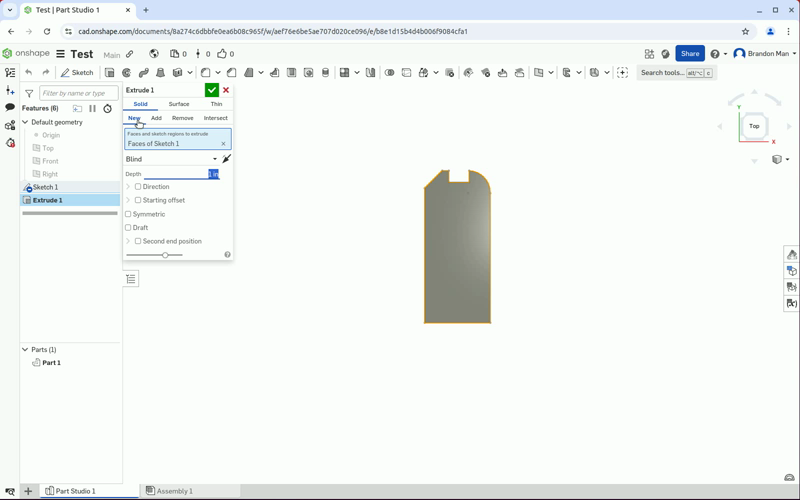
text(3.37)
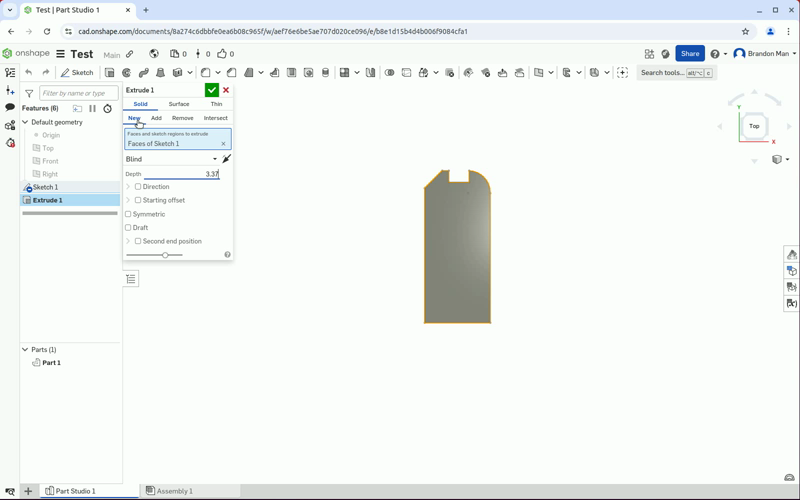
key(enter)
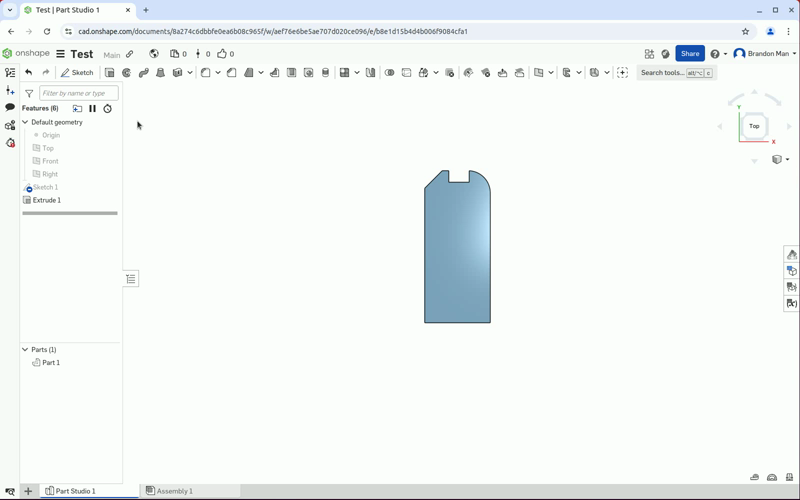
key(shift+h)
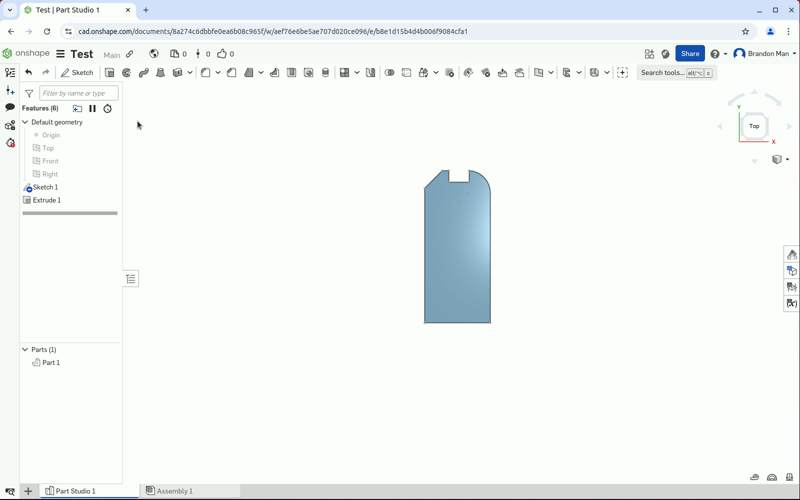
key(shift+h)
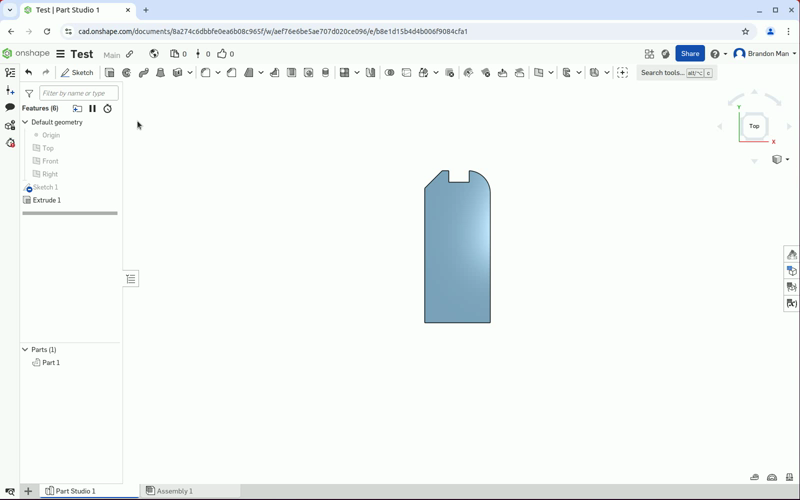
mouse_move(73, 189)
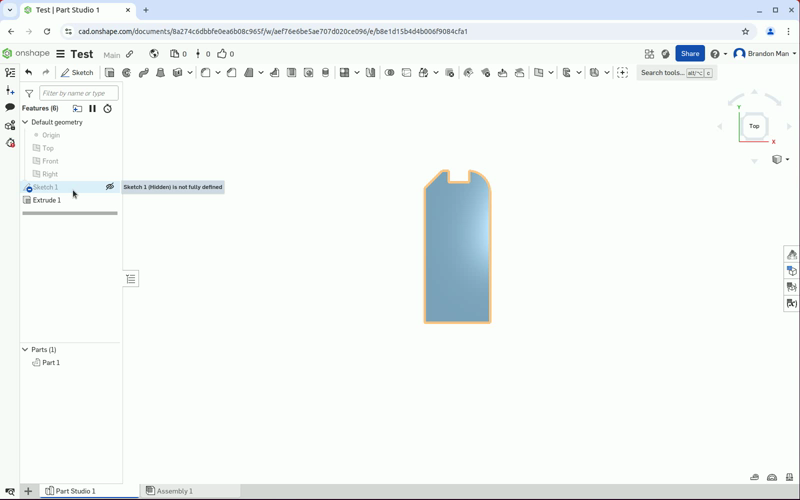
click(73, 189)
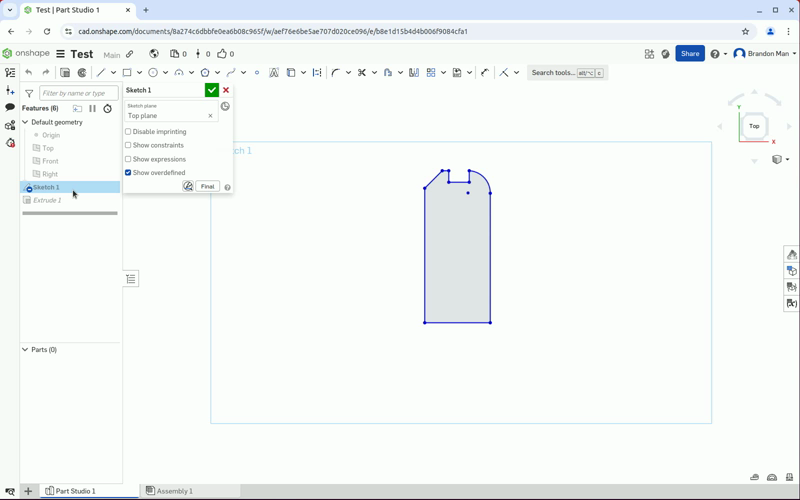
mouse_move(229, 92)
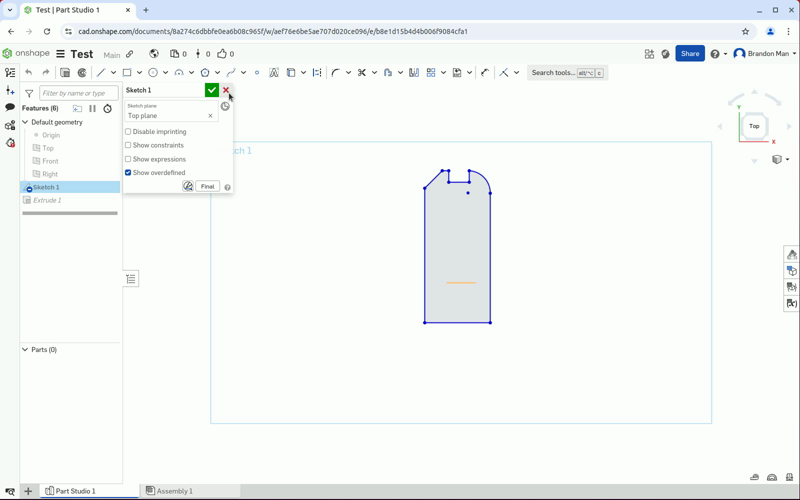
click(229, 92)
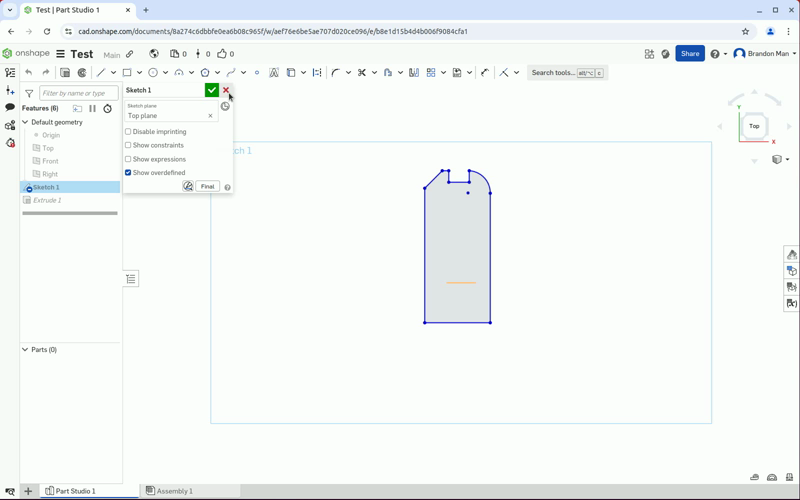
key(shift+s)
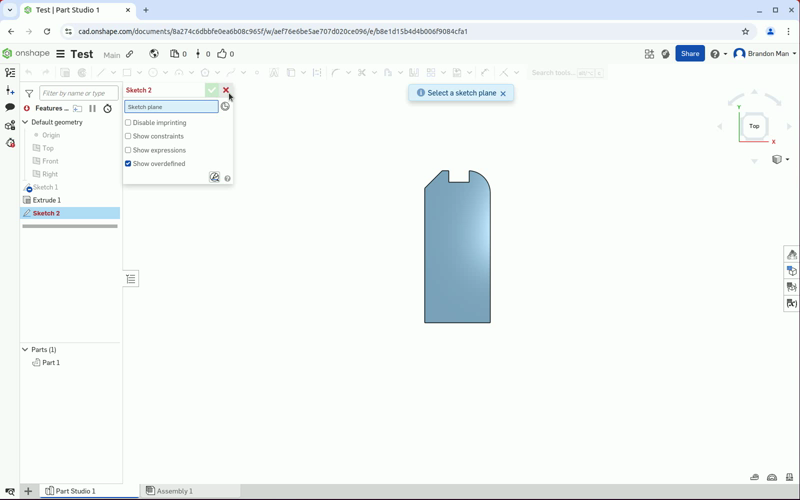
mouse_move(73, 150)
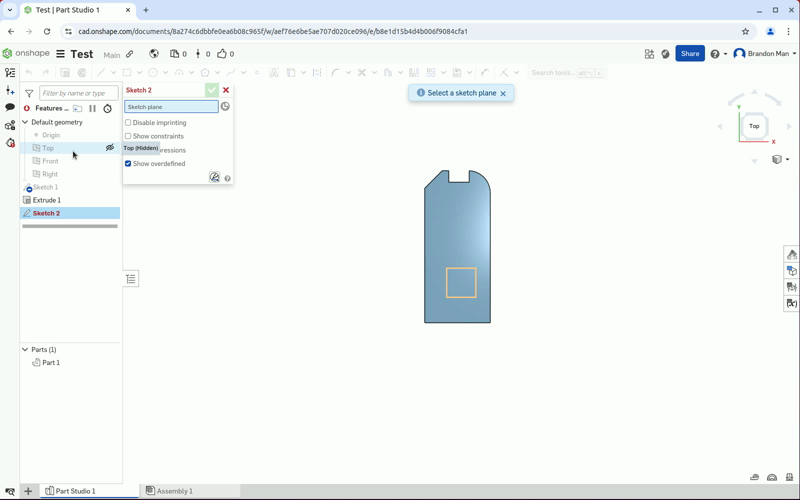
click(73, 150)
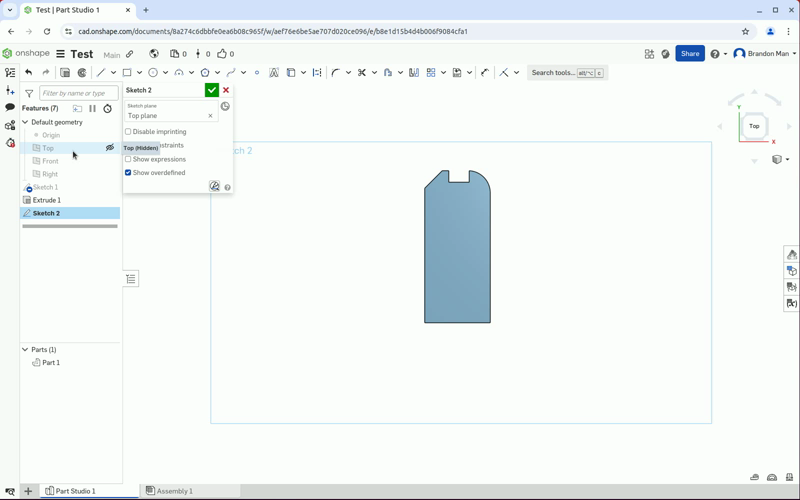
mouse_move(73, 352)
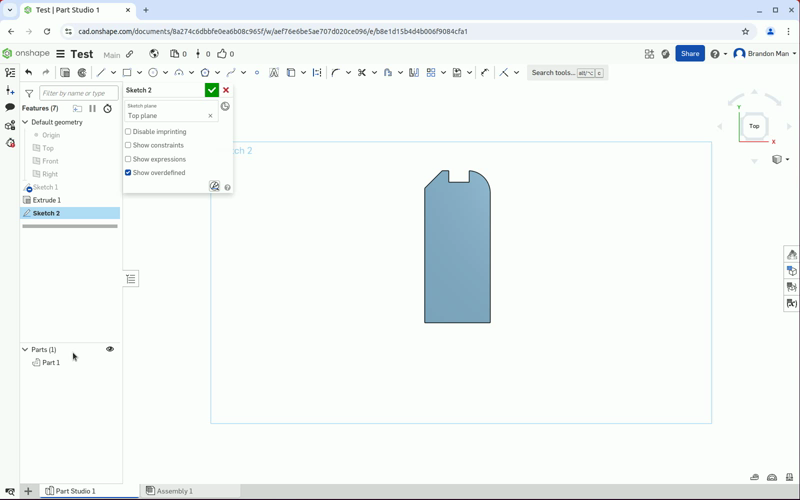
key(y)
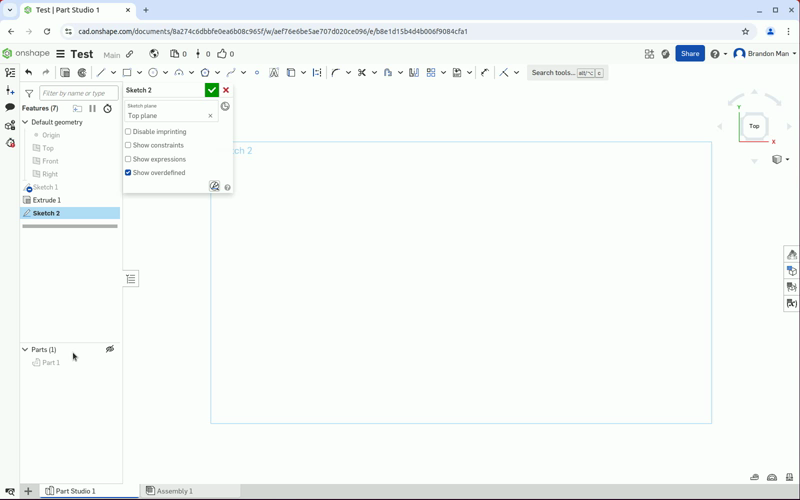
key(l)
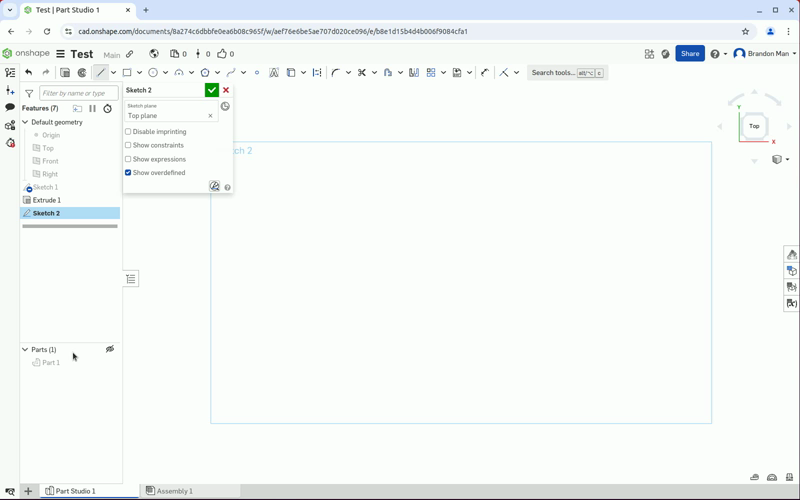
key_down(shift)
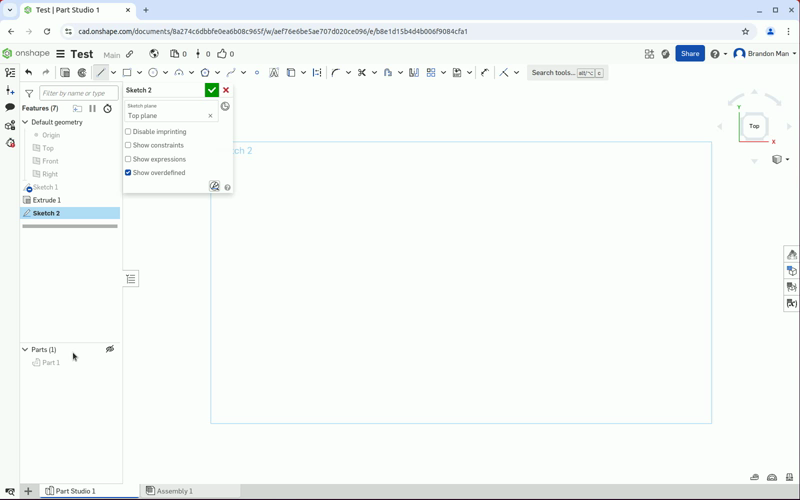
mouse_move(467, 170)
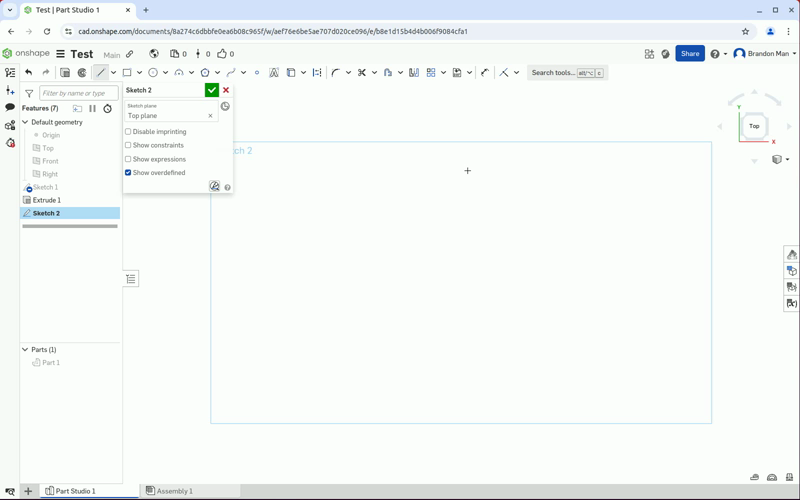
click(467, 170)
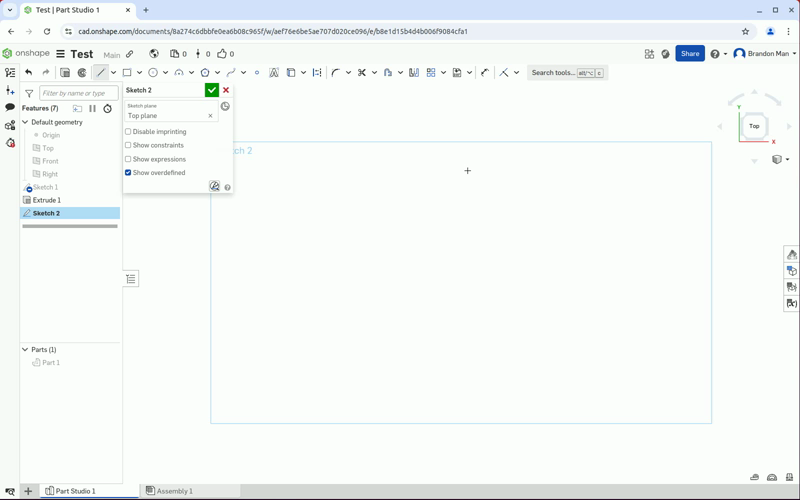
key_up(shift)
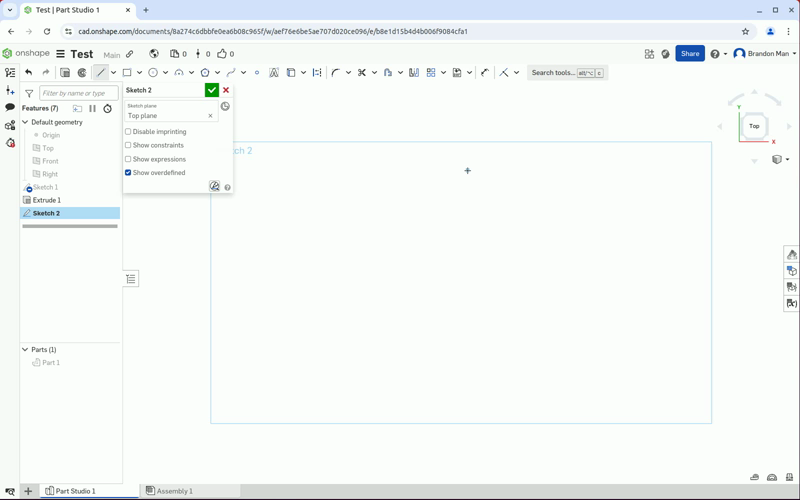
key_down(shift)
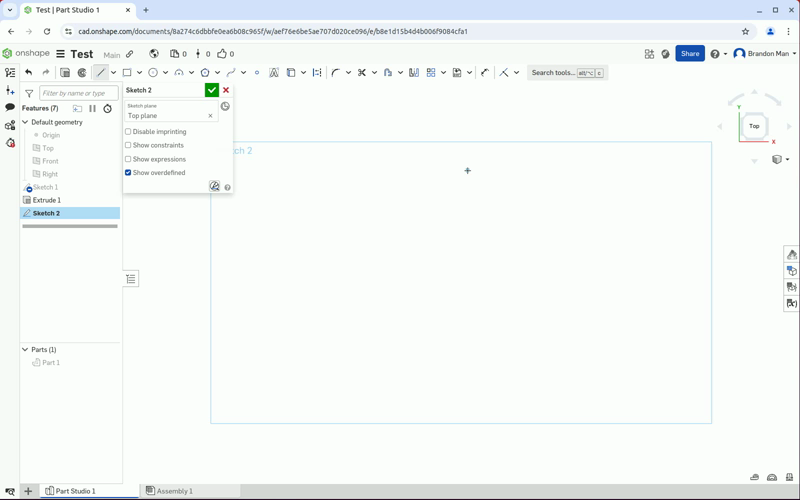
mouse_move(497, 170)
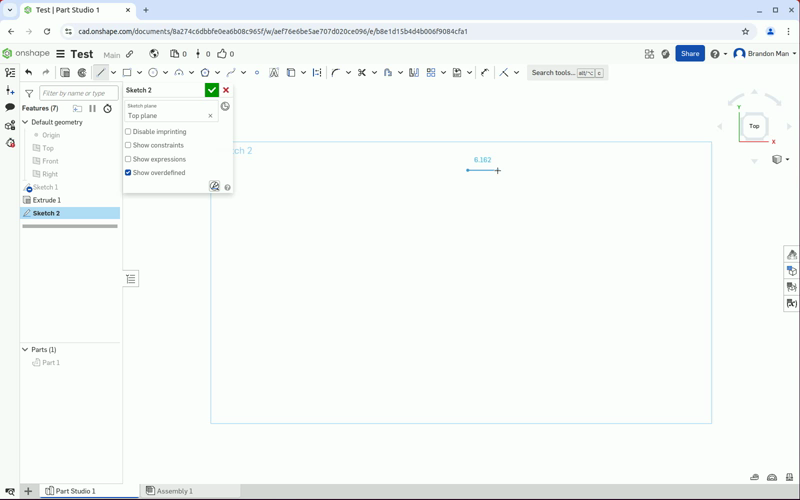
mouse_move(471, 170)
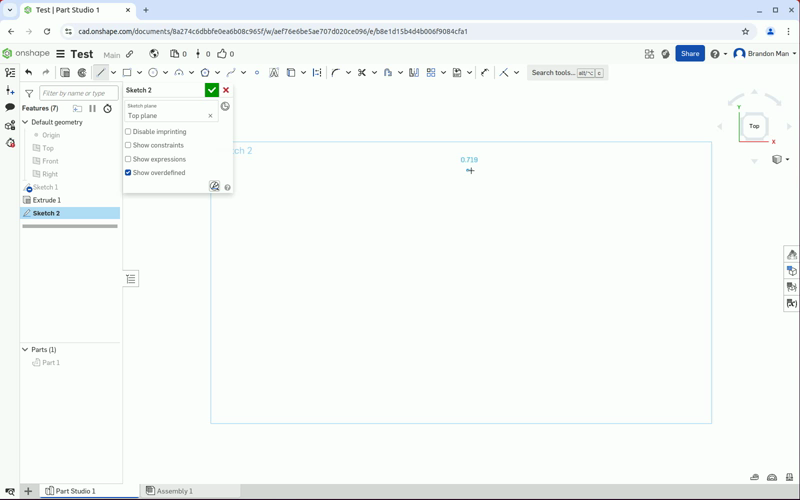
scroll(6)
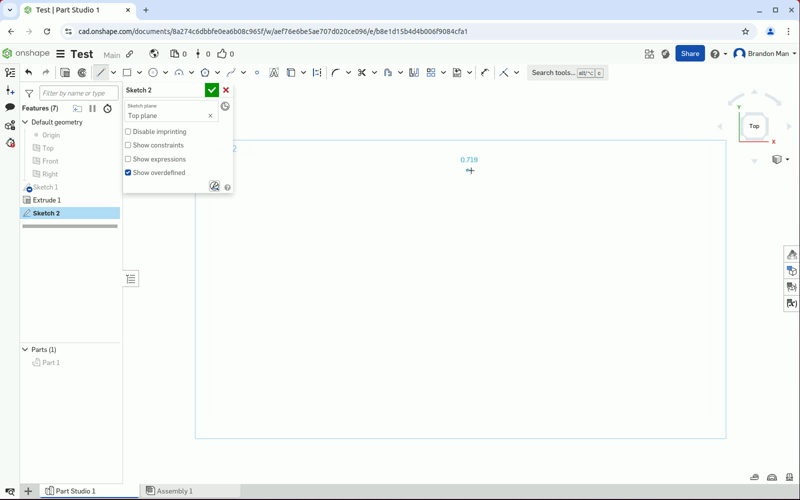
scroll(6)
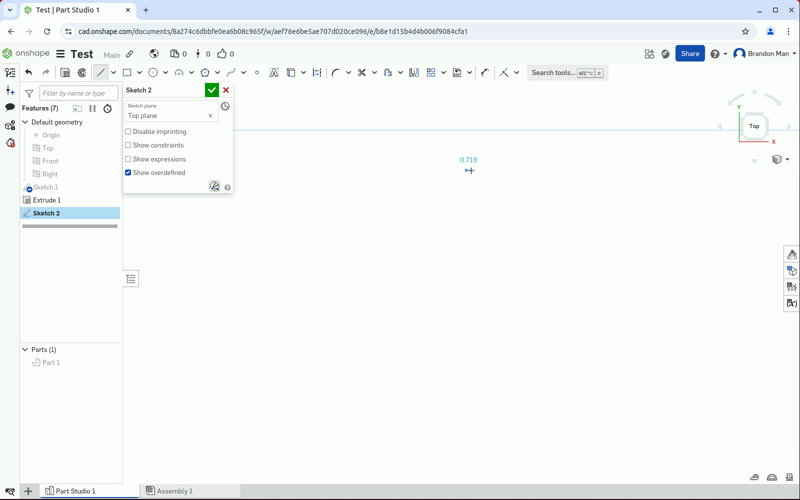
scroll(6)
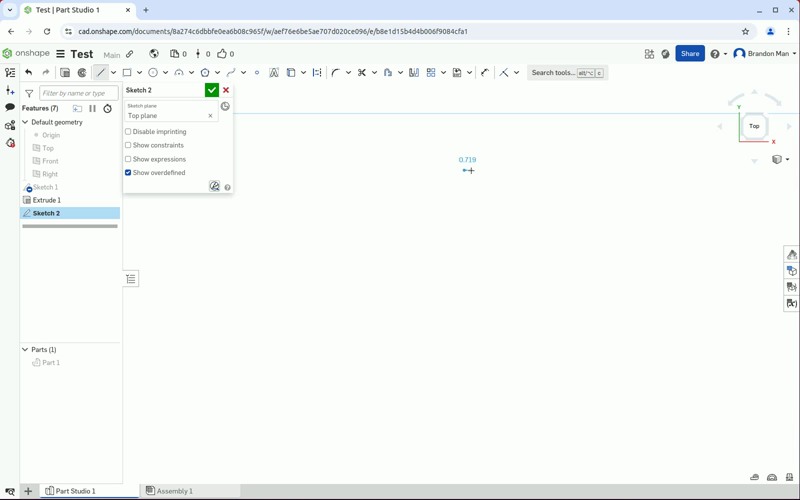
scroll(6)
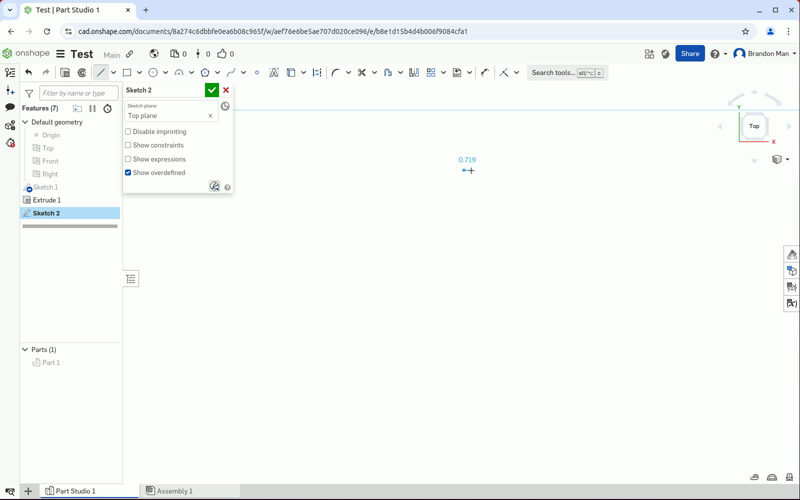
scroll(6)
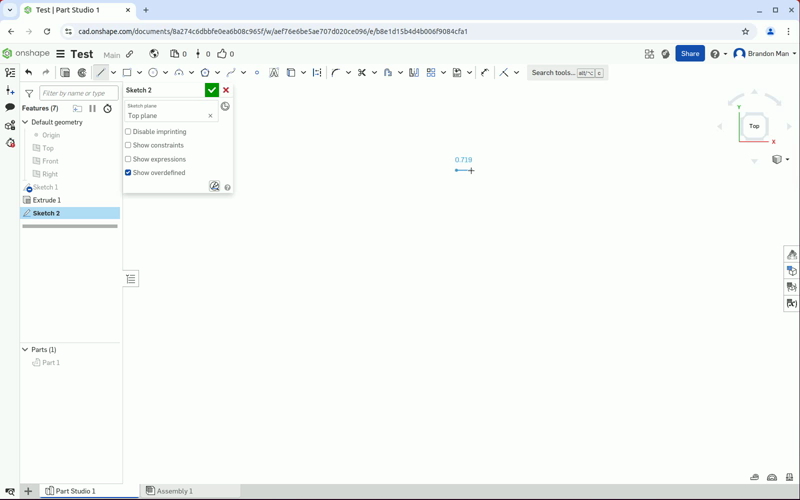
scroll(6)
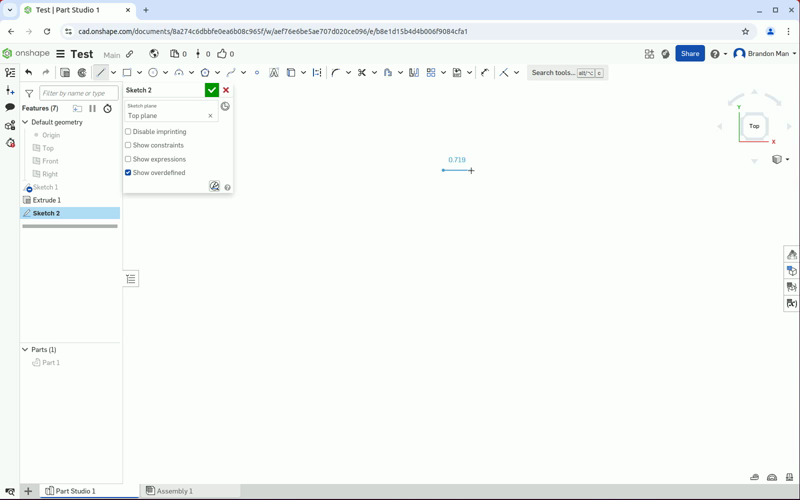
scroll(6)
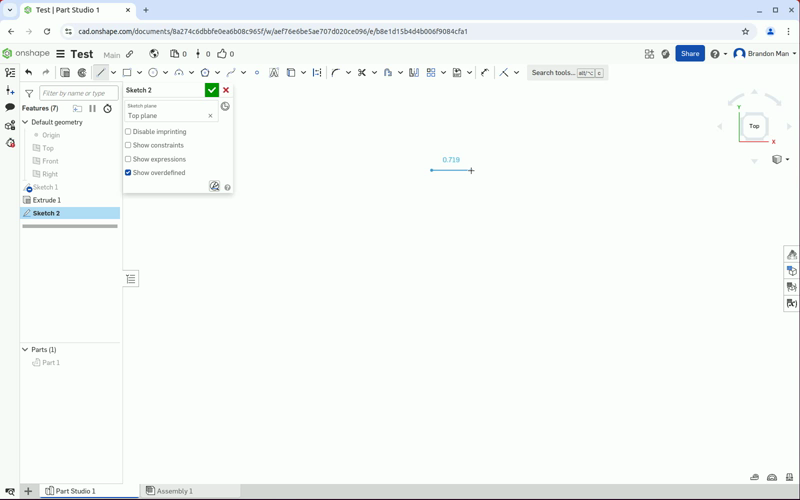
click(471, 170)
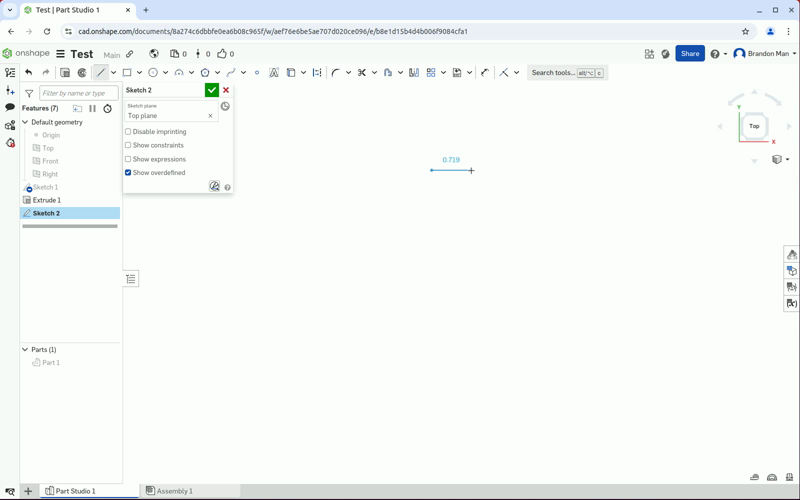
scroll(-6)
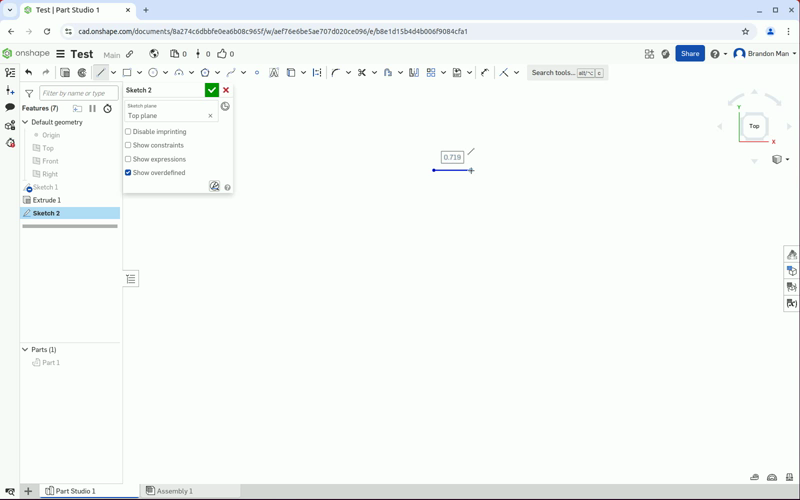
scroll(-6)
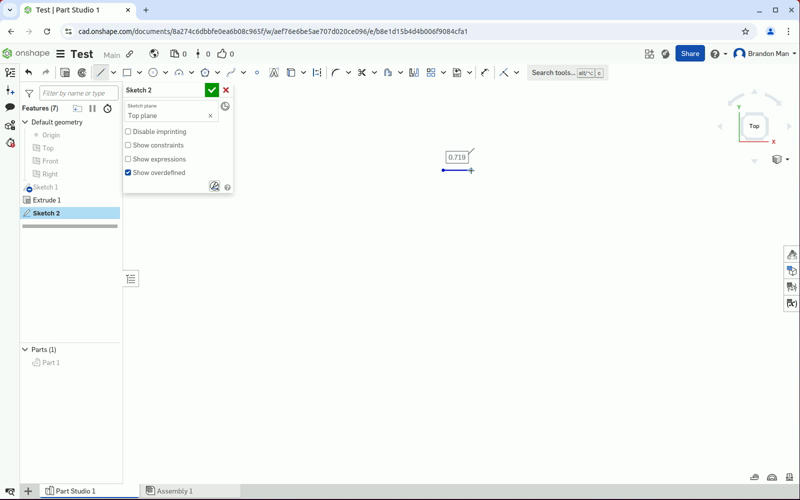
scroll(-6)
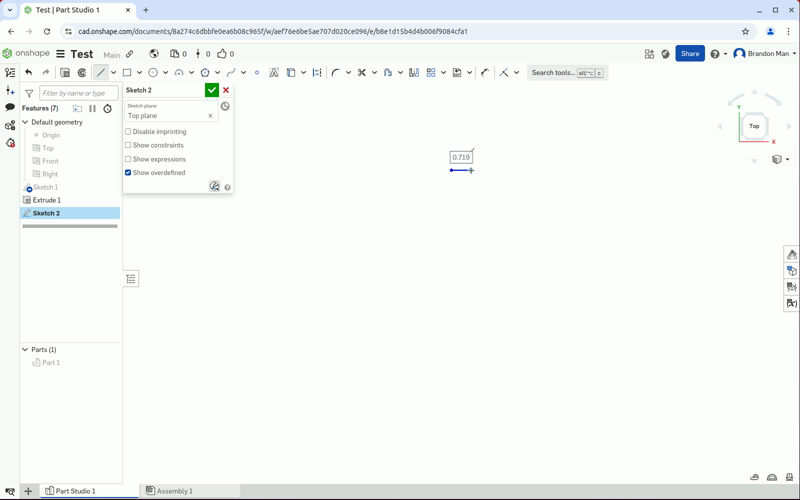
scroll(-6)
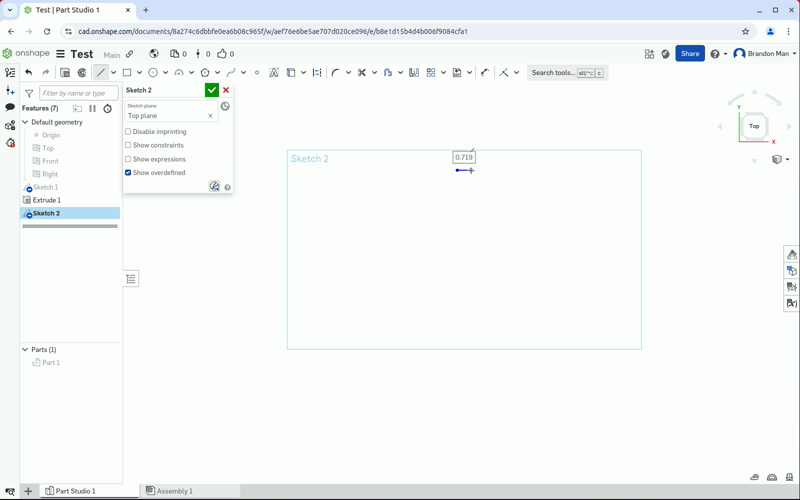
scroll(-6)
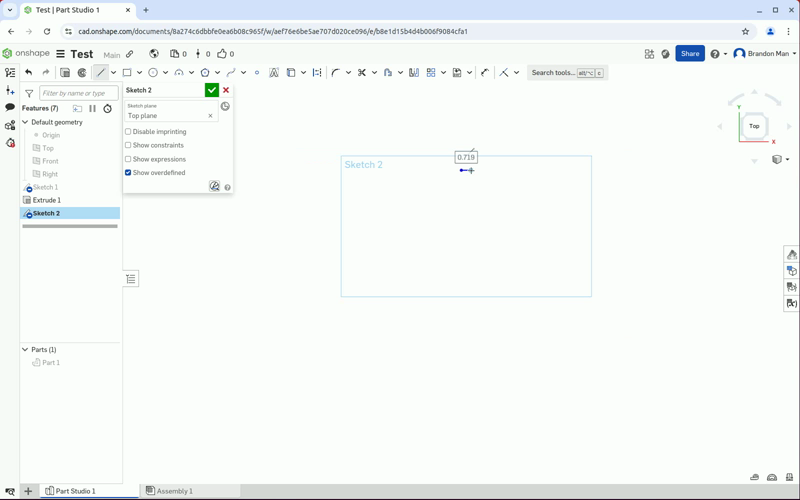
scroll(-6)
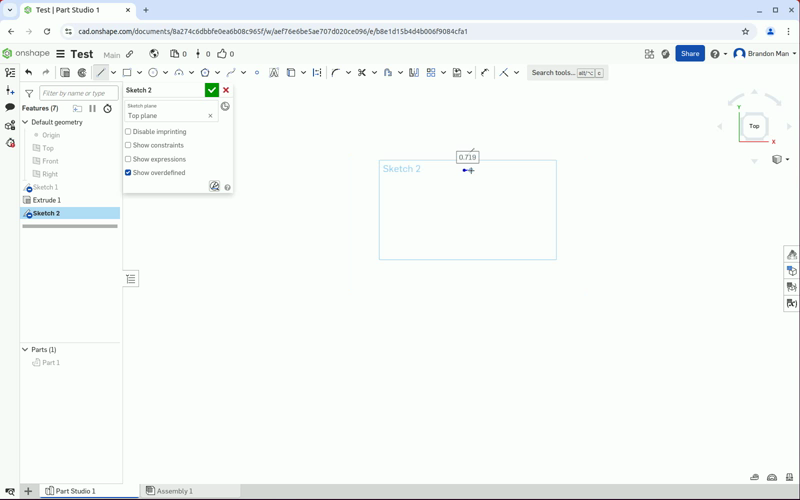
scroll(-6)
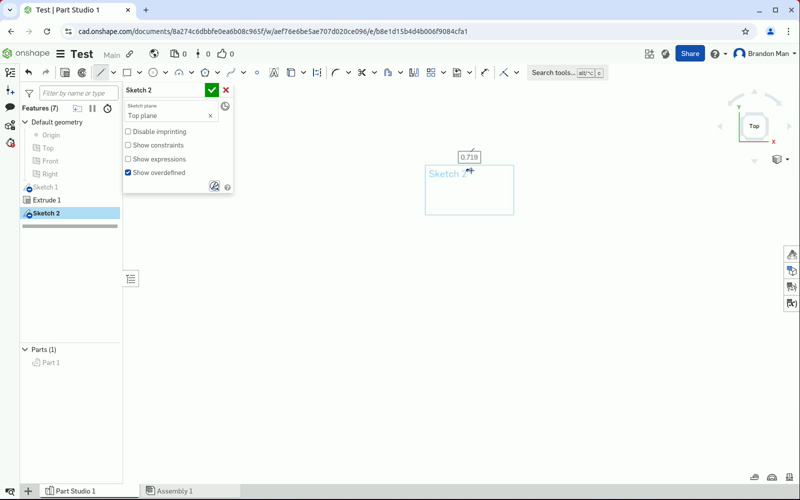
key_up(shift)
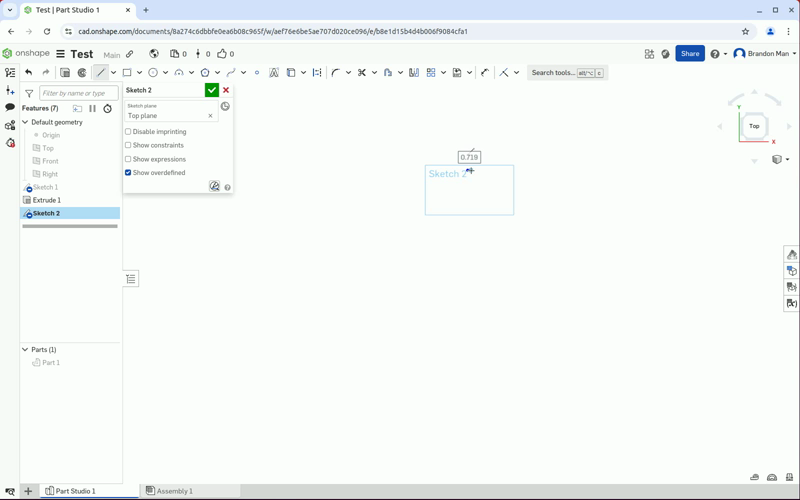
key_down(shift)
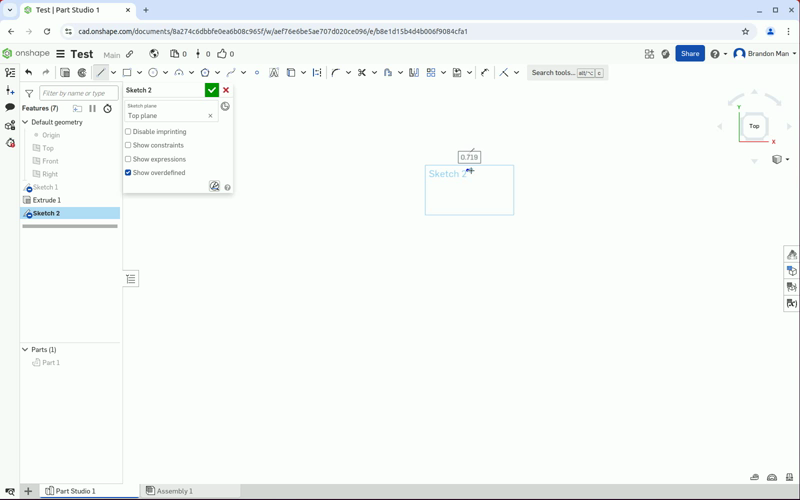
key_up(shift)
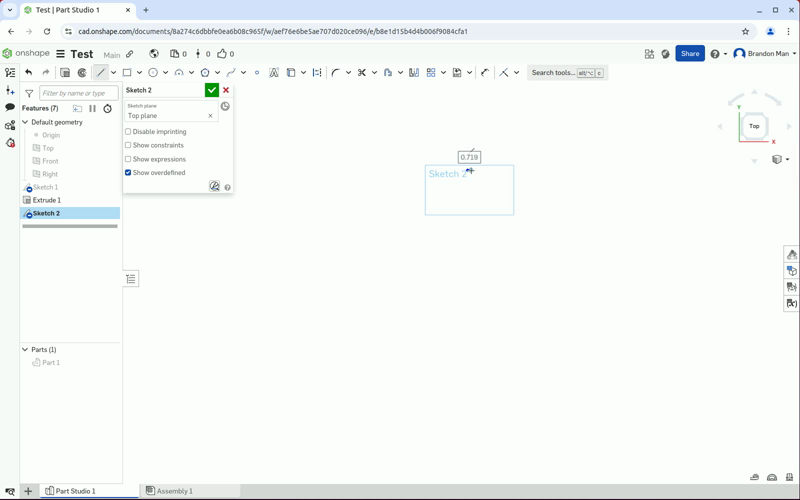
key(esc)
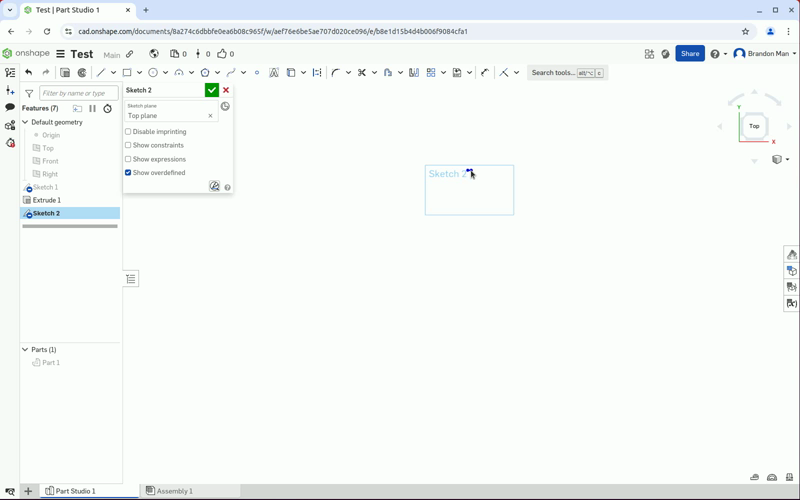
key(a)
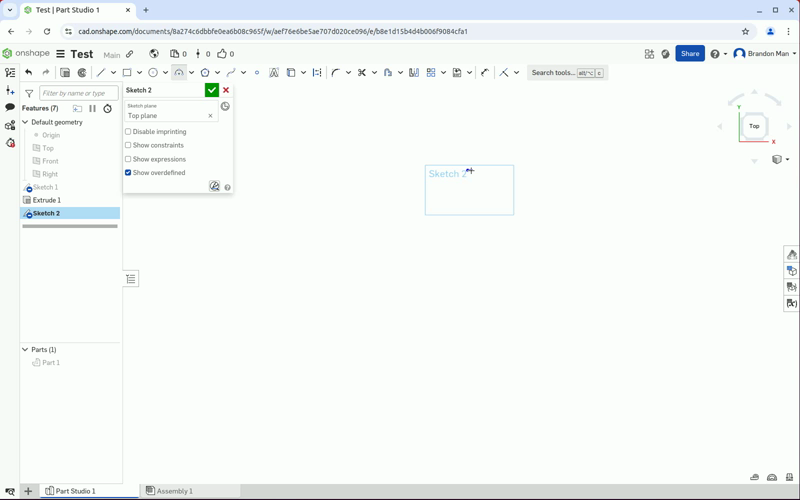
mouse_move(471, 170)
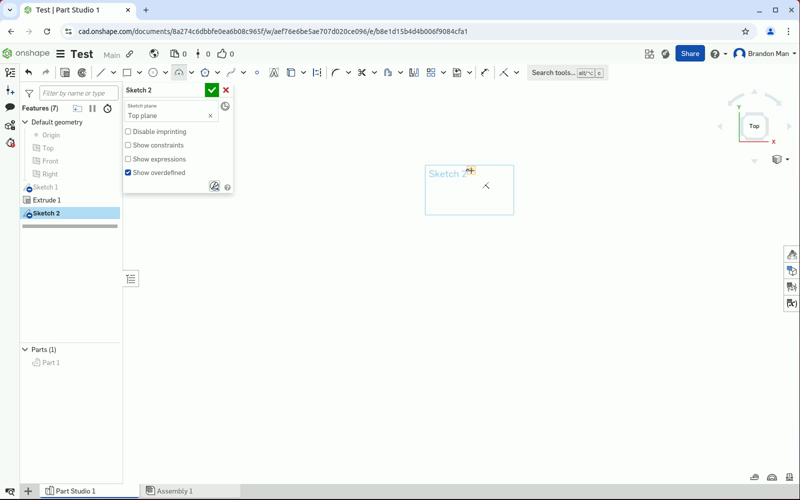
scroll(6)
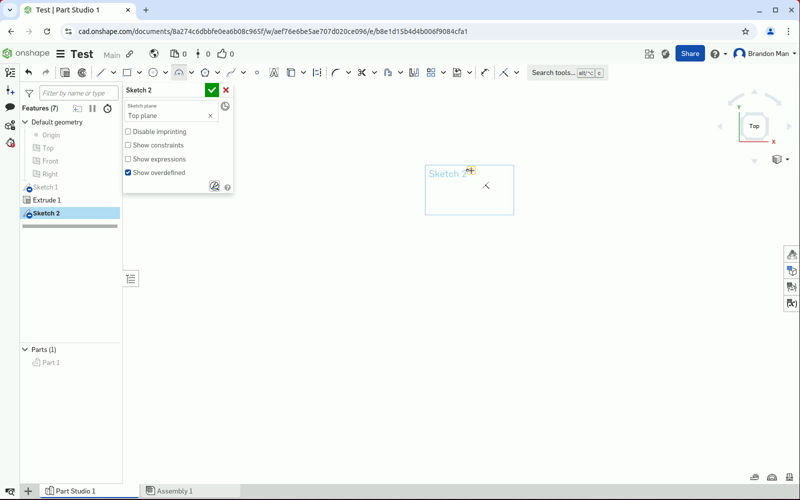
scroll(6)
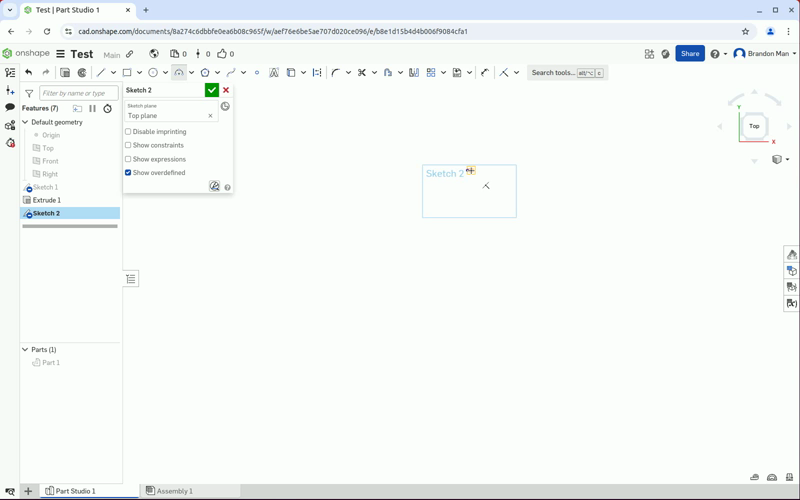
scroll(6)
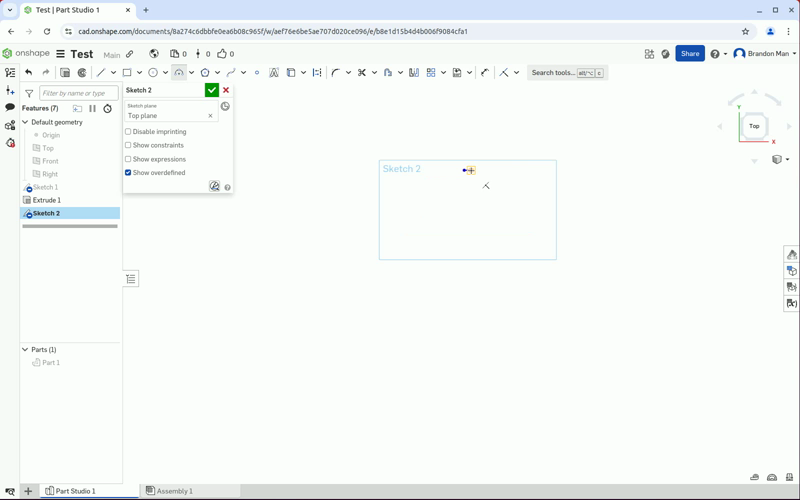
scroll(6)
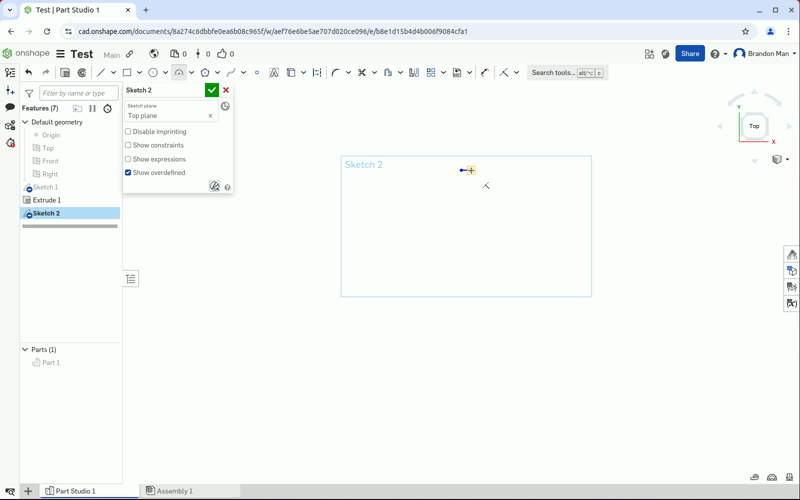
scroll(6)
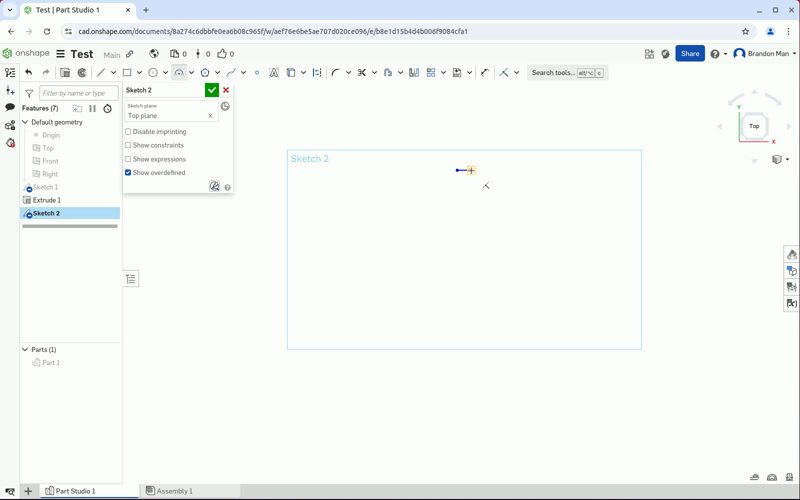
scroll(6)
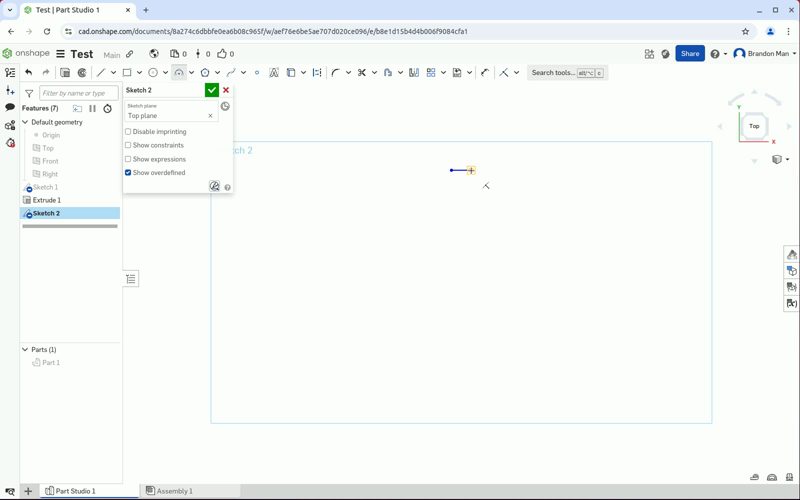
scroll(6)
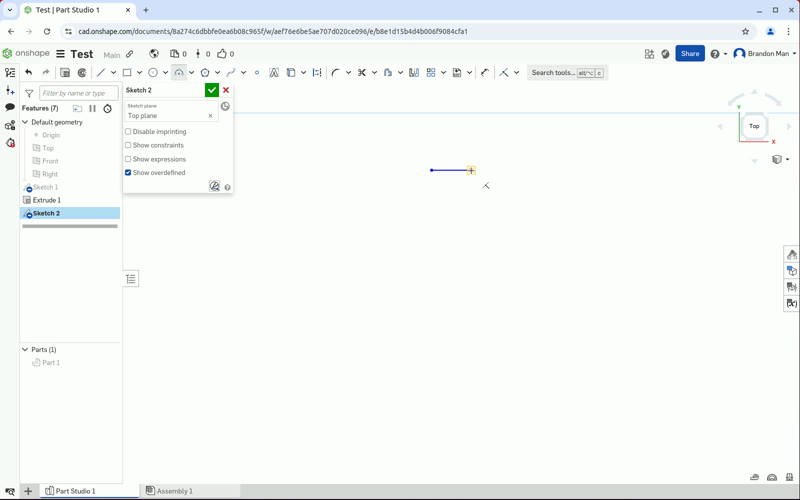
click(471, 170)
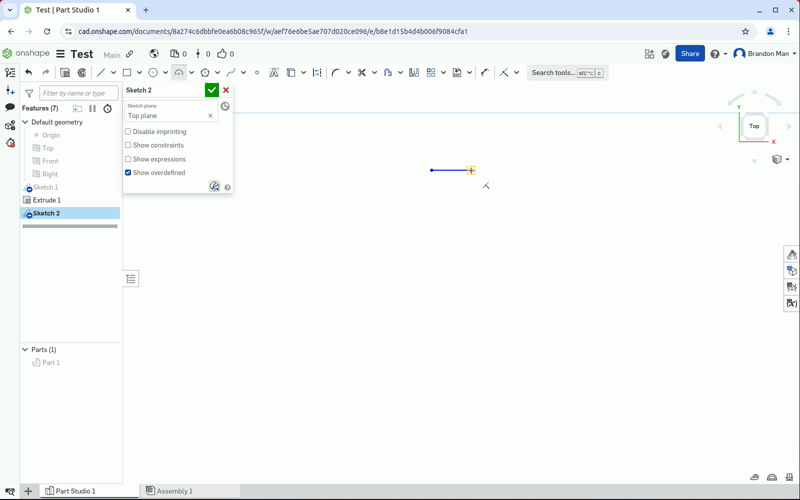
scroll(-6)
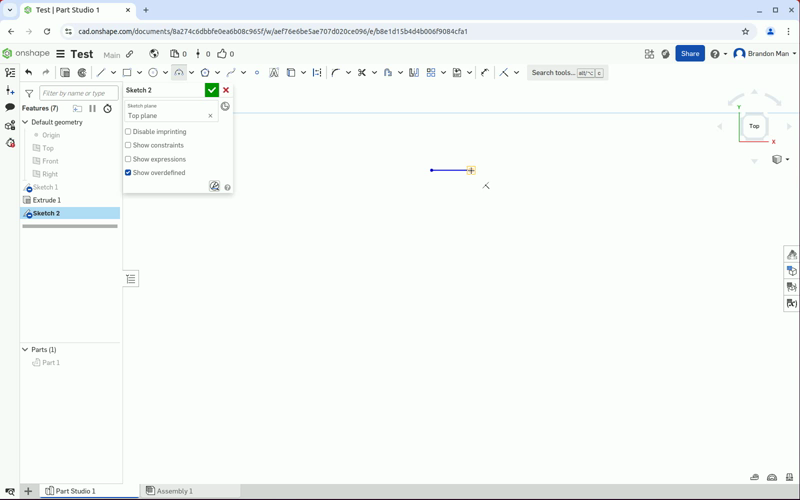
scroll(-6)
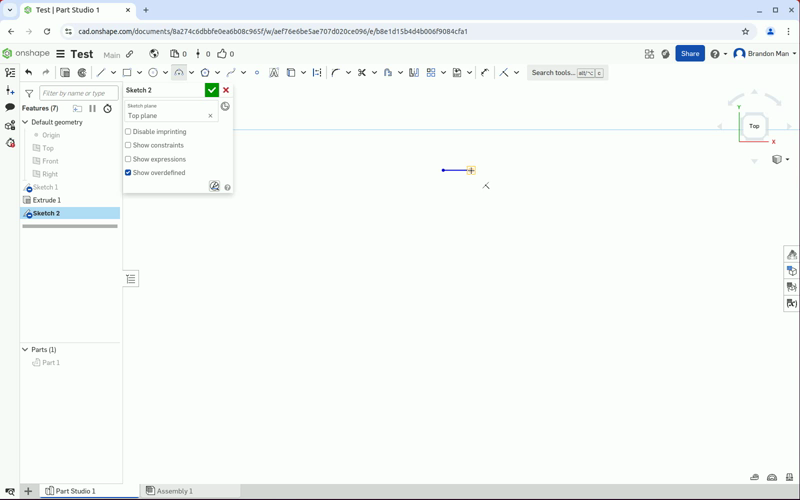
scroll(-6)
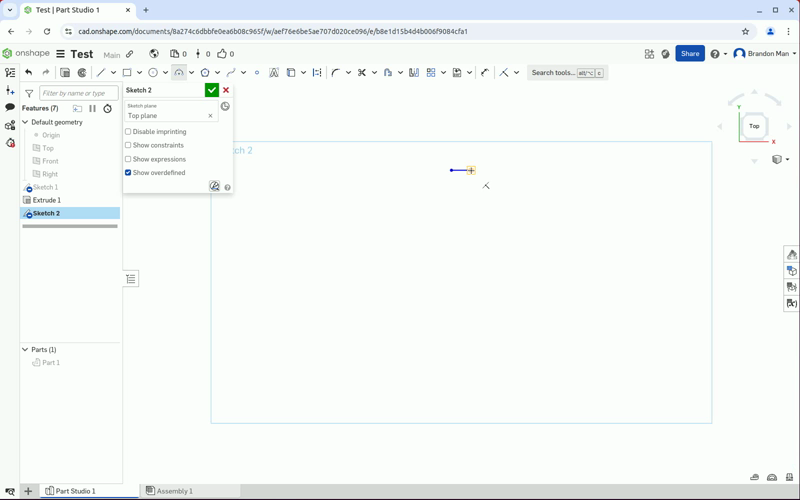
scroll(-6)
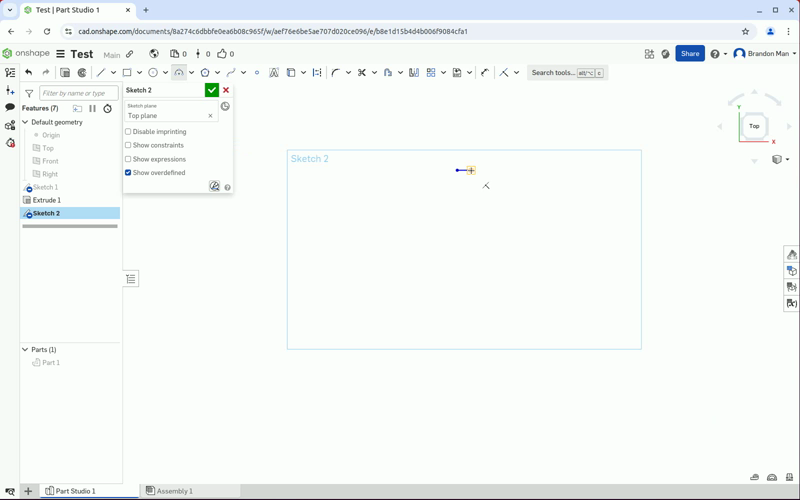
scroll(-6)
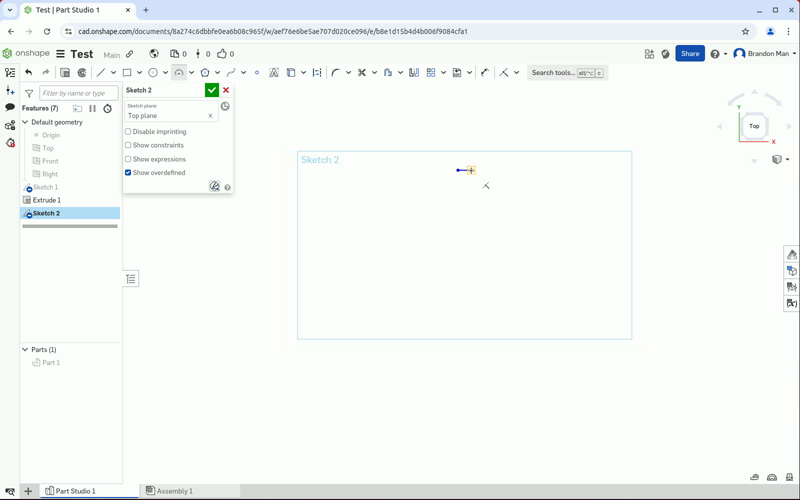
scroll(-6)
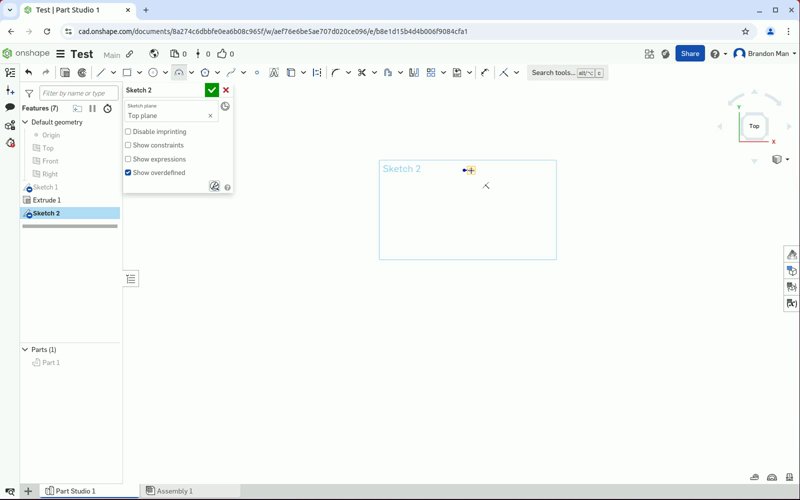
scroll(-6)
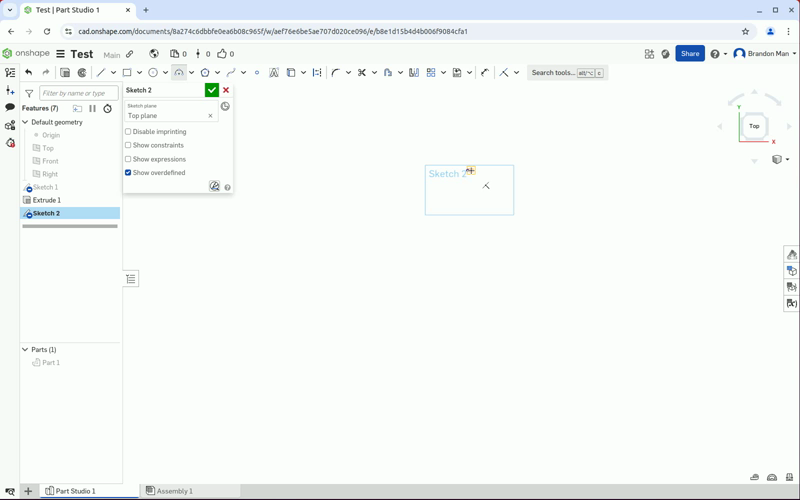
mouse_move(467, 170)
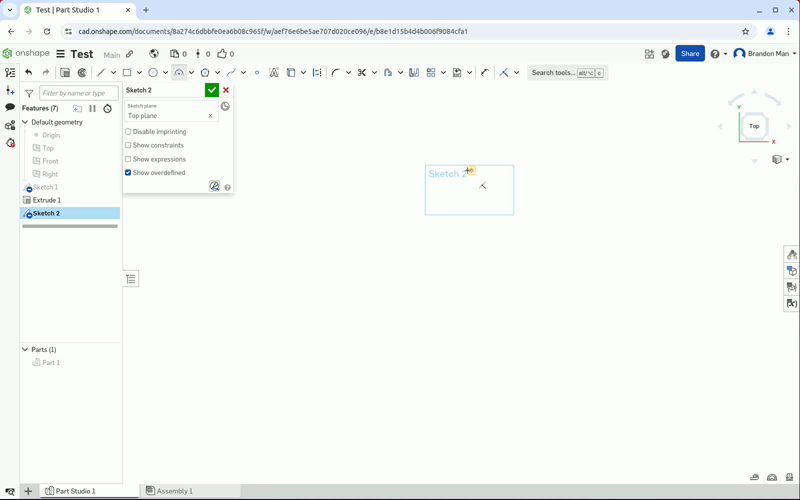
scroll(6)
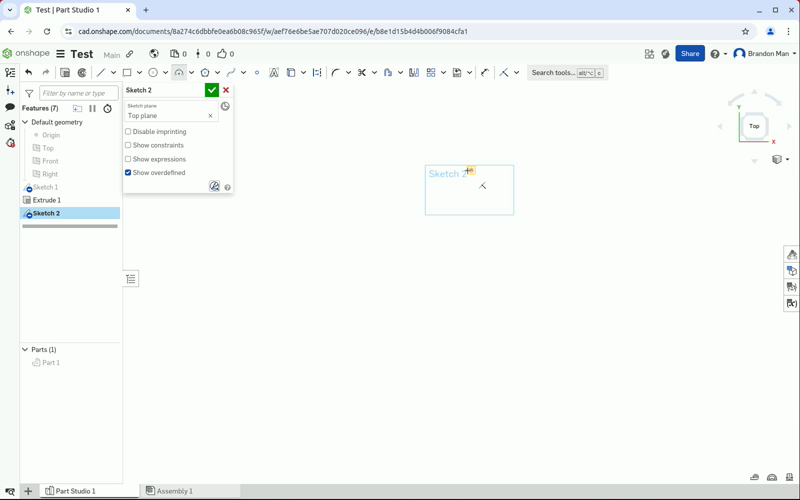
scroll(6)
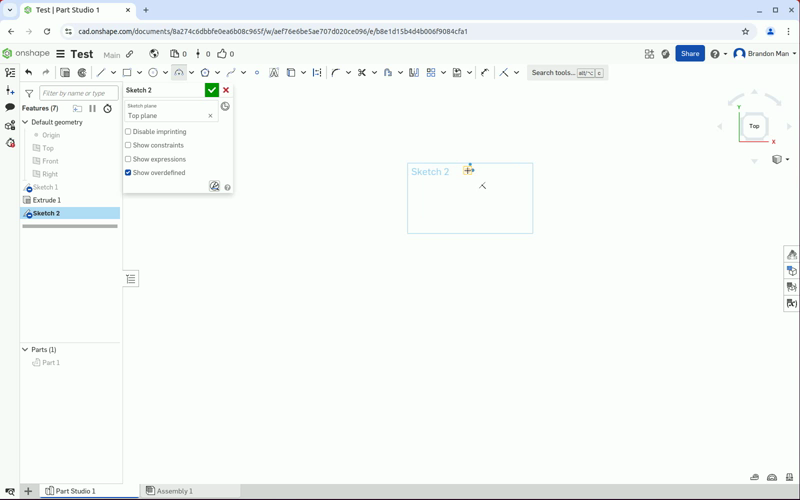
scroll(6)
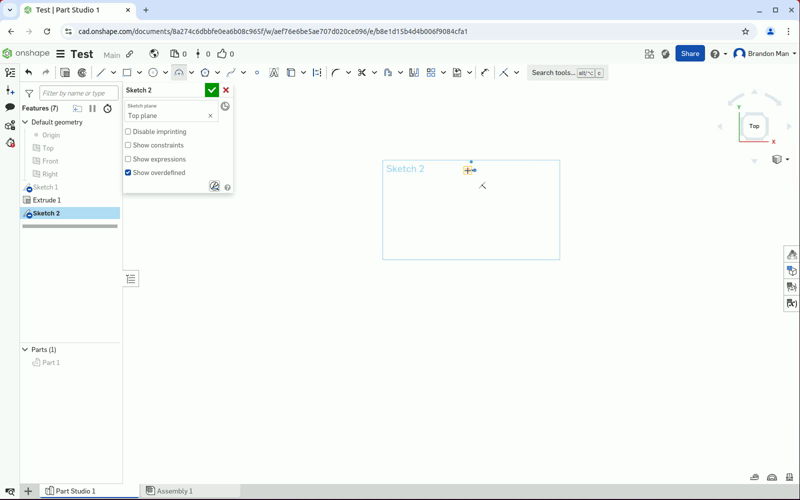
scroll(6)
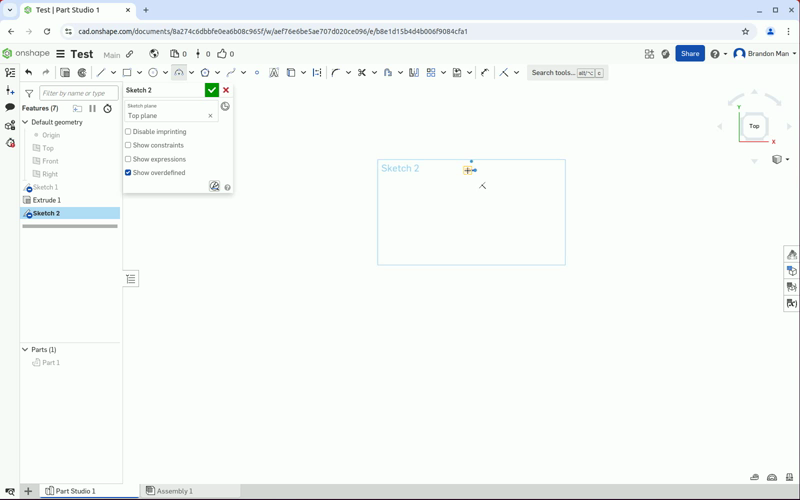
scroll(6)
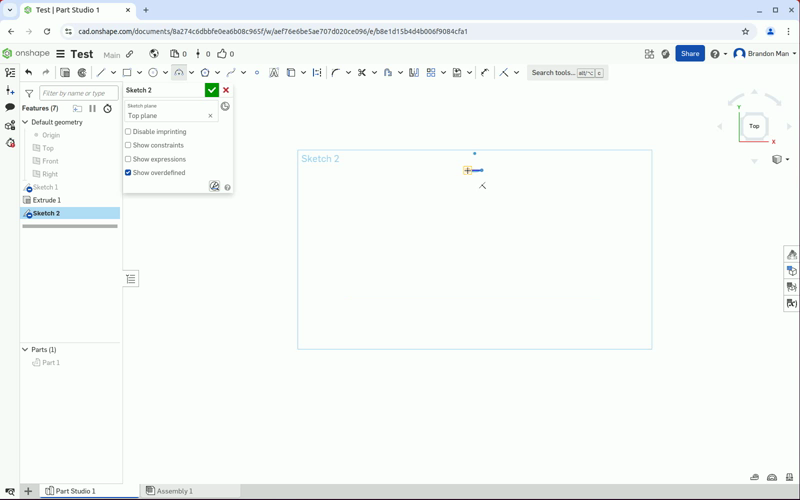
scroll(6)
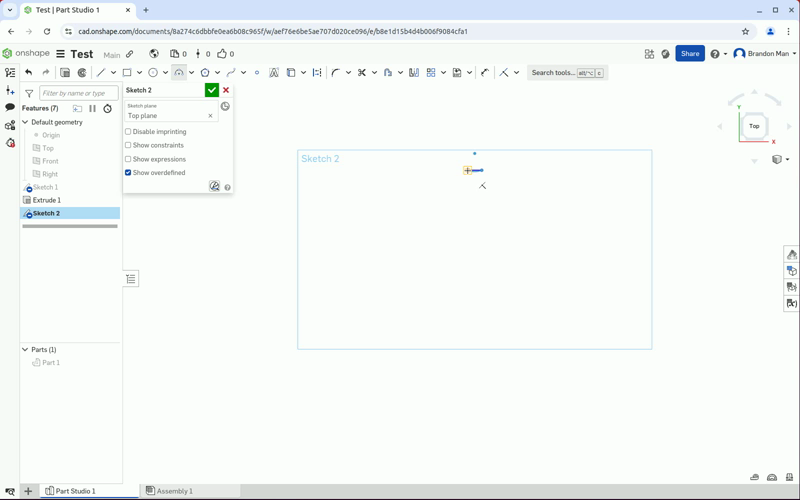
scroll(6)
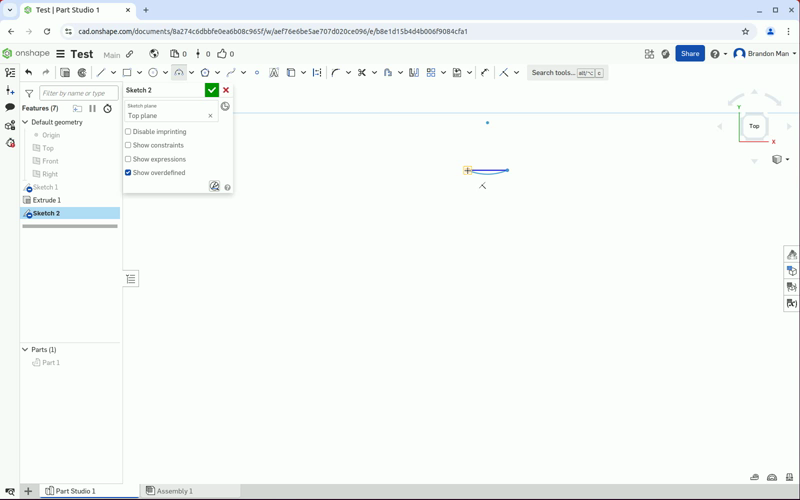
click(467, 170)
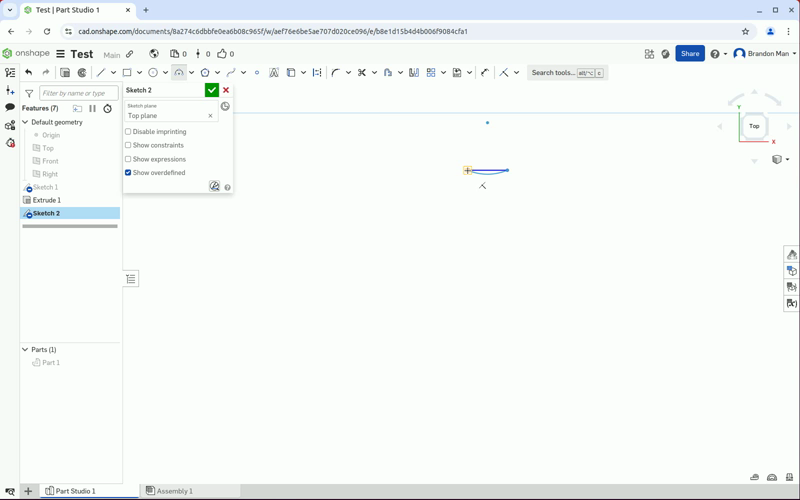
scroll(-6)
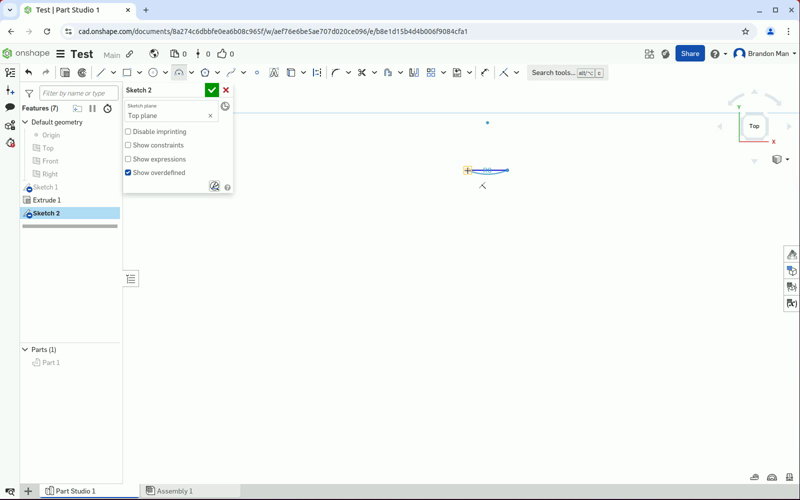
scroll(-6)
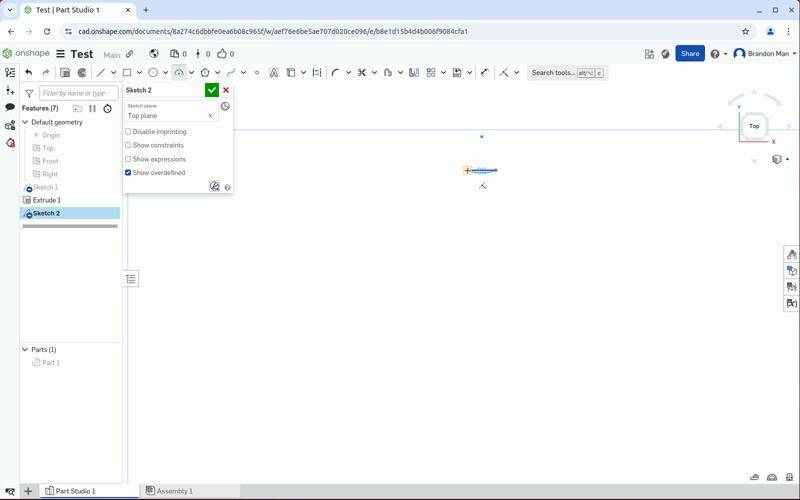
scroll(-6)
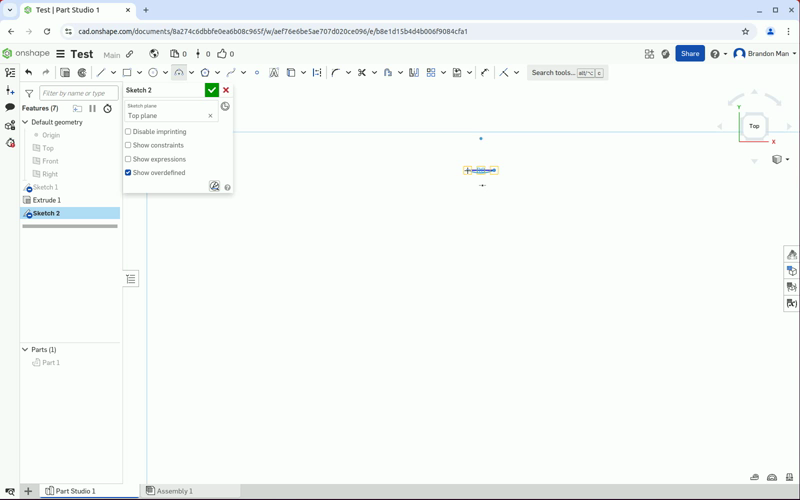
scroll(-6)
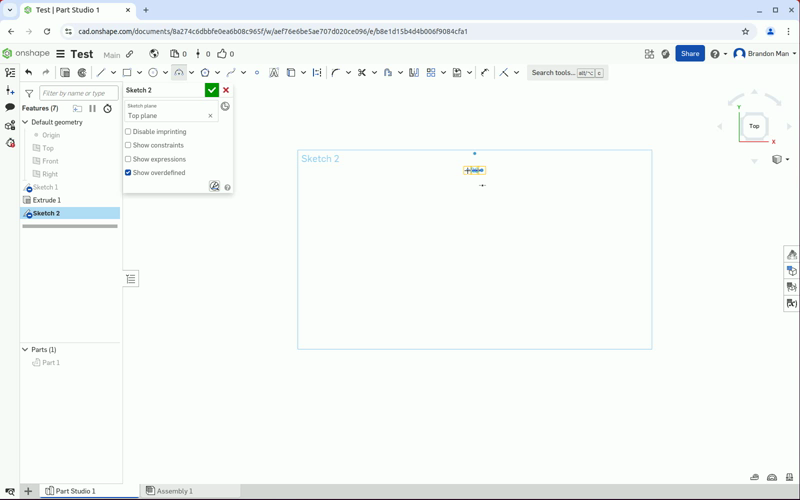
scroll(-6)
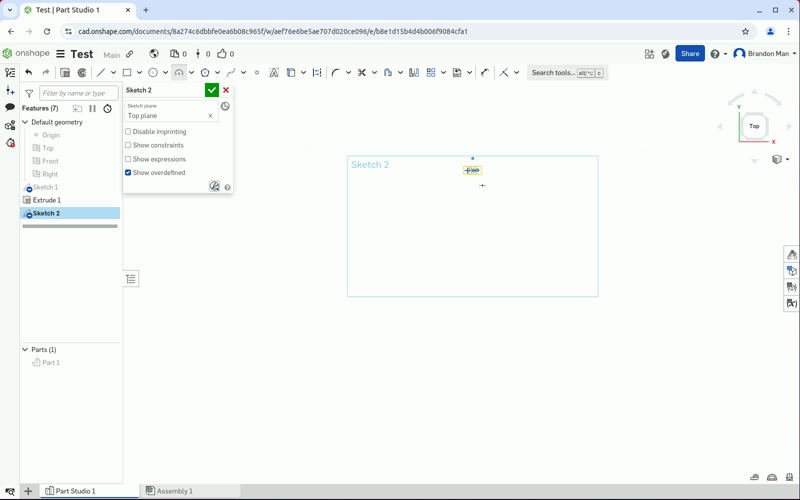
scroll(-6)
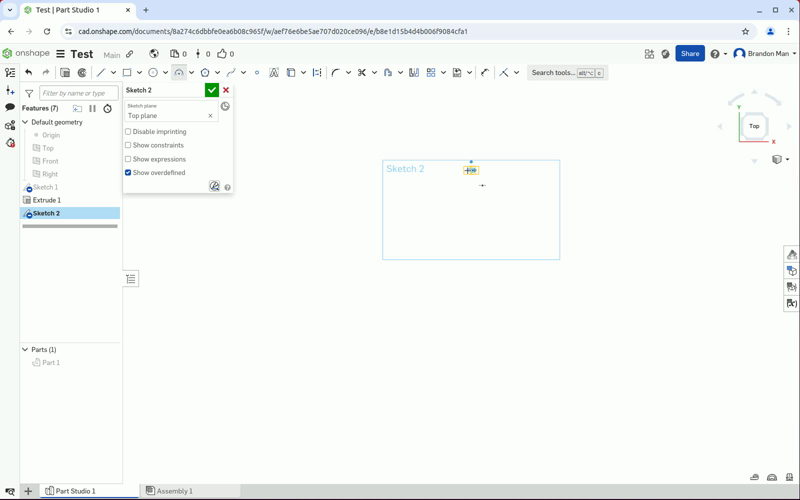
scroll(-6)
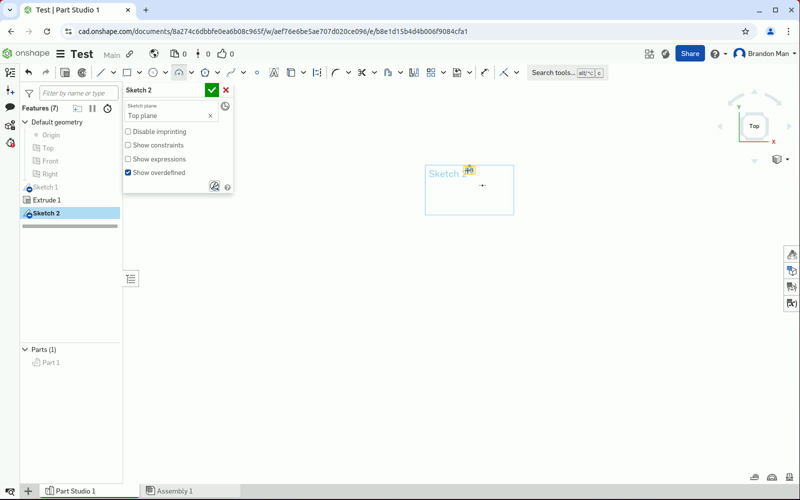
key_down(shift)
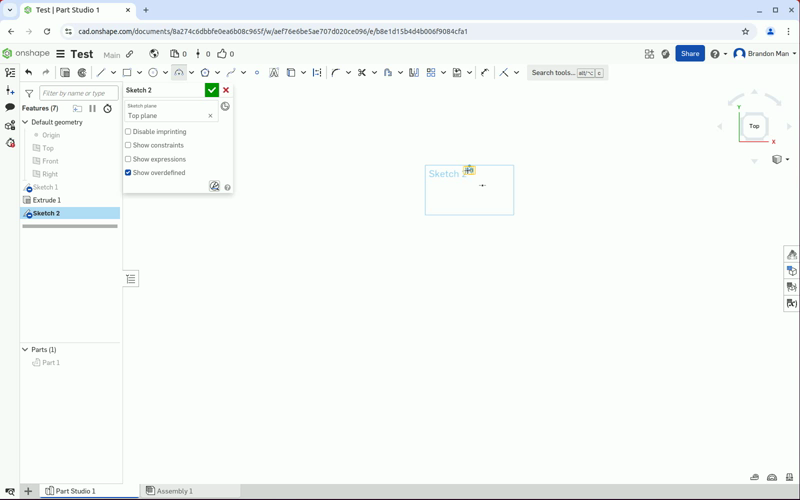
mouse_move(469, 169)
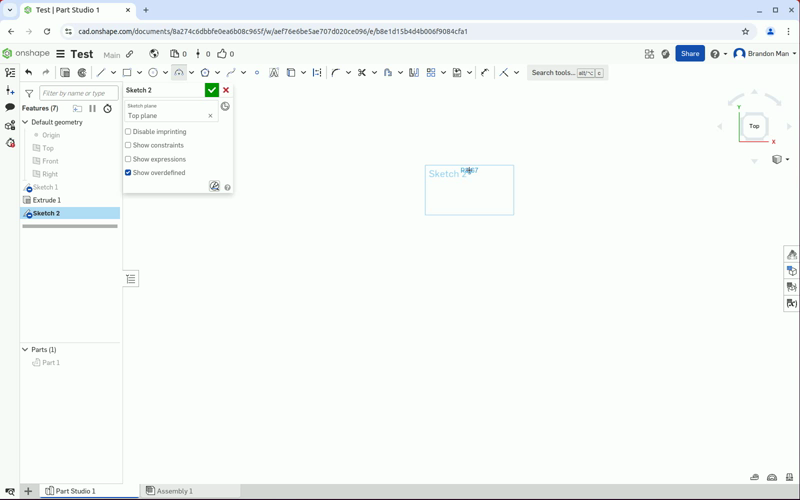
scroll(6)
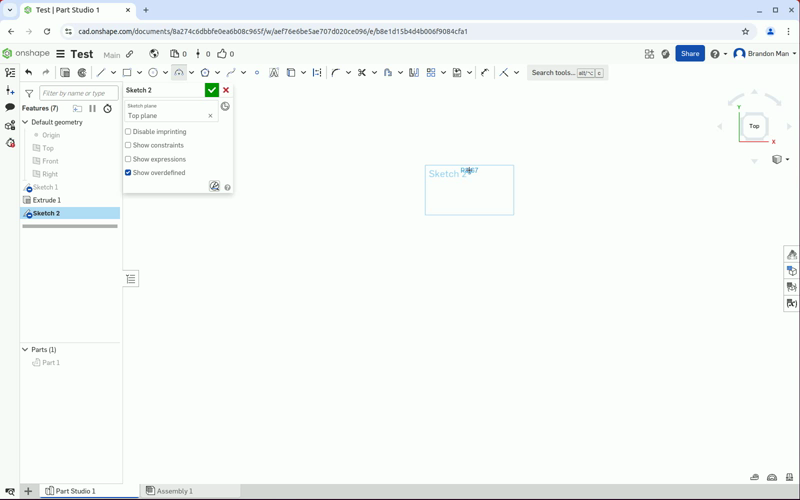
scroll(6)
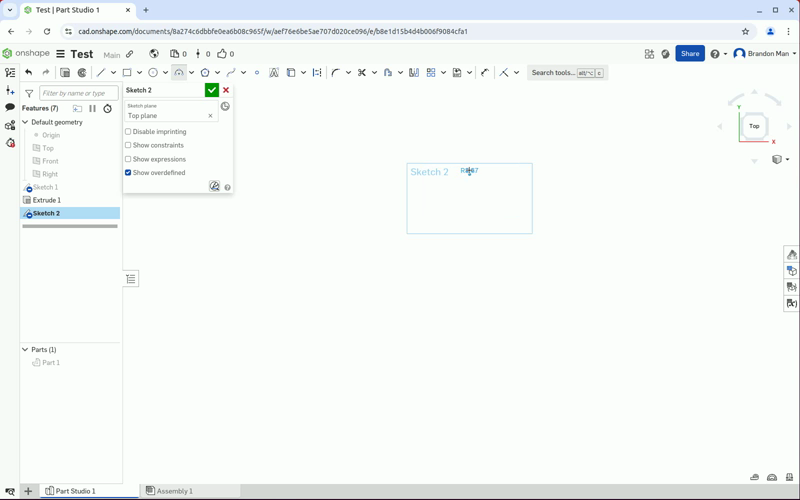
scroll(6)
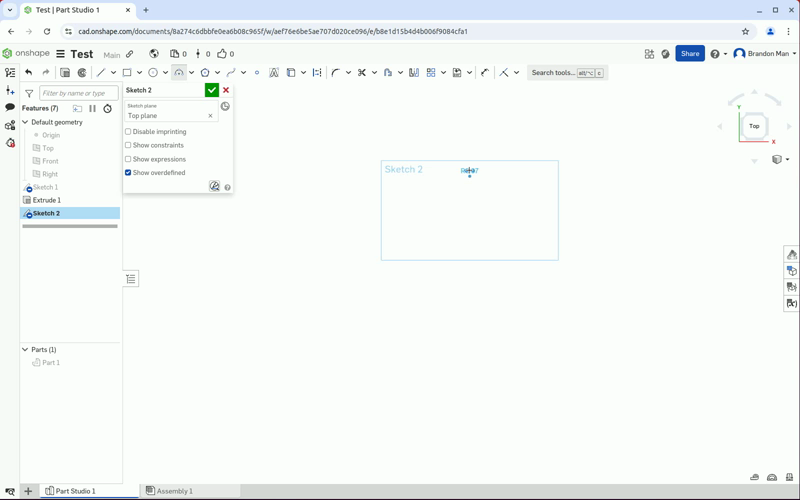
scroll(6)
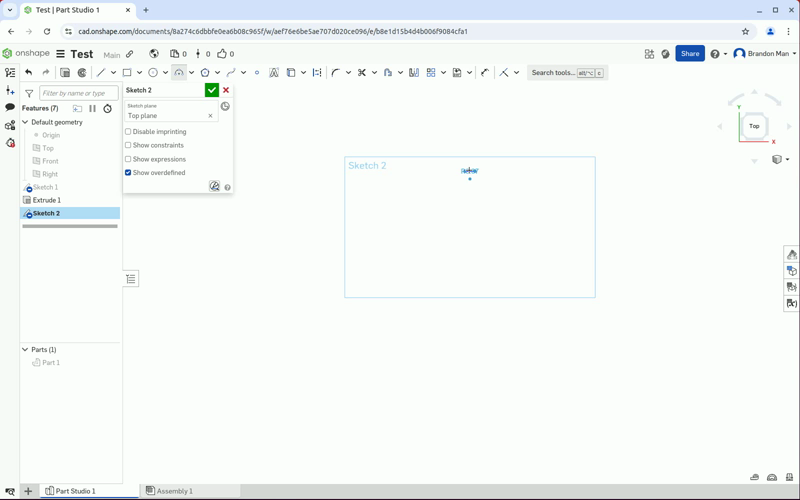
scroll(6)
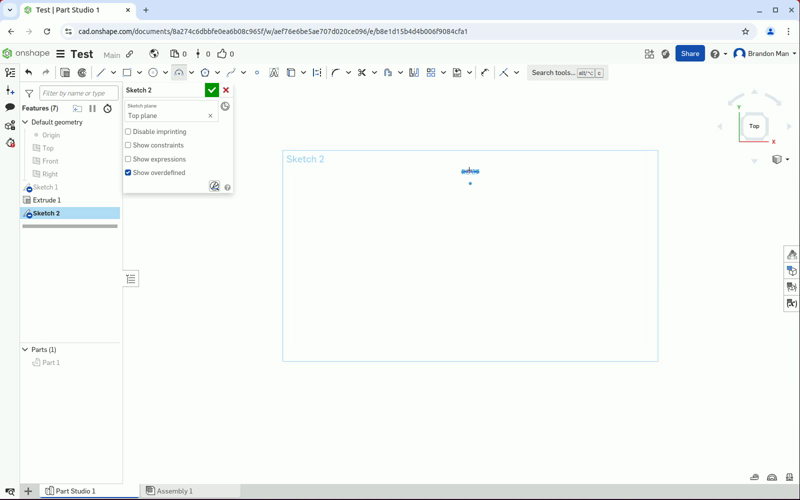
scroll(6)
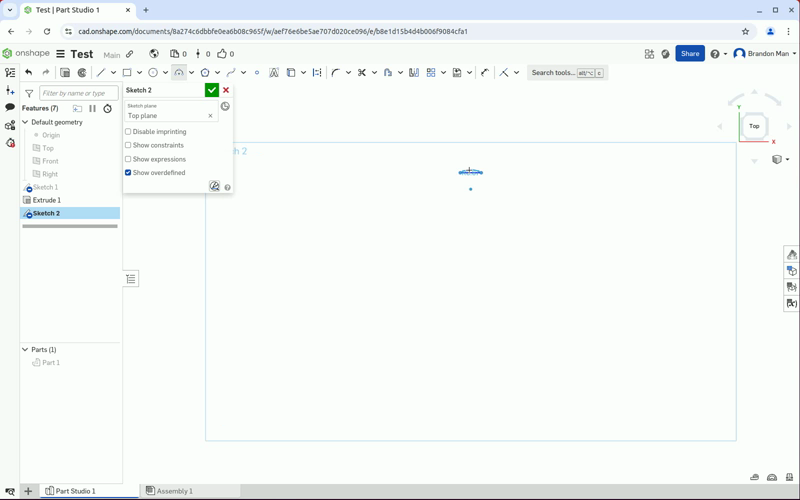
scroll(6)
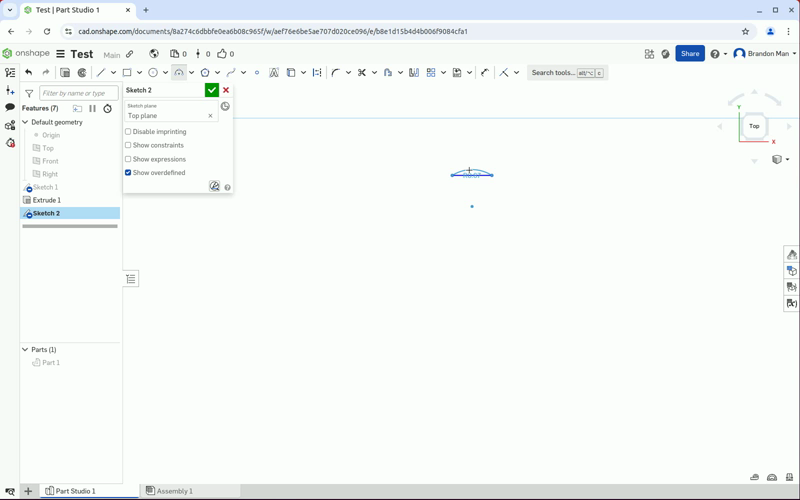
click(469, 169)
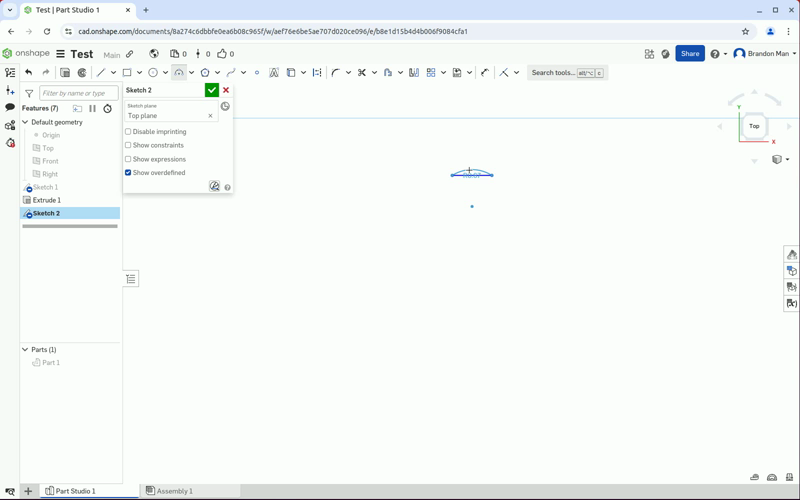
scroll(-6)
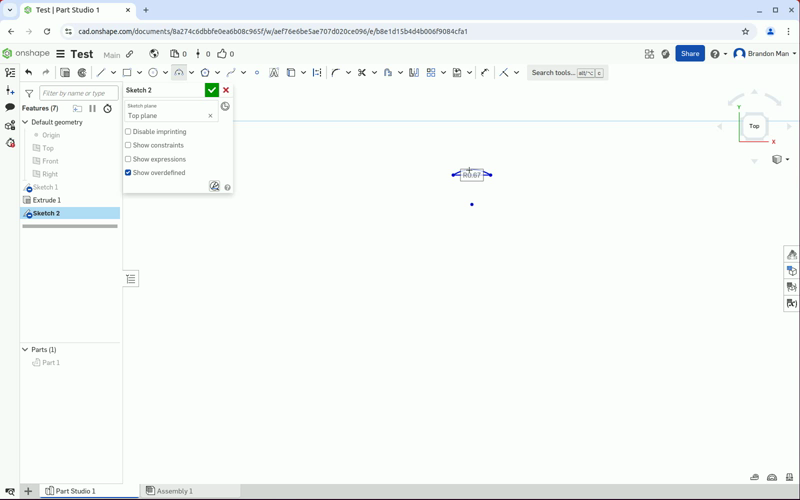
scroll(-6)
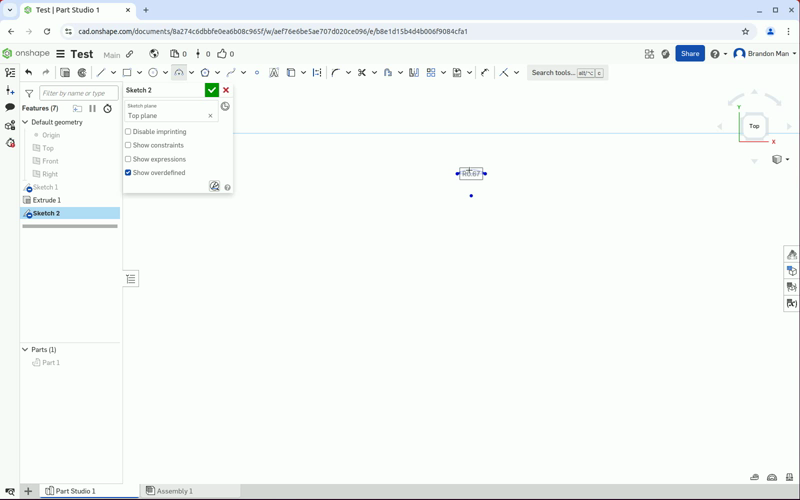
scroll(-6)
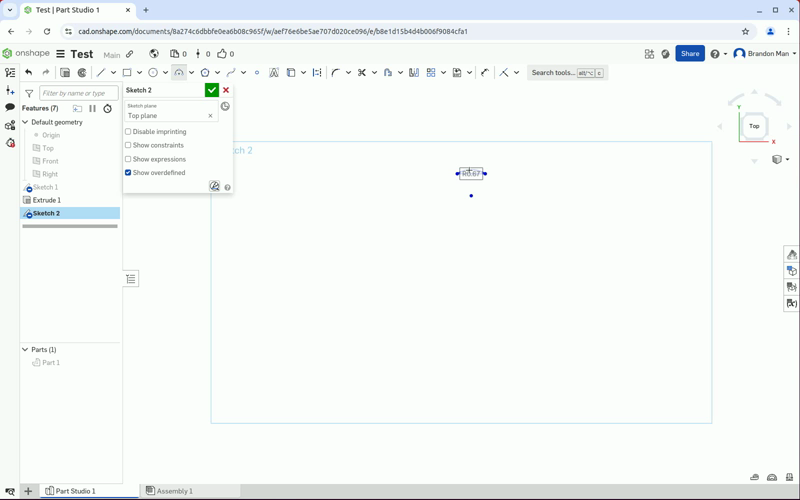
scroll(-6)
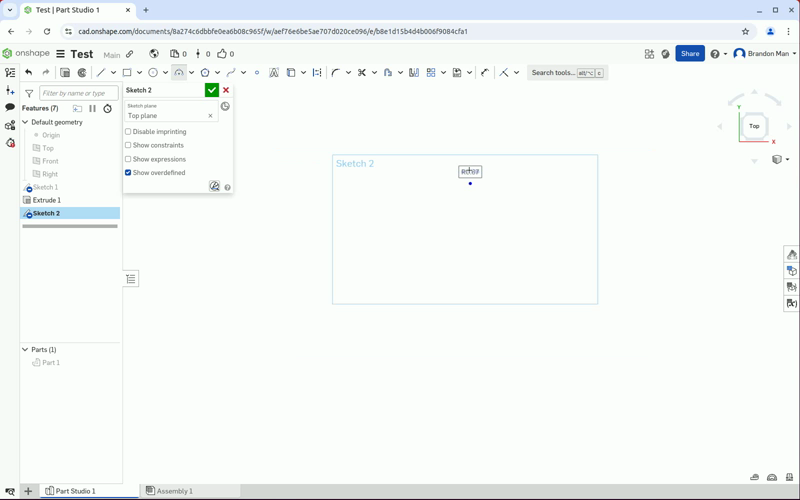
scroll(-6)
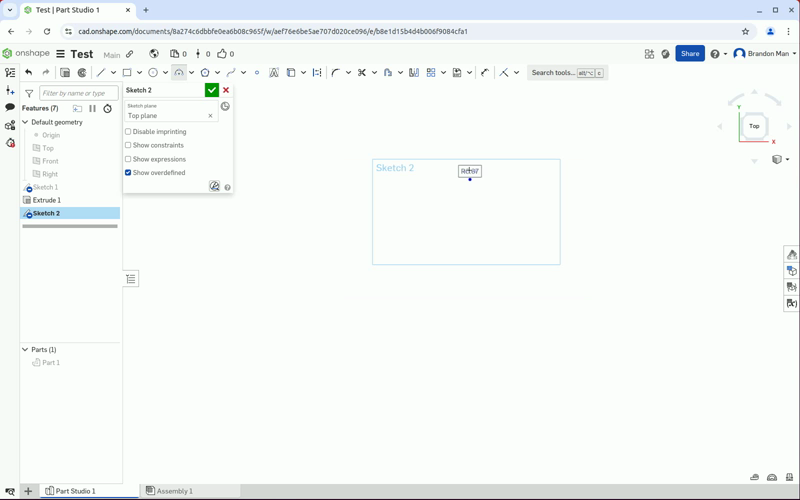
scroll(-6)
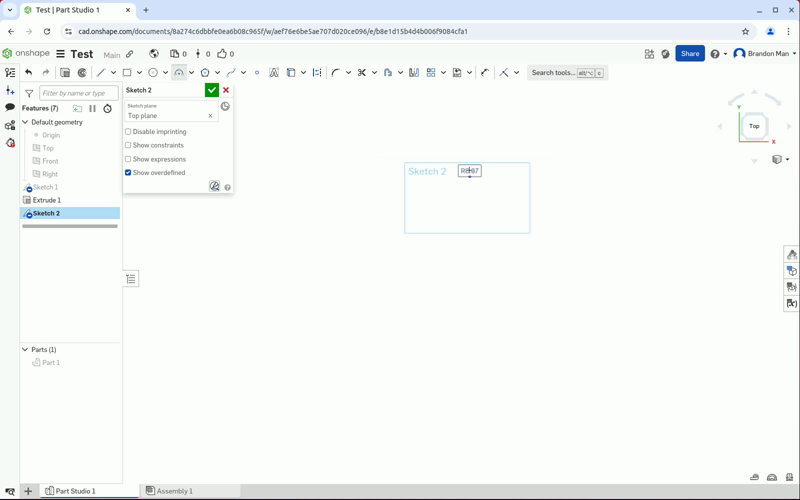
scroll(-6)
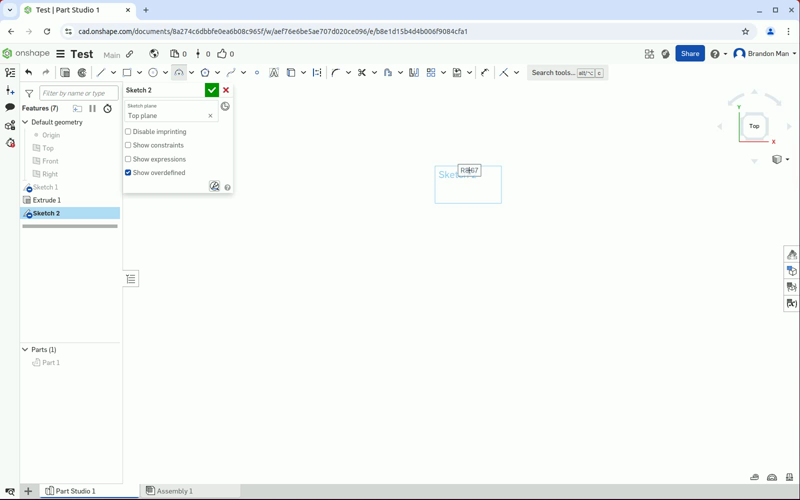
key_up(shift)
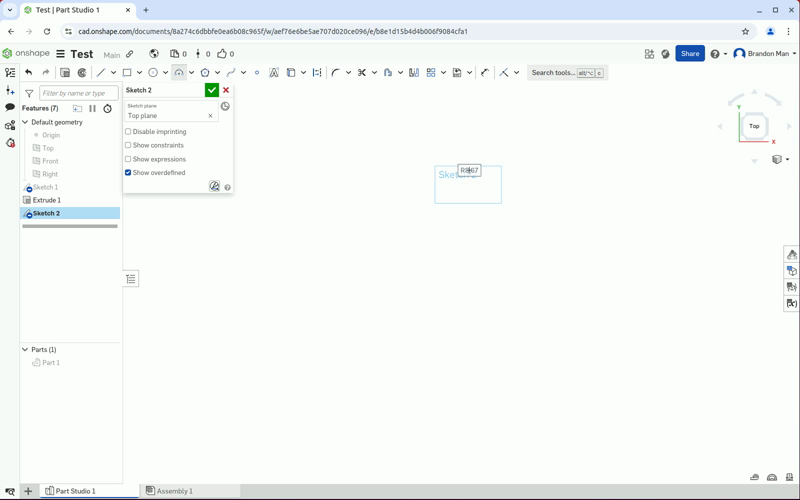
key(esc)
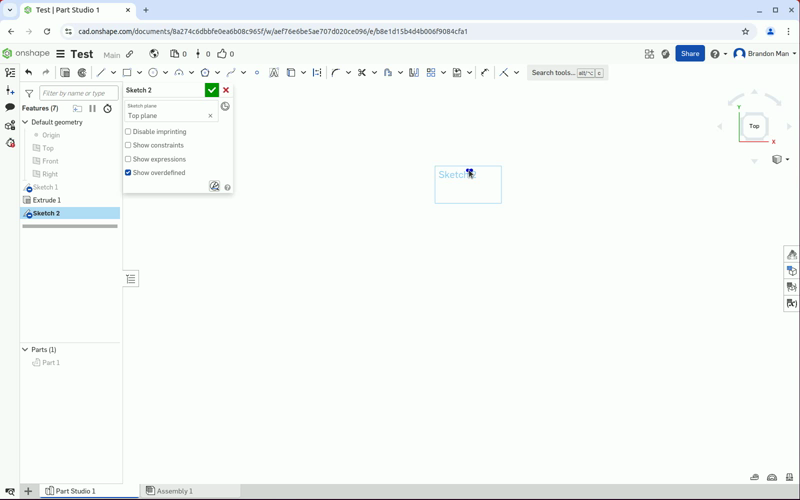
mouse_move(468, 170)
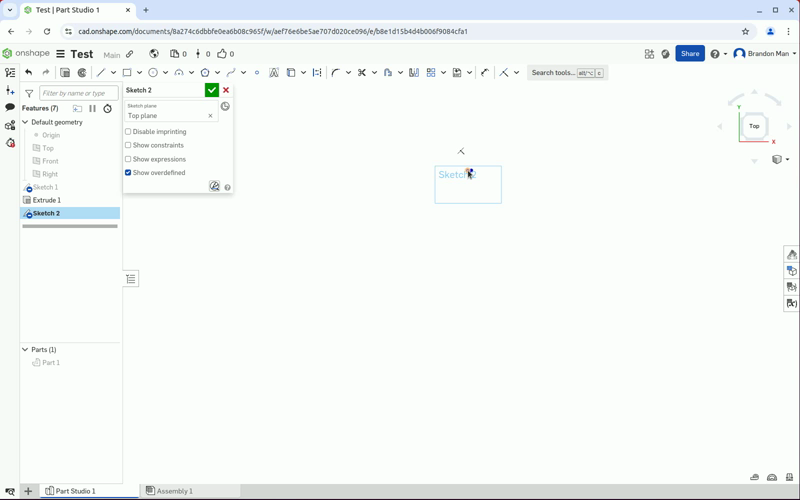
scroll(6)
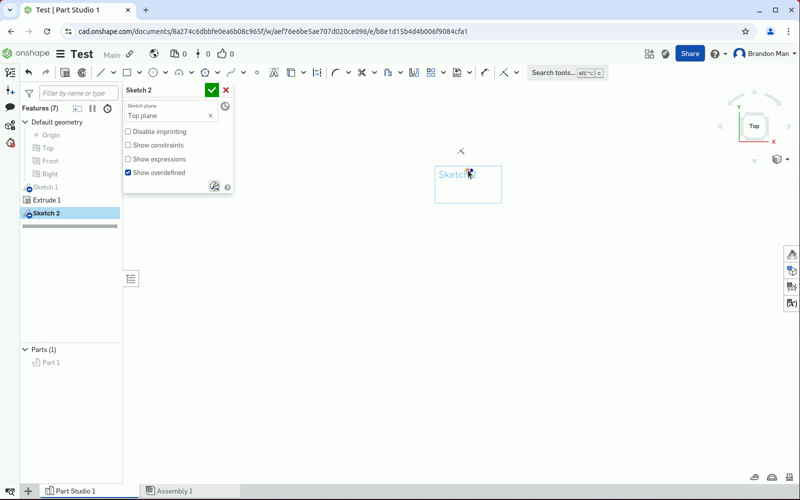
scroll(6)
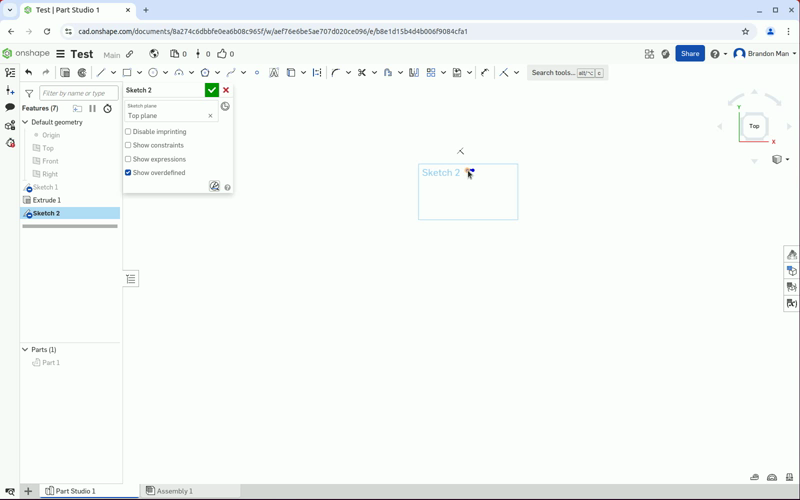
scroll(6)
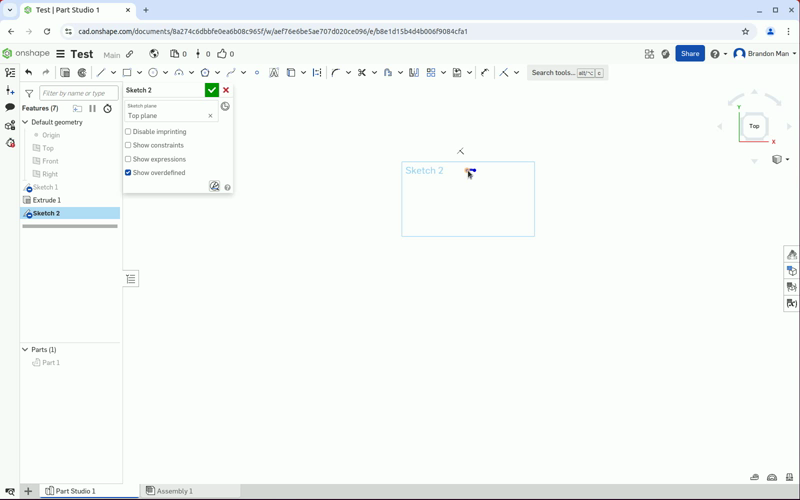
scroll(6)
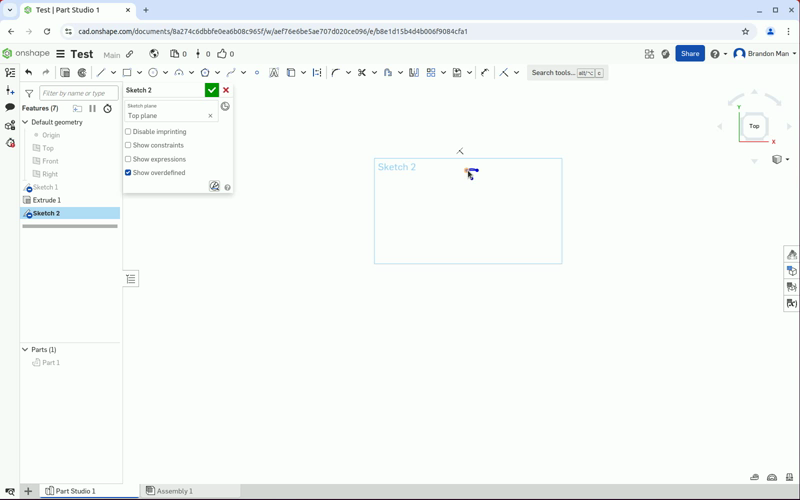
scroll(6)
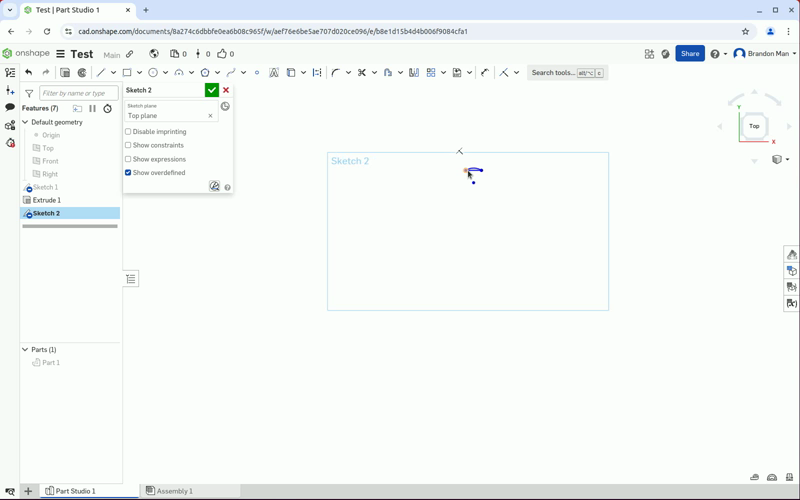
scroll(6)
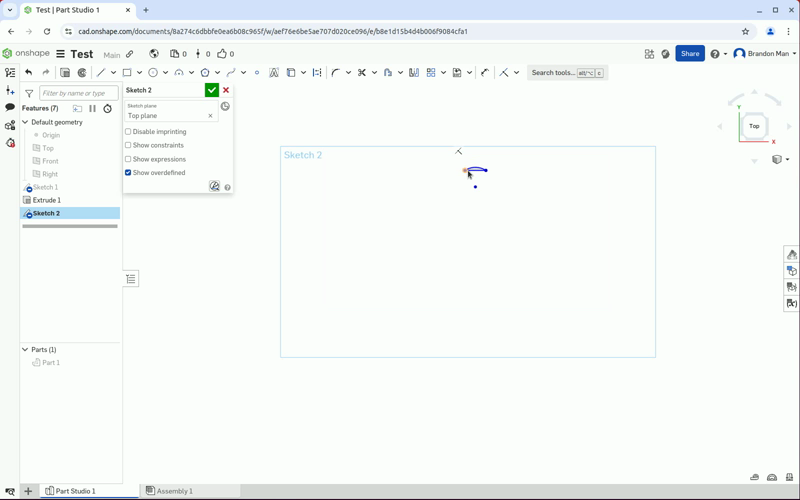
scroll(6)
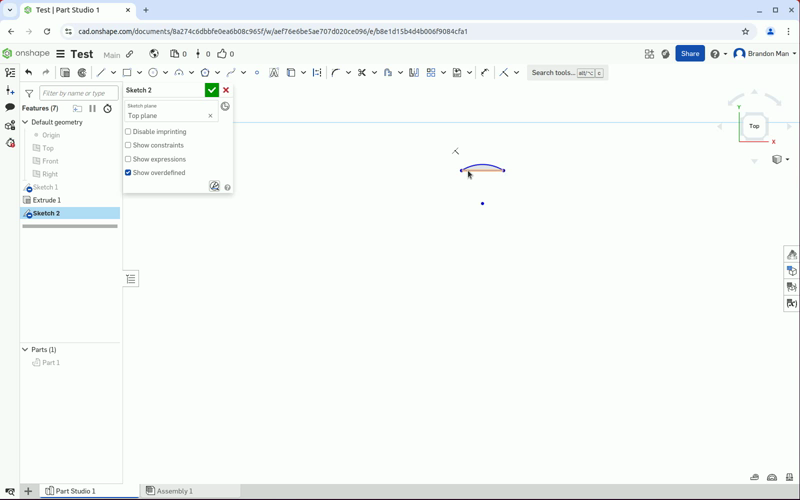
click(468, 170)
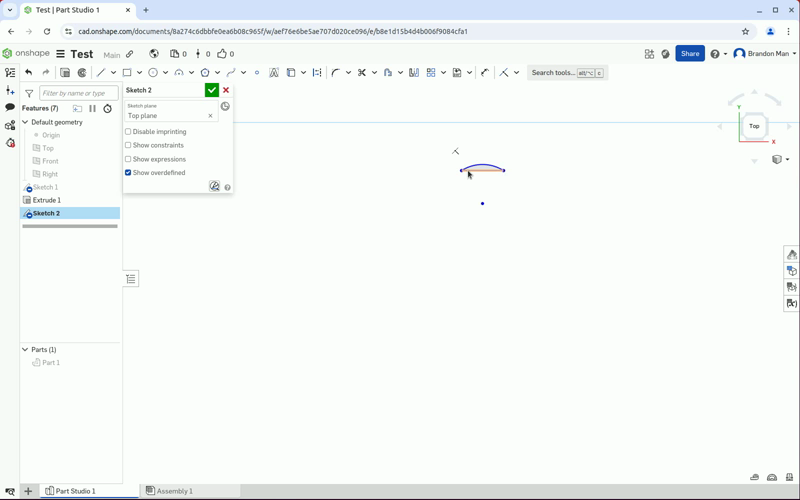
scroll(-6)
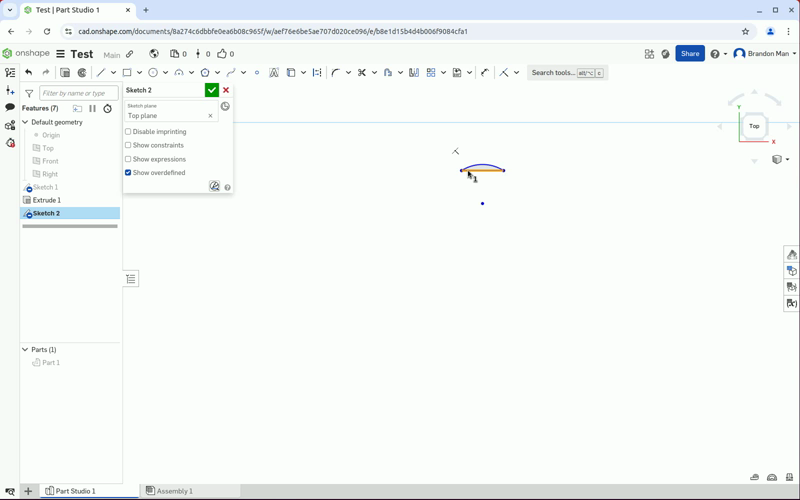
scroll(-6)
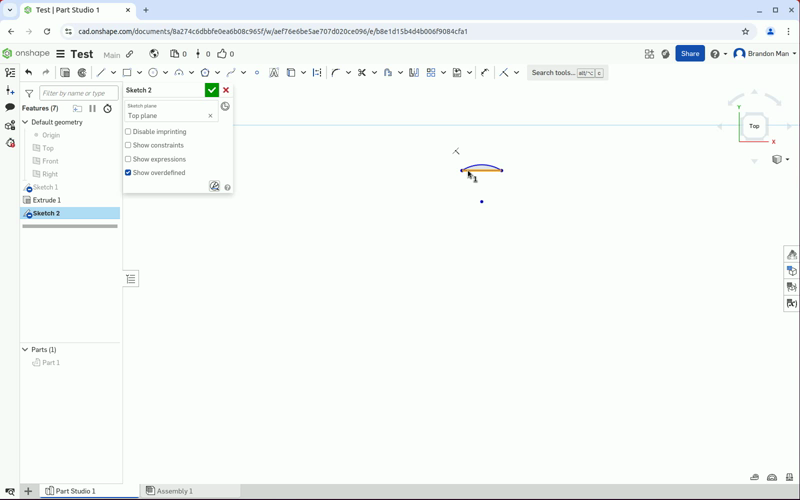
scroll(-6)
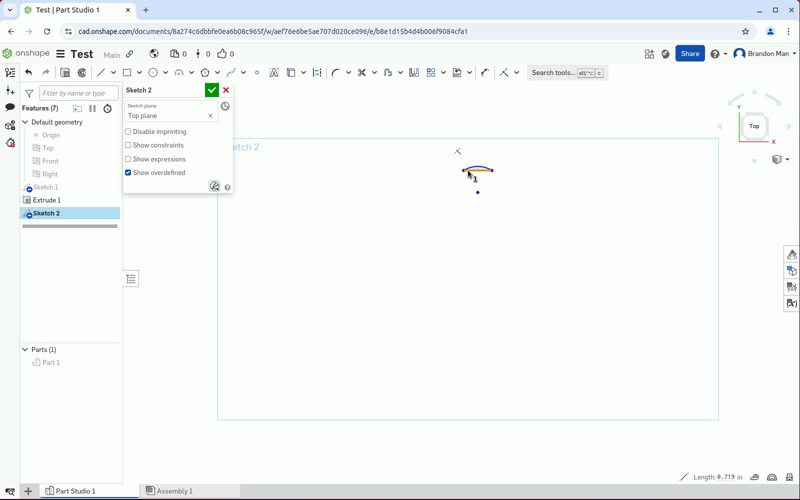
scroll(-6)
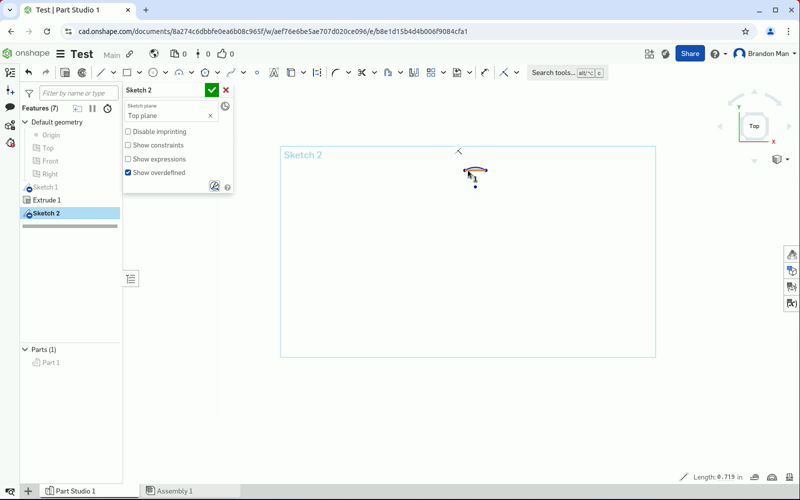
scroll(-6)
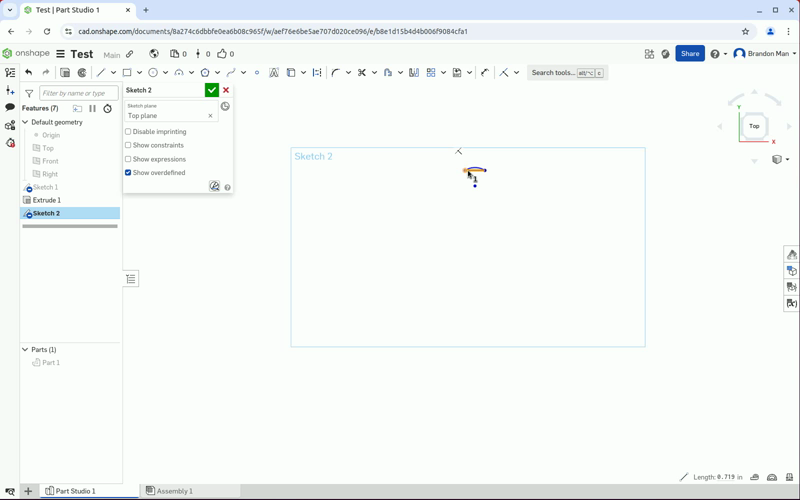
scroll(-6)
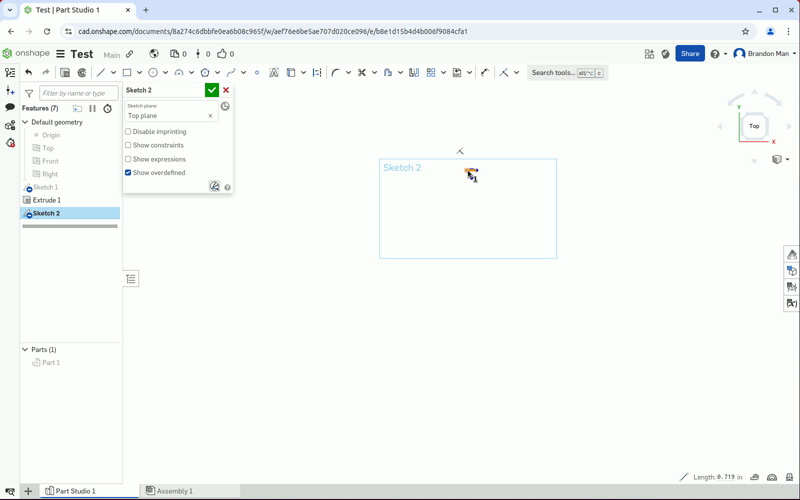
scroll(-6)
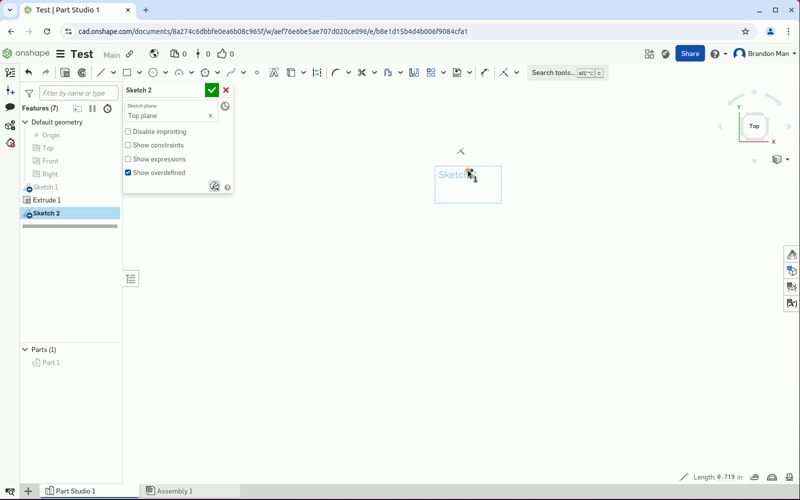
mouse_move(73, 352)
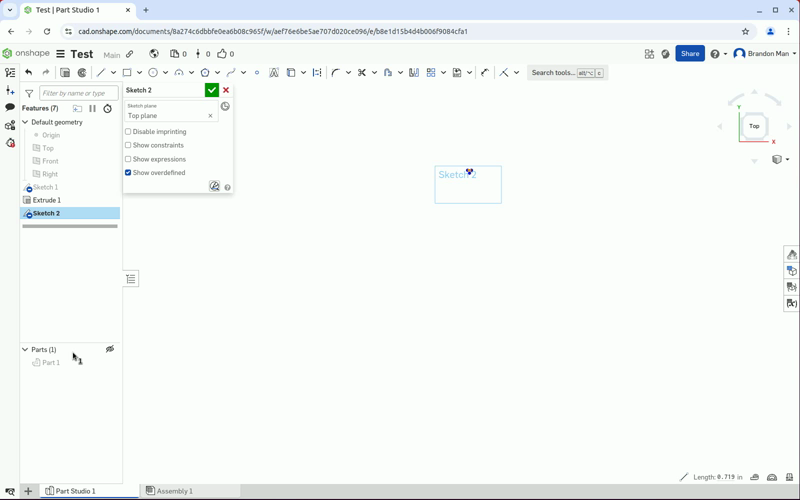
key(shift+y)
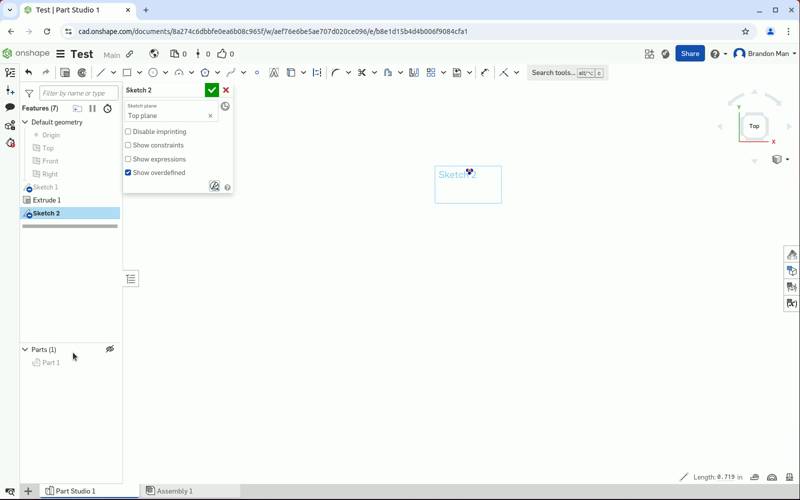
key(shift+e)
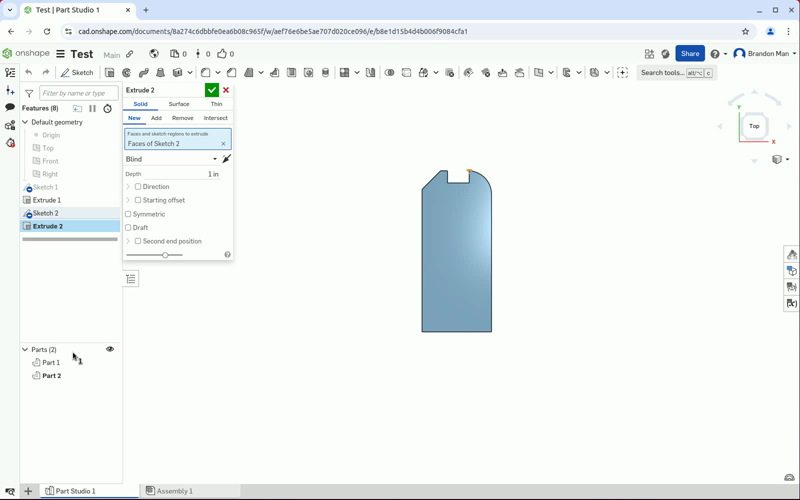
mouse_move(143, 106)
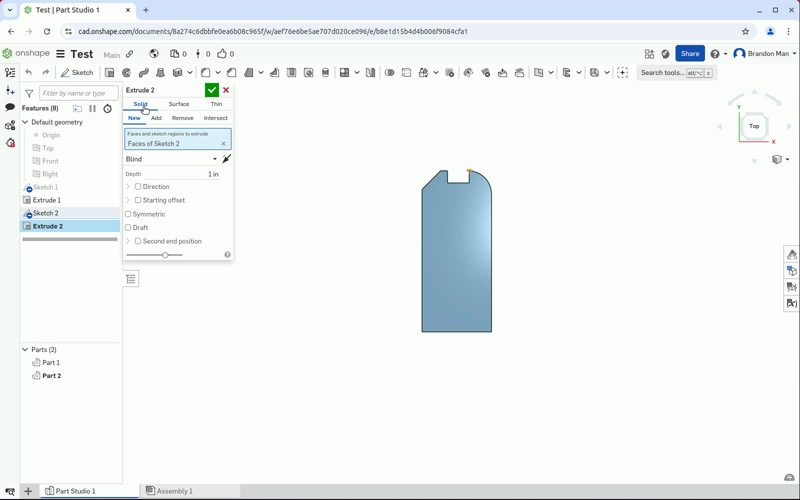
click(143, 106)
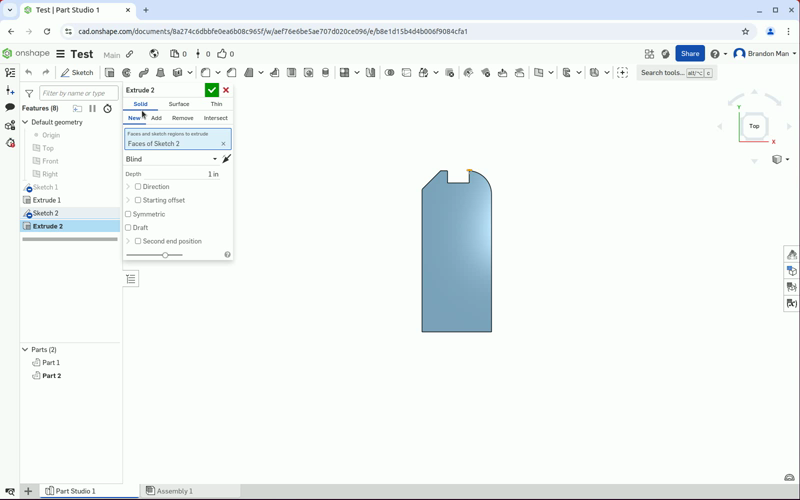
mouse_move(137, 120)
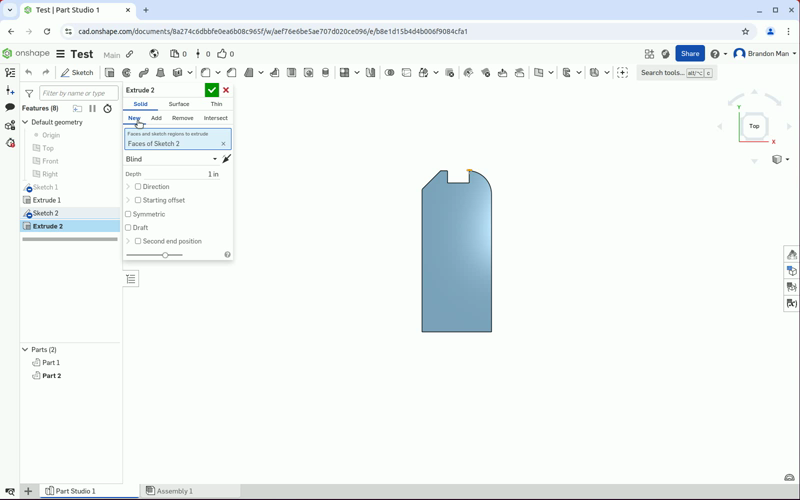
click(137, 120)
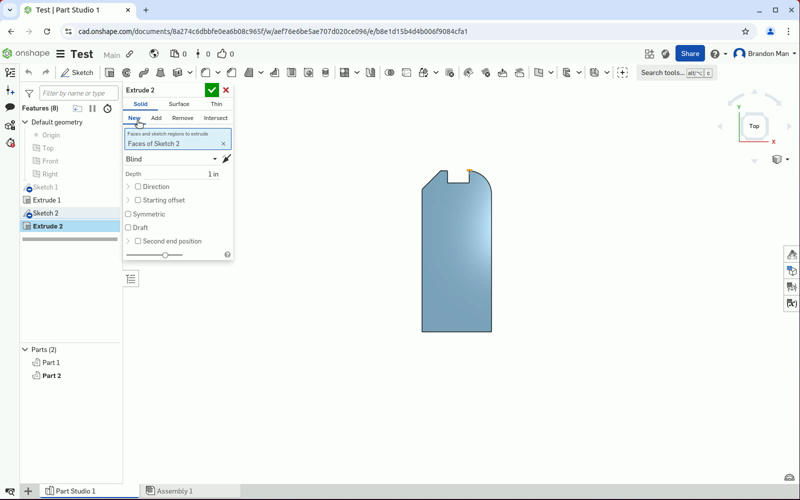
key(tab, 4)
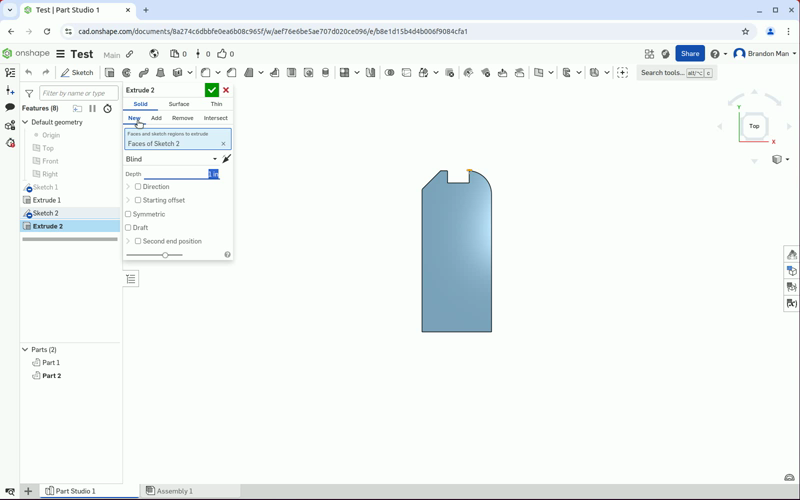
text(3.37)
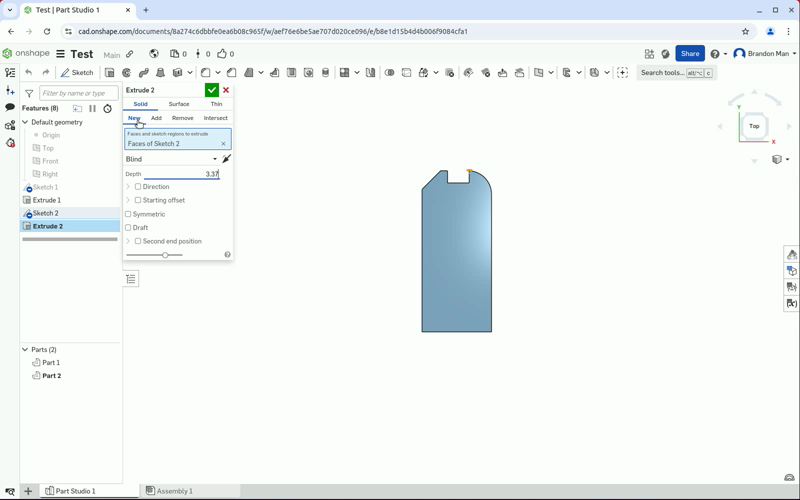
key(enter)
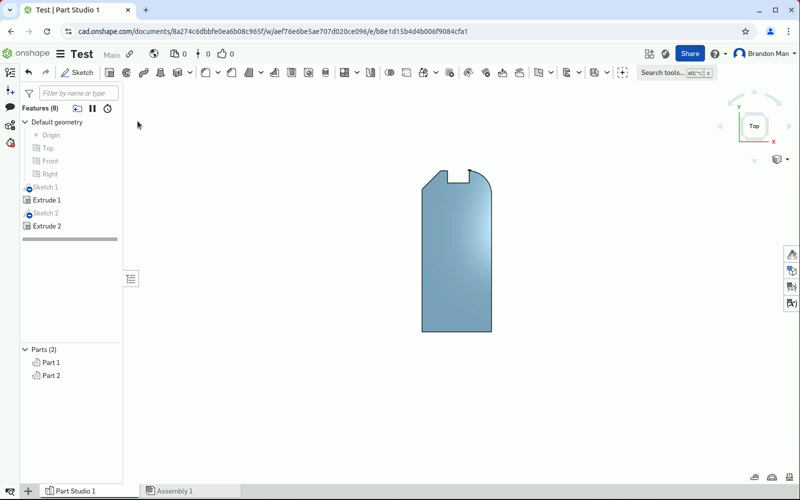
key(shift+h)
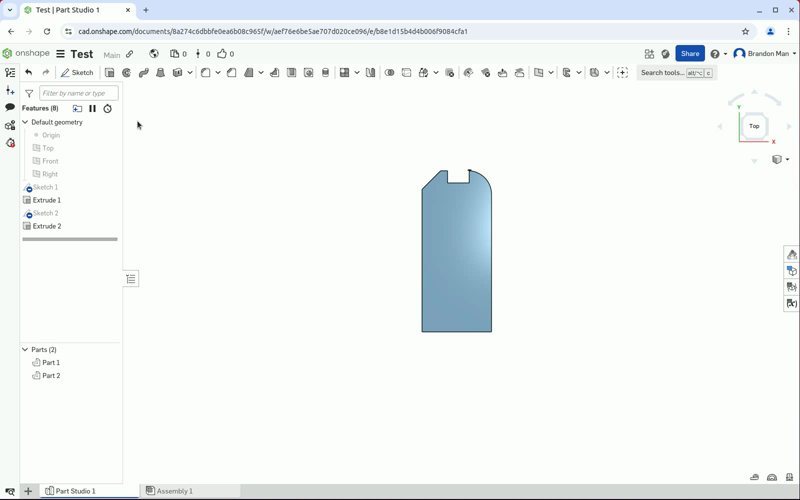
key(shift+h)
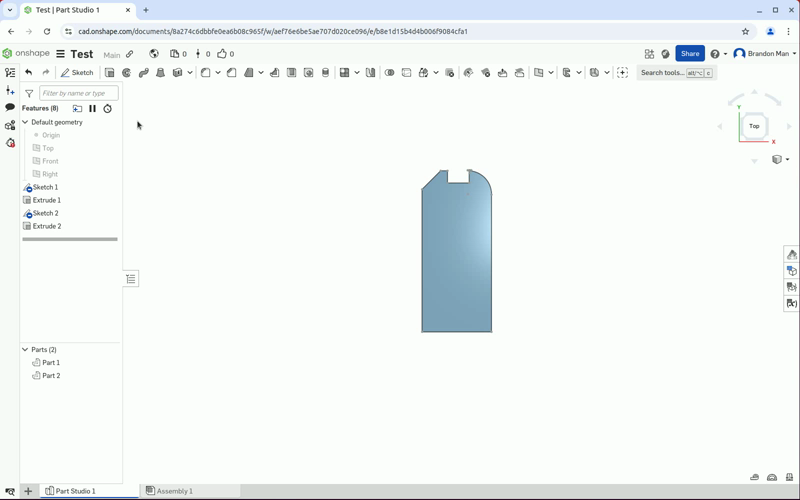
key(shift+7)
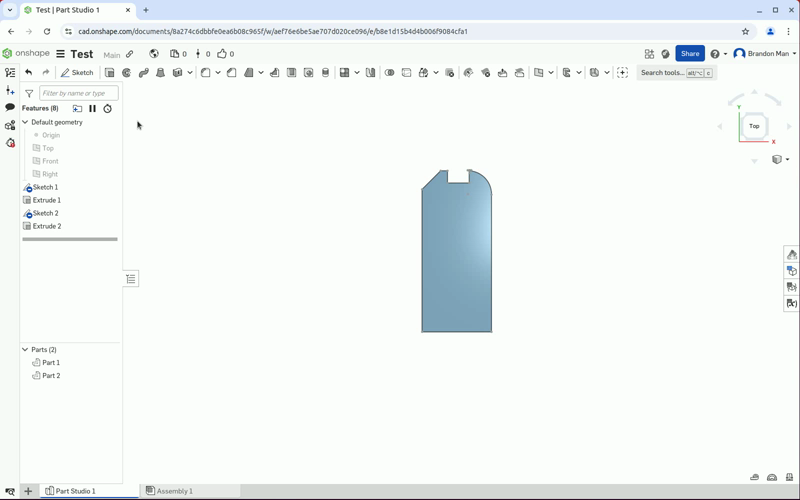
key(up, 3)
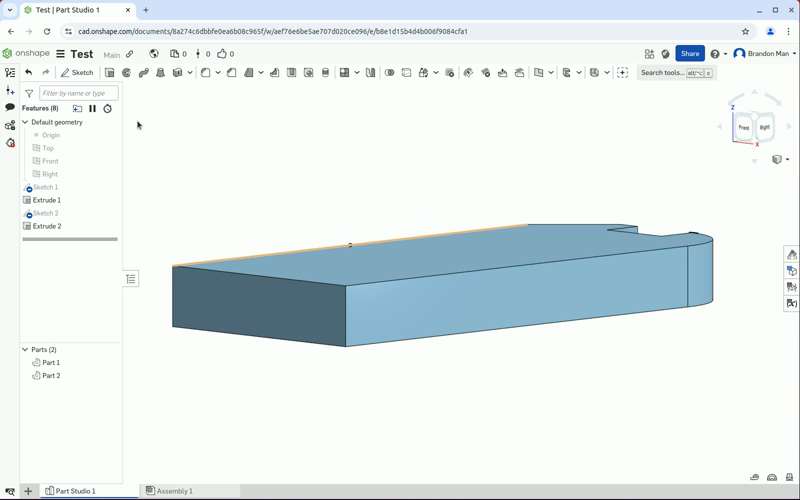
key(left, 3)
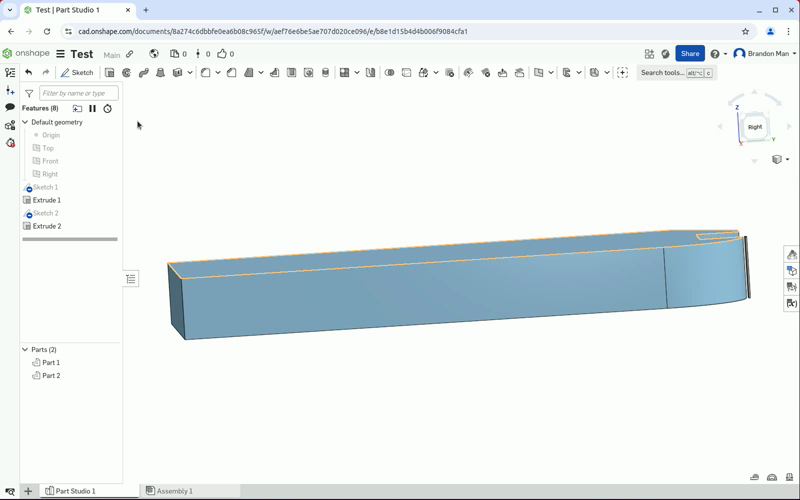
key(right, 3)
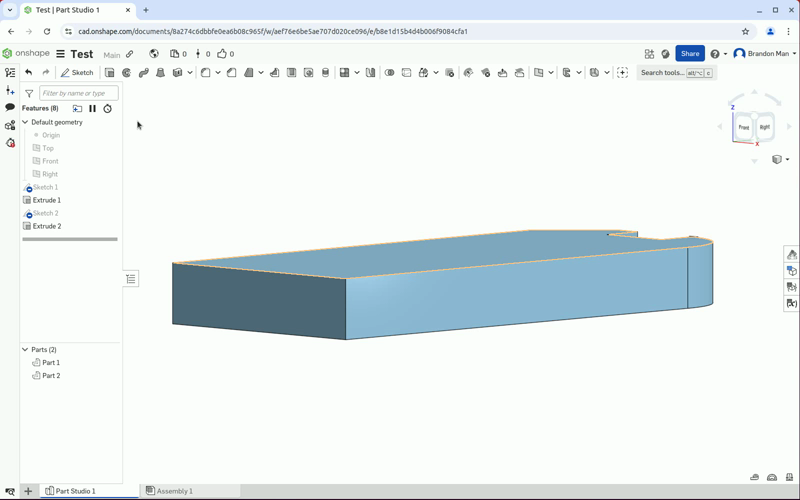
key(down, 3)
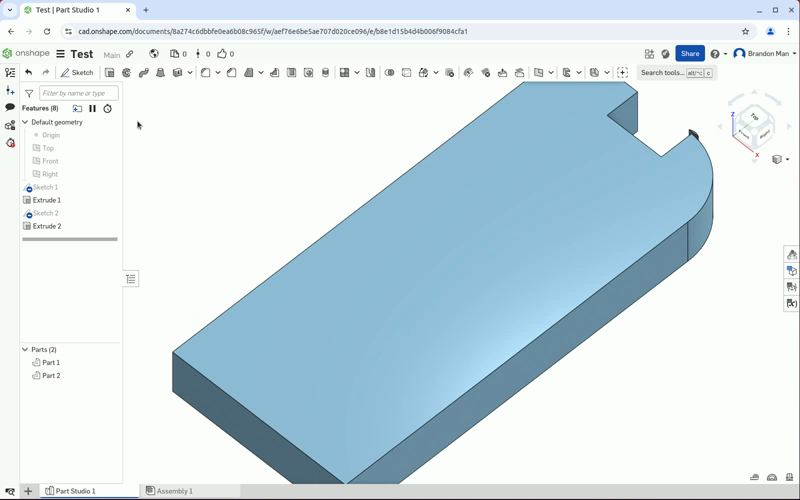
mouse_move(73, 189)
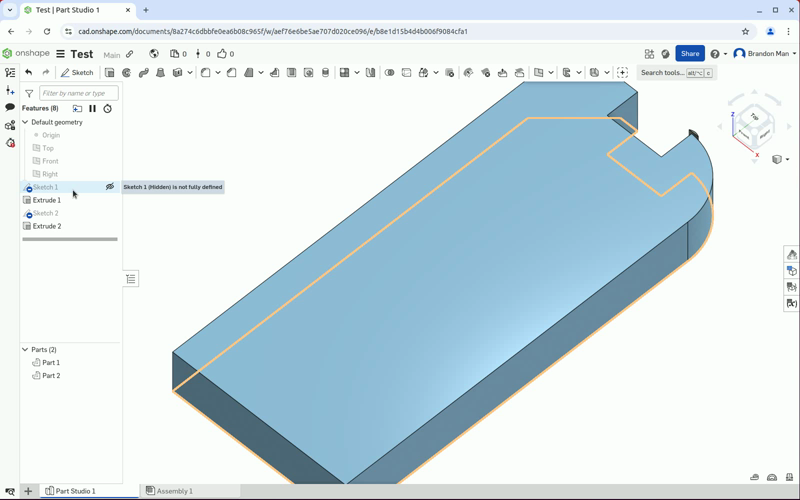
click(73, 189)